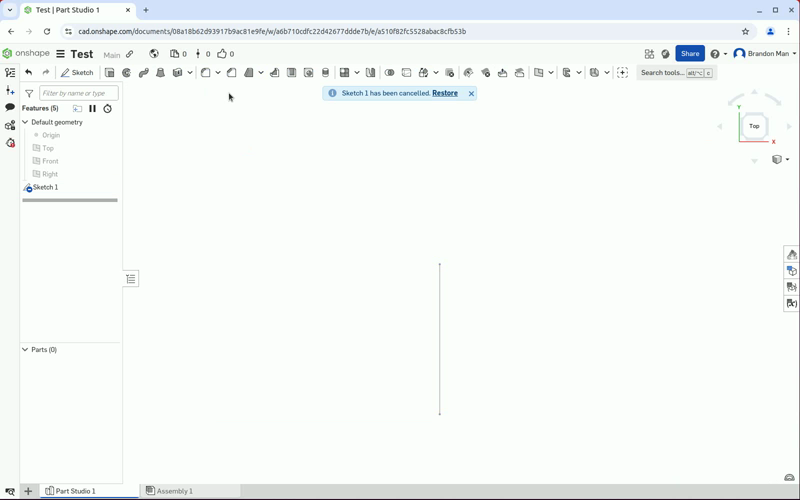
key(shift+h)
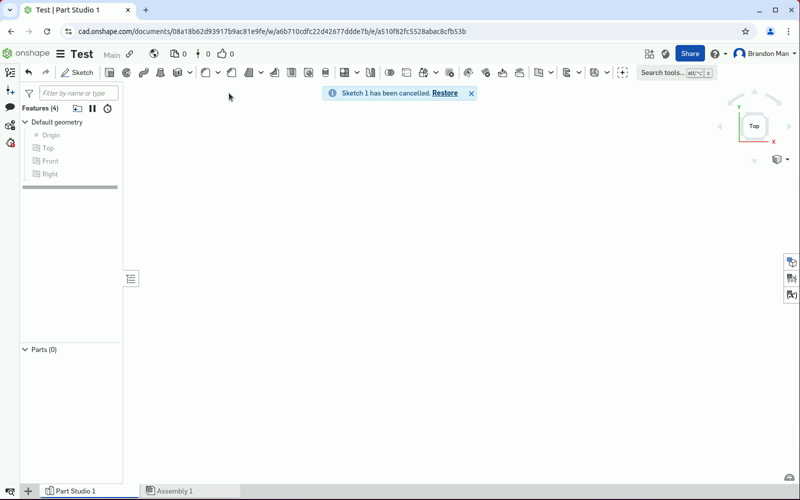
mouse_move(73, 352)
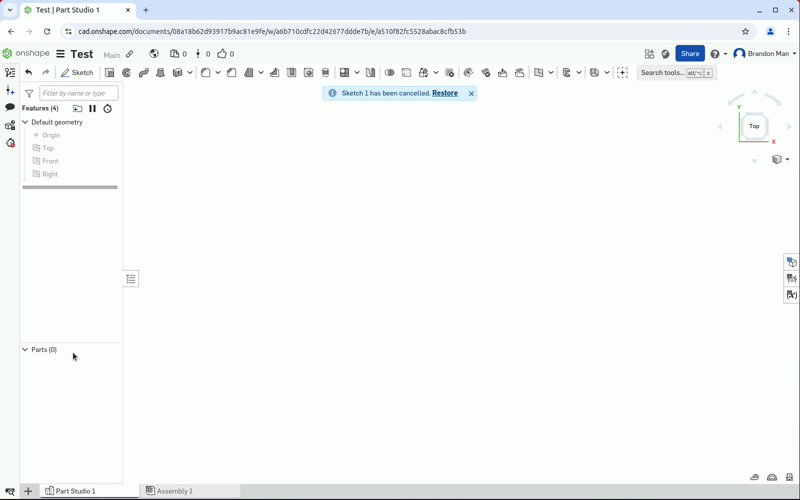
key(y)
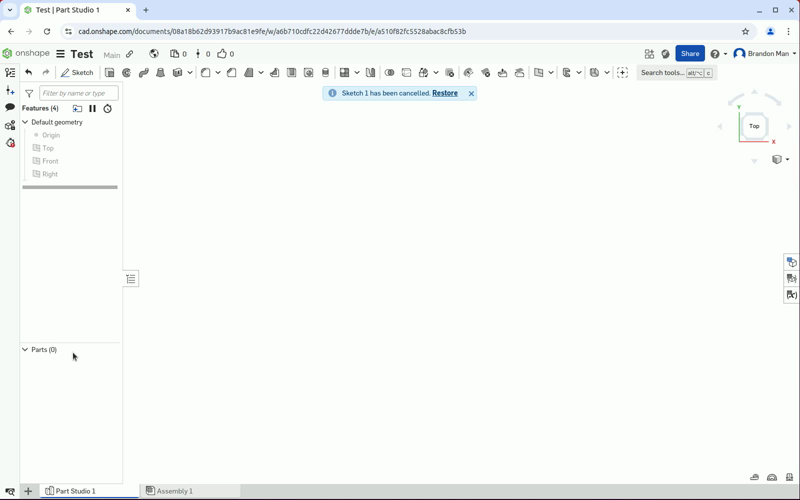
key(shift+p)
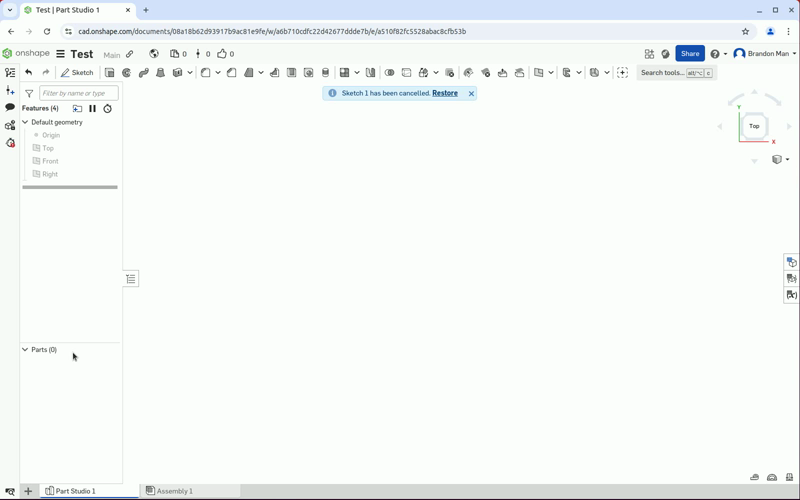
key(space)
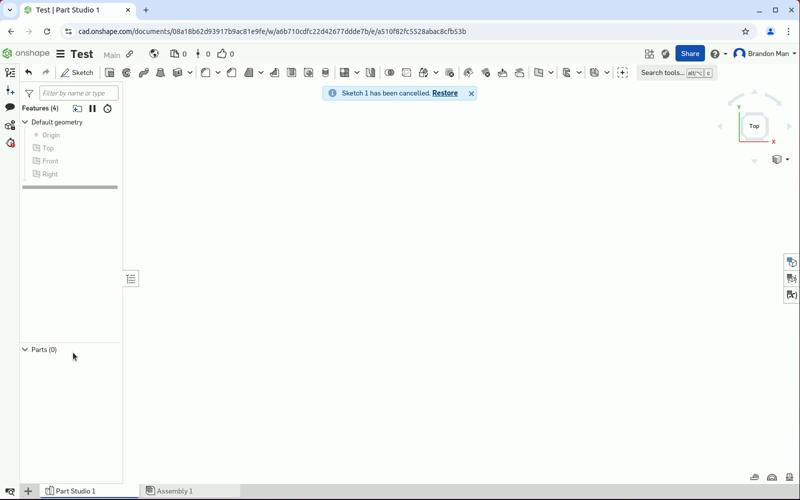
key_down(shift)
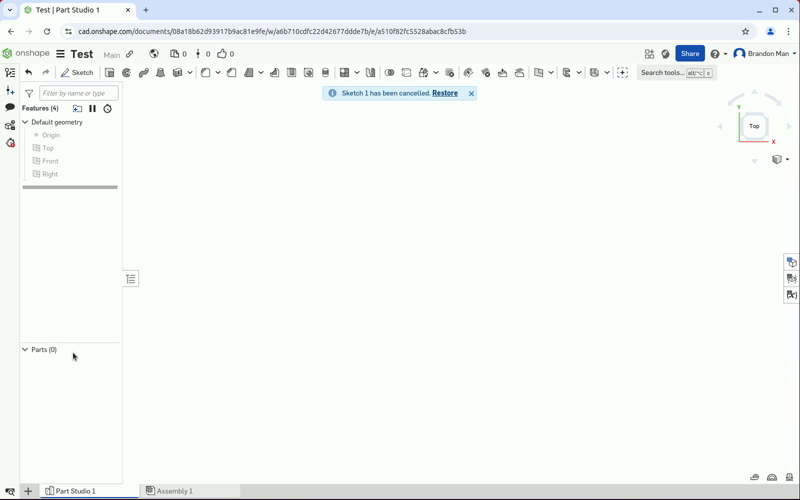
key(up)
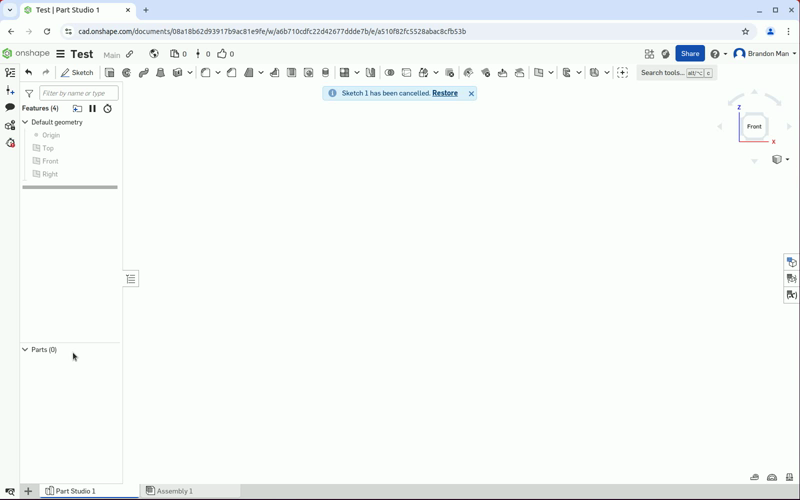
key_up(shift)
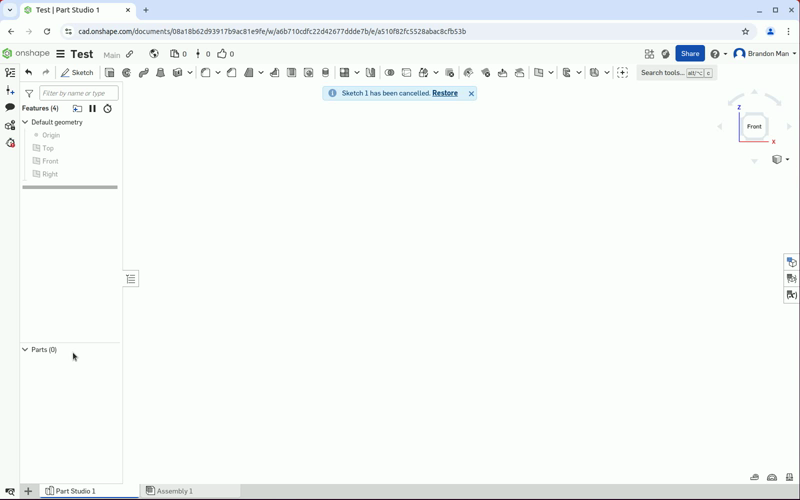
mouse_move(73, 352)
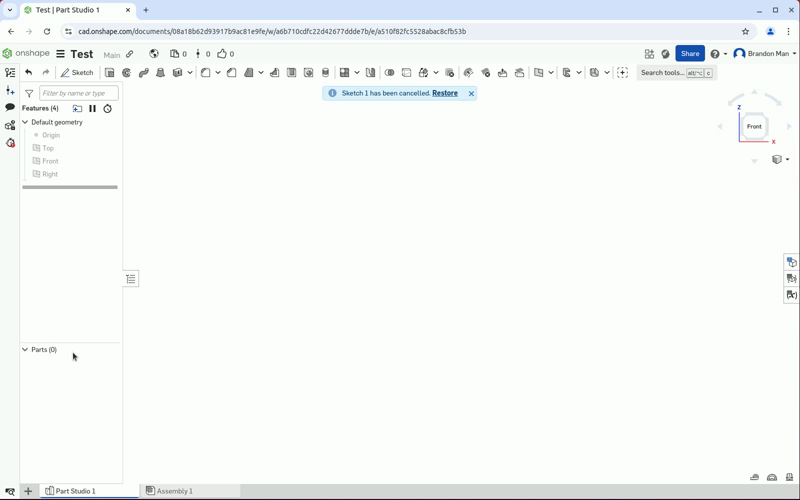
key(shift+y)
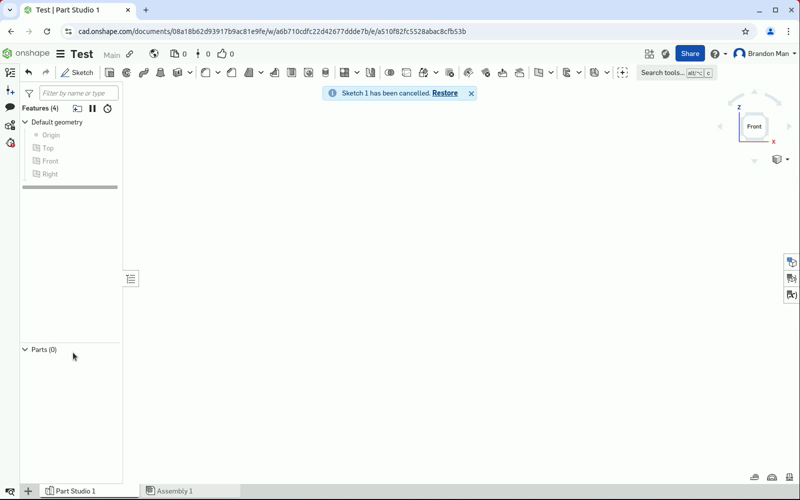
key(shift+s)
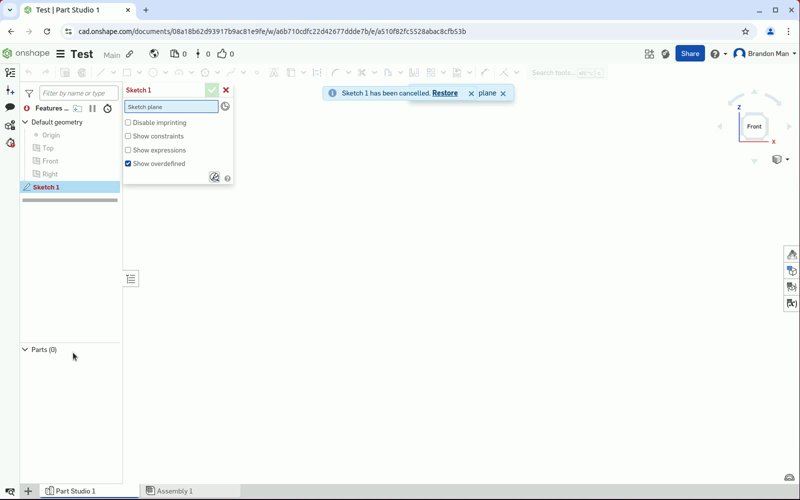
mouse_move(73, 163)
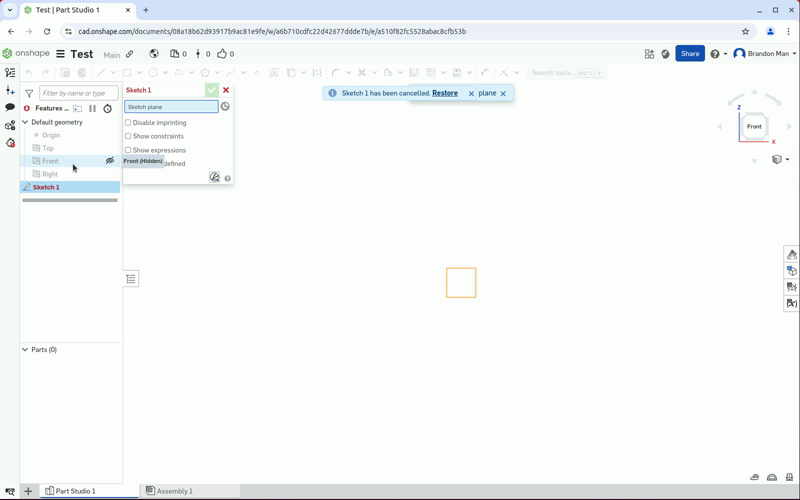
click(73, 163)
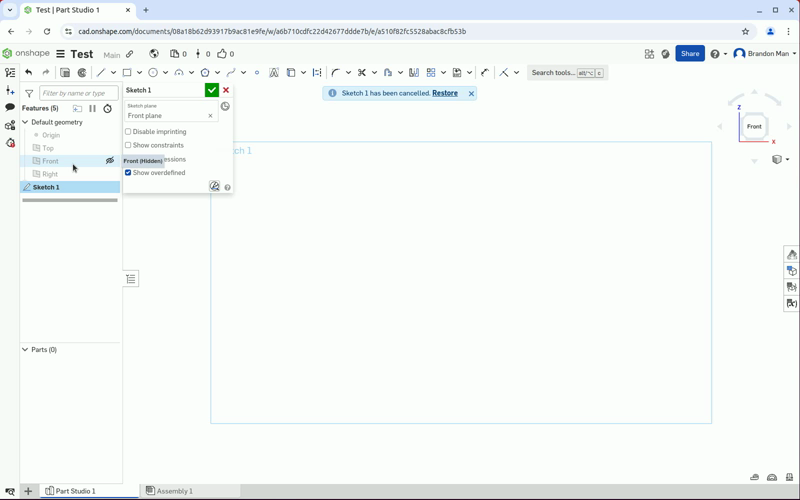
mouse_move(73, 352)
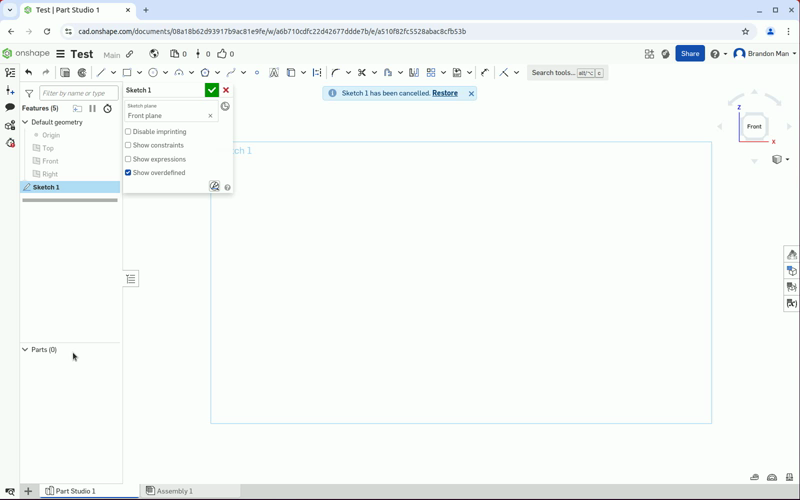
key(y)
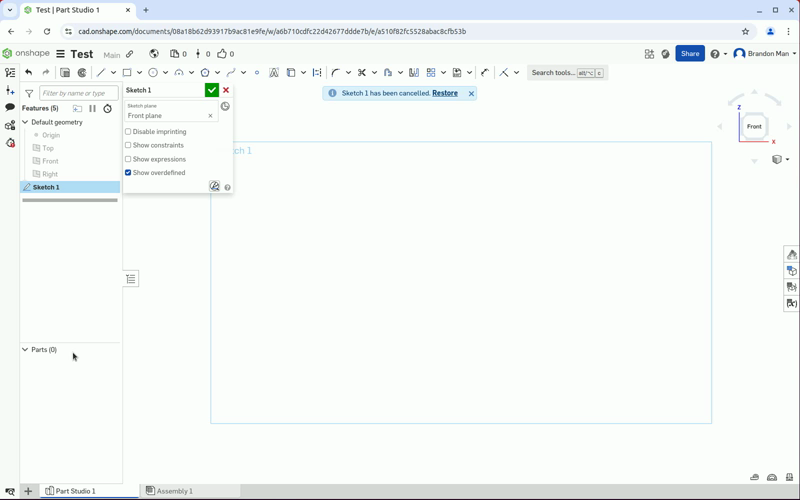
key(l)
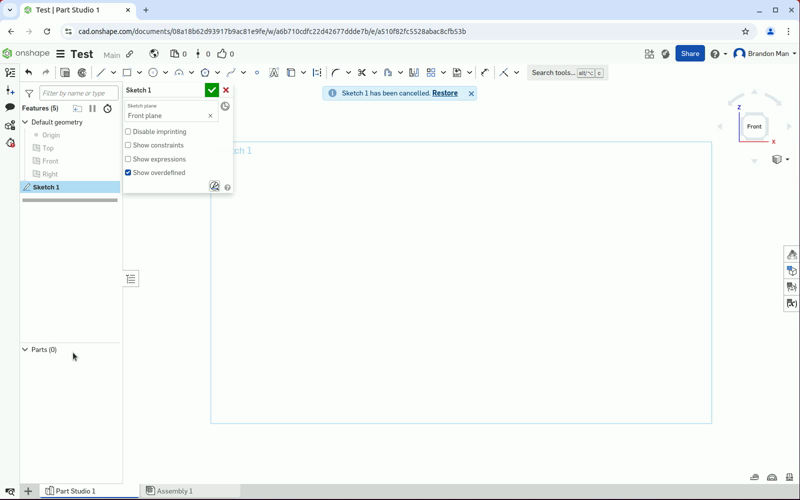
key_down(shift)
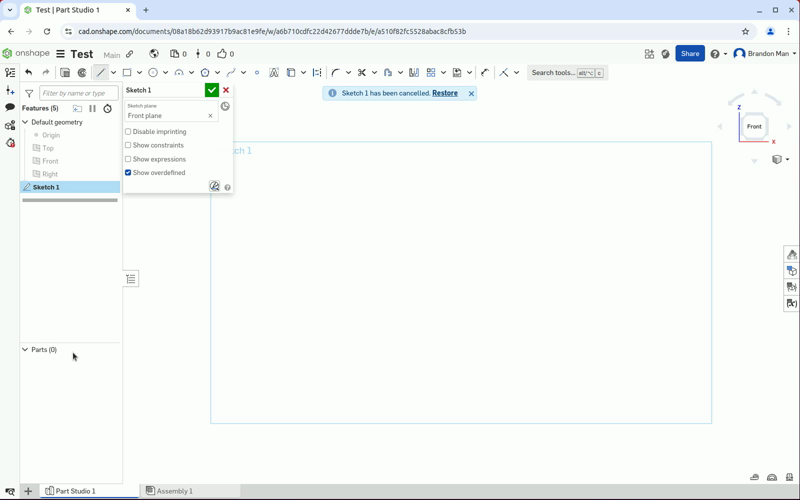
mouse_move(432, 303)
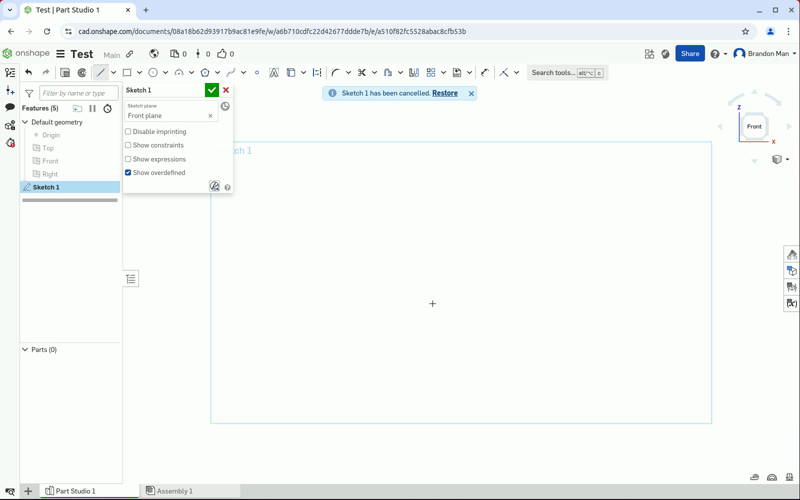
click(432, 303)
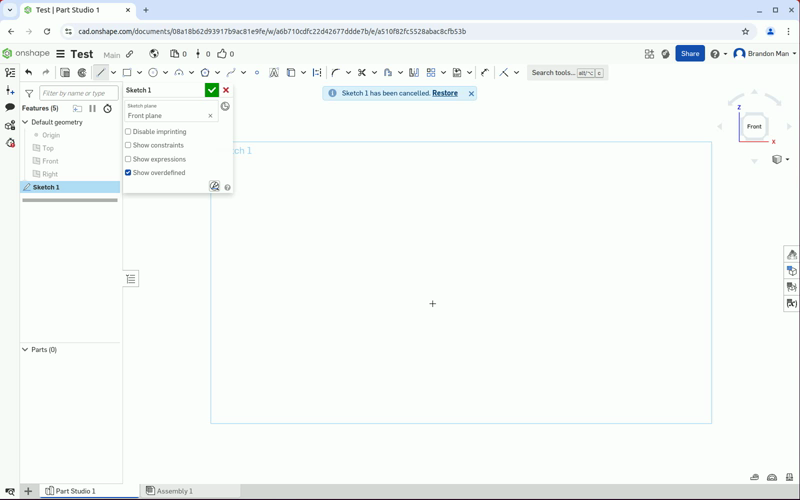
key_up(shift)
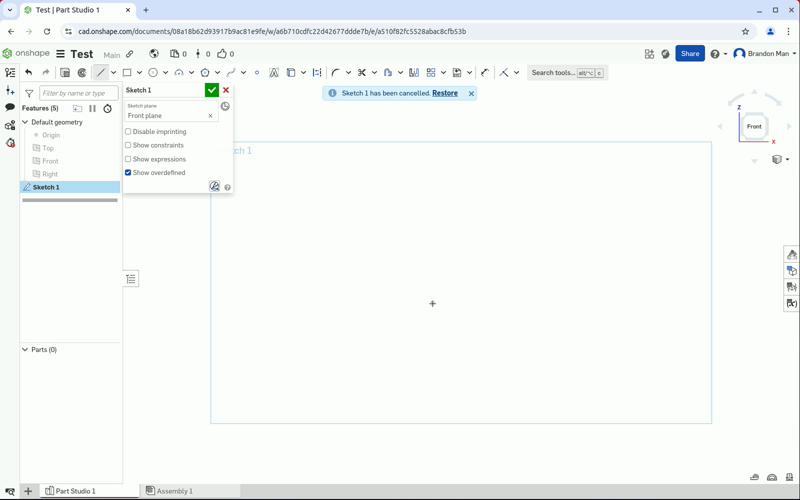
key_down(shift)
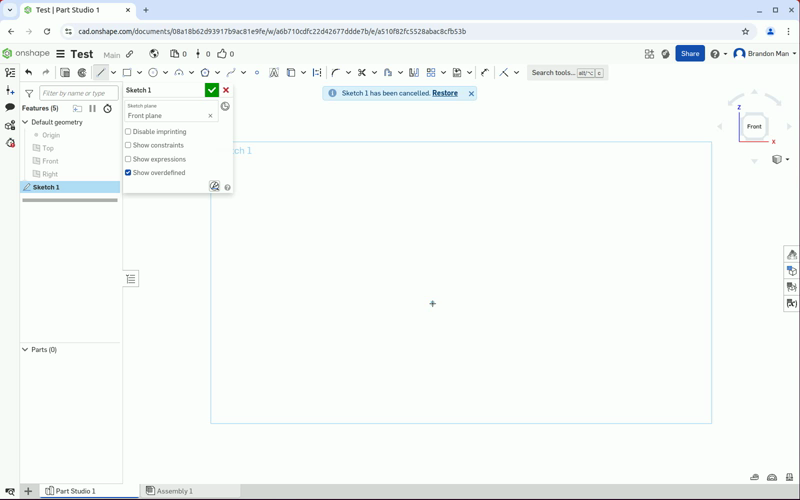
mouse_move(494, 303)
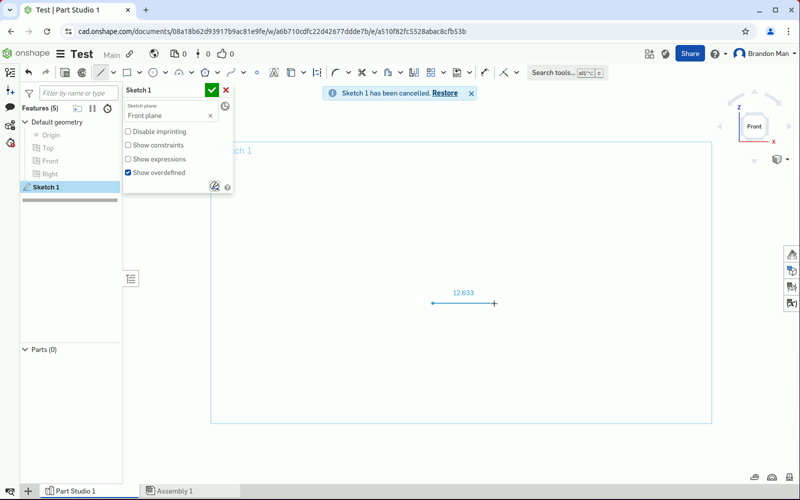
click(494, 303)
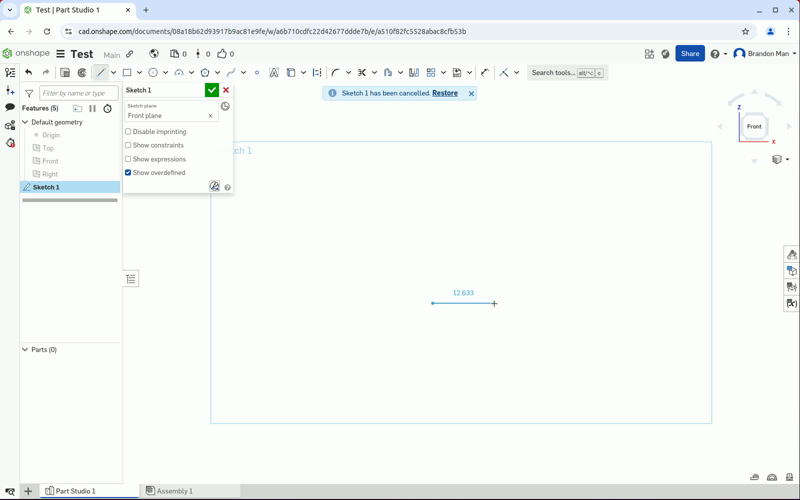
key_up(shift)
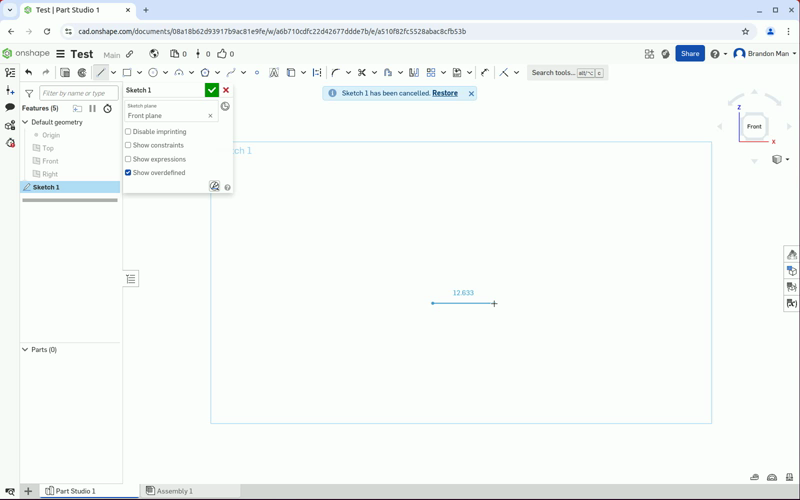
key_down(shift)
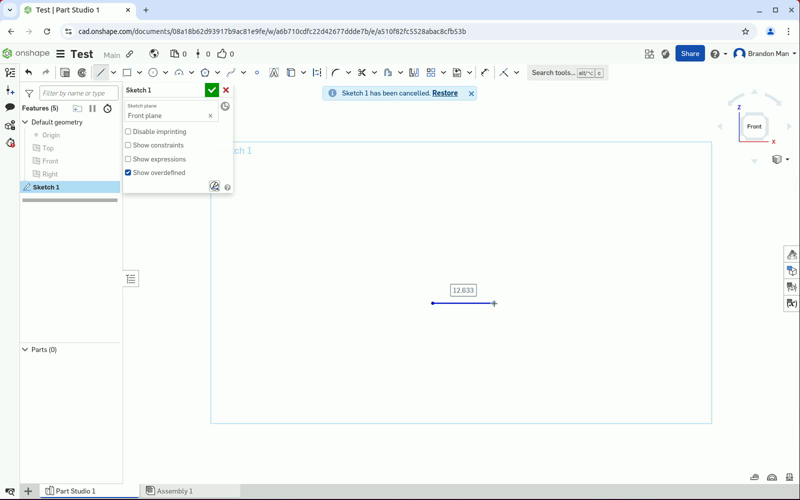
mouse_move(524, 303)
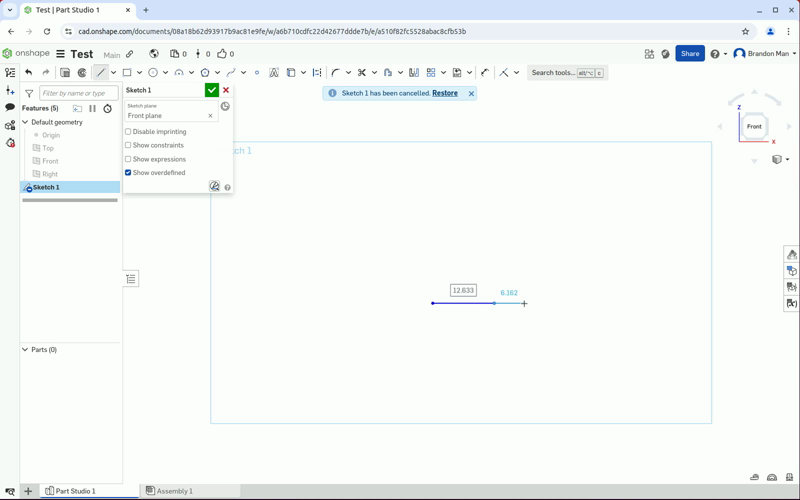
mouse_move(494, 268)
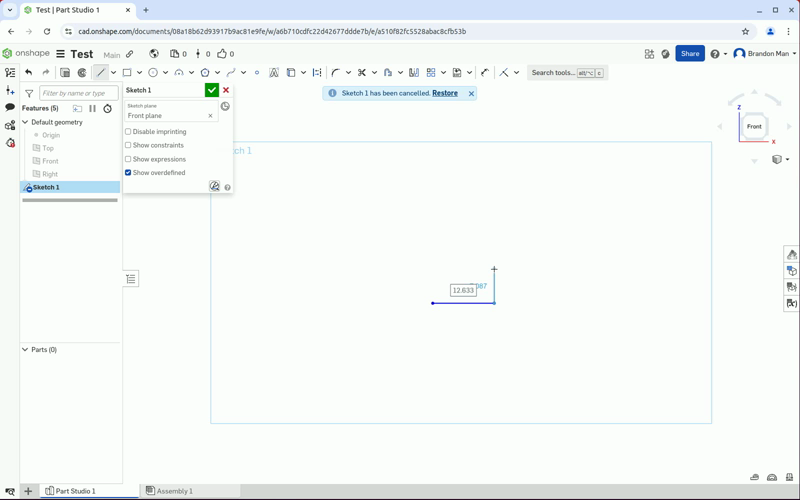
click(494, 268)
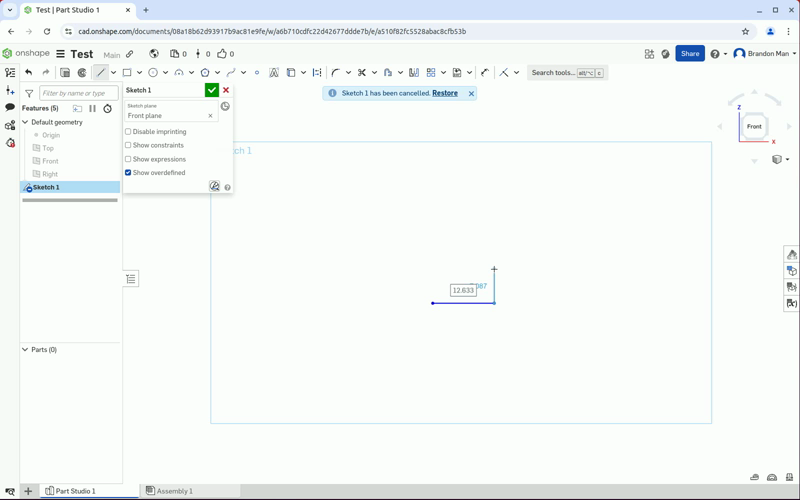
key_up(shift)
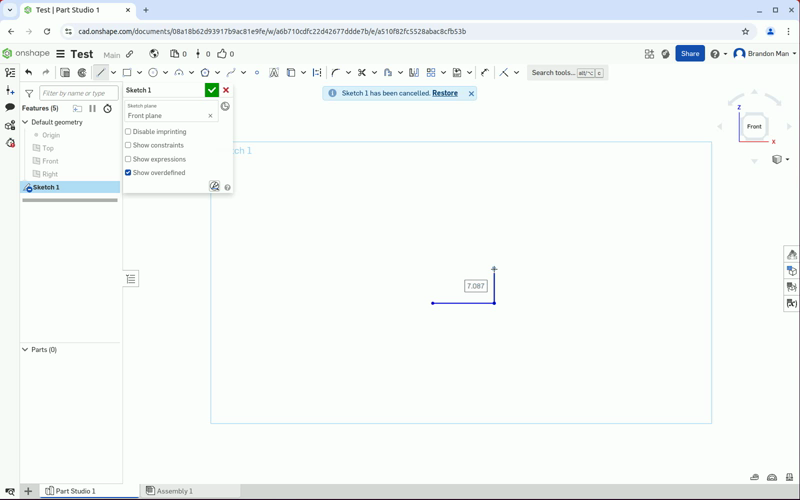
key_down(shift)
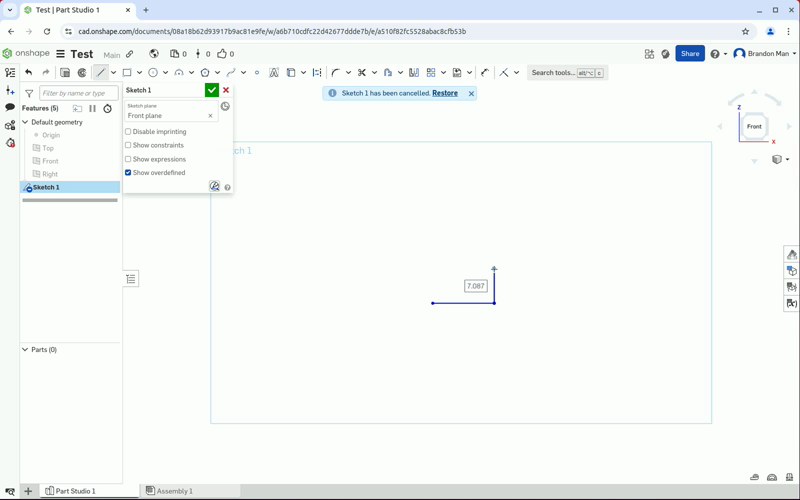
mouse_move(432, 268)
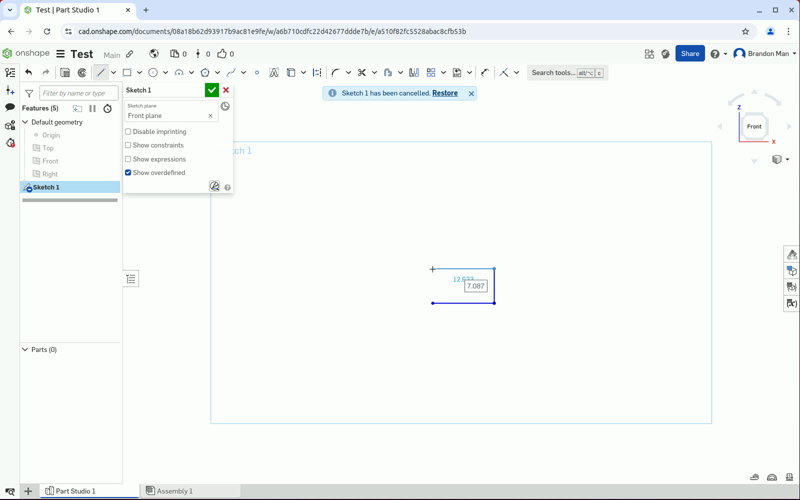
click(432, 268)
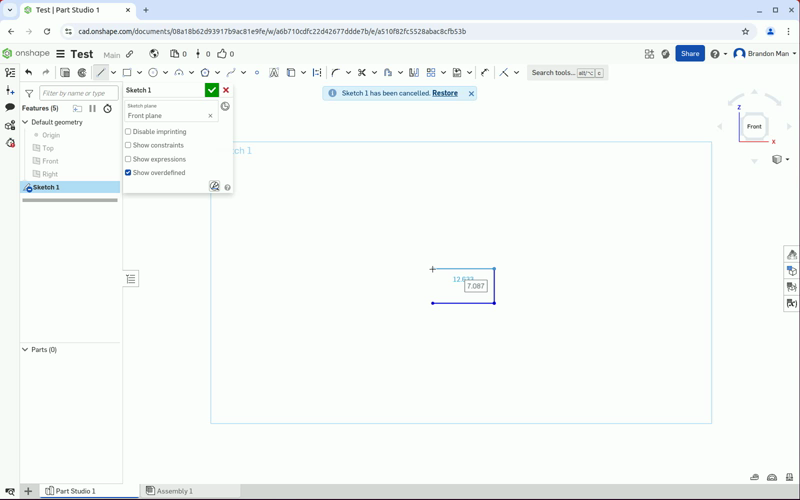
key_up(shift)
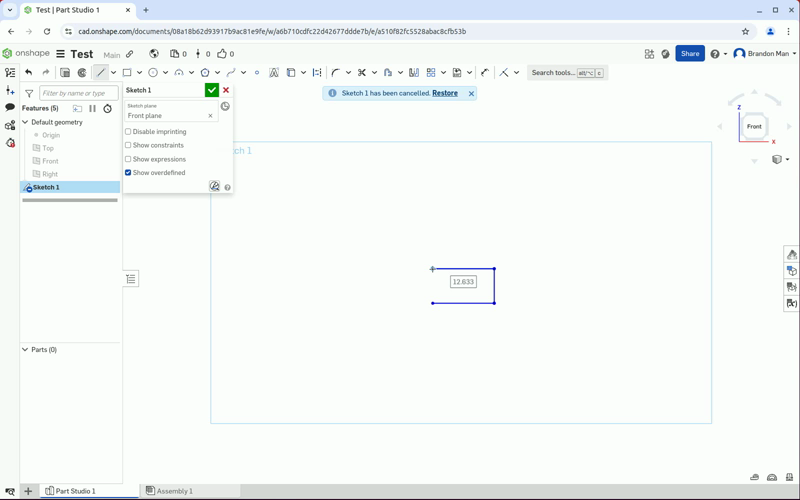
mouse_move(462, 268)
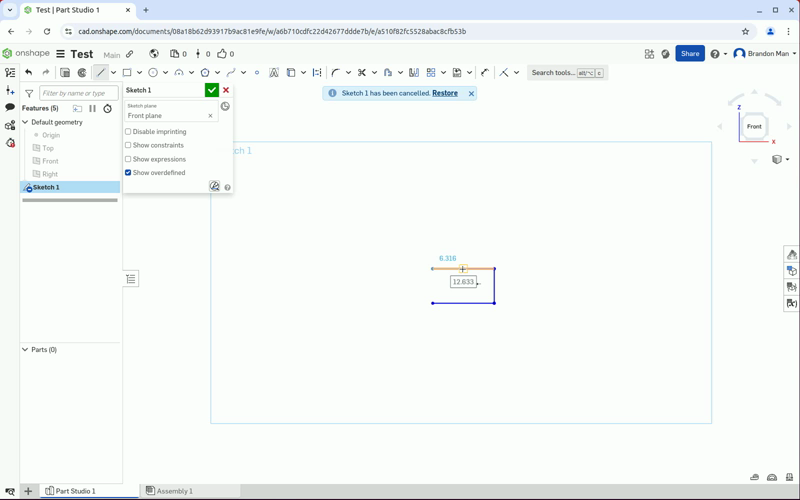
key_down(shift)
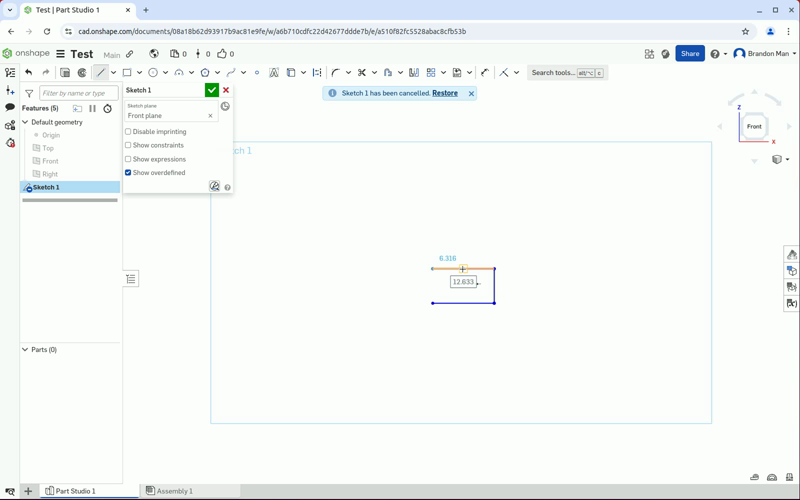
mouse_move(432, 303)
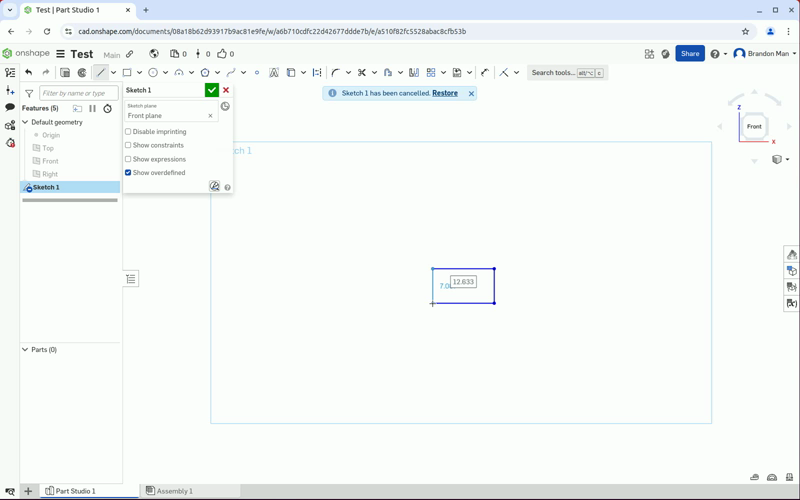
key_up(shift)
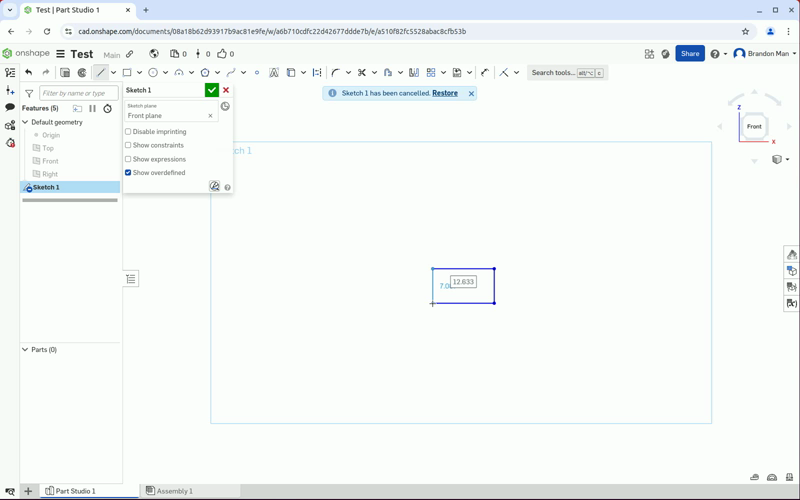
click(432, 303)
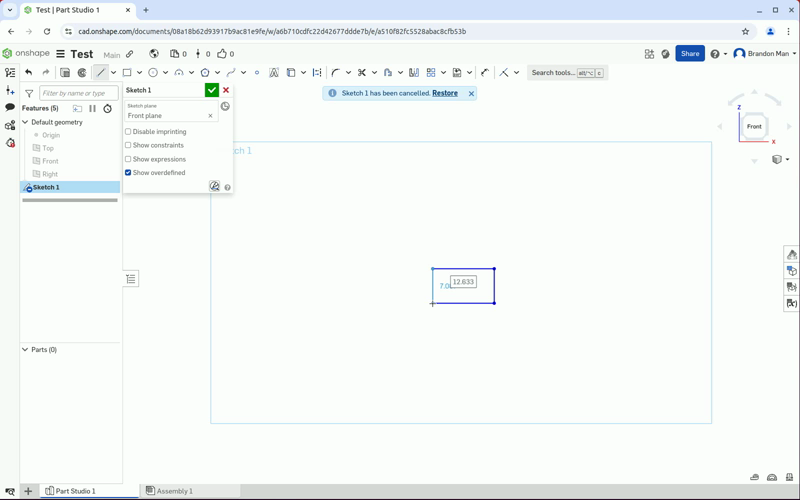
key(esc)
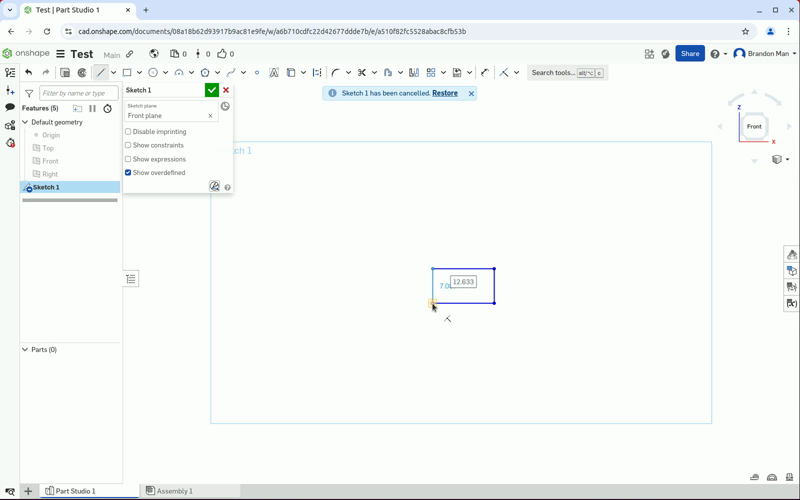
mouse_move(464, 287)
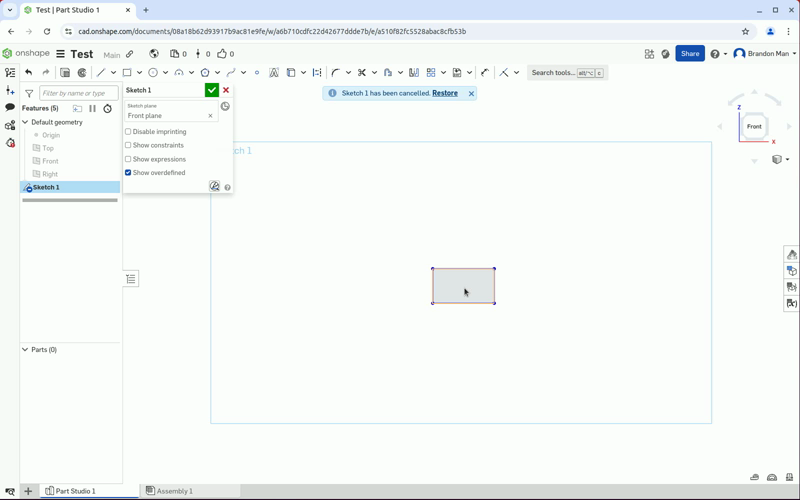
click(464, 287)
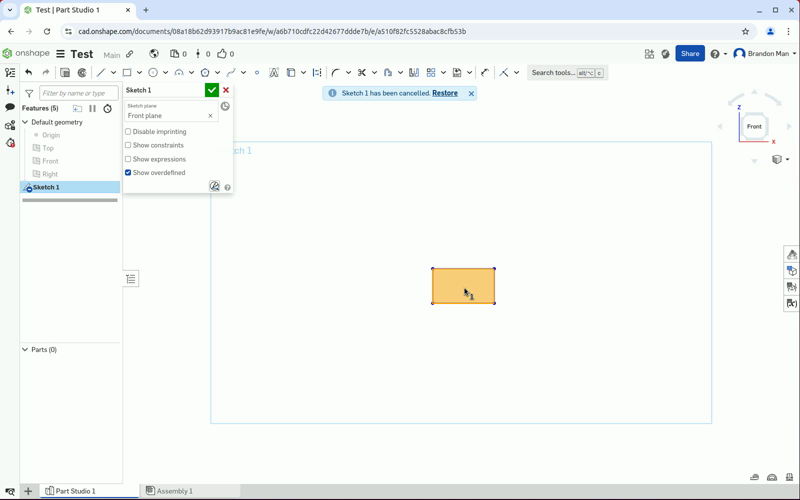
mouse_move(73, 352)
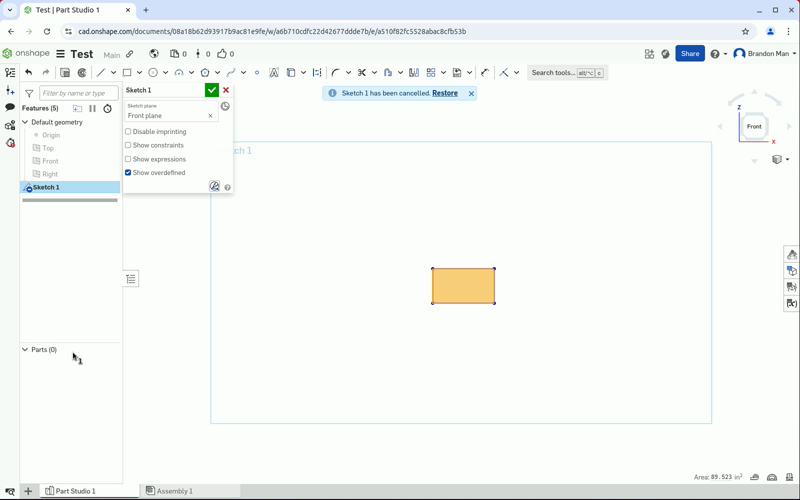
key(shift+y)
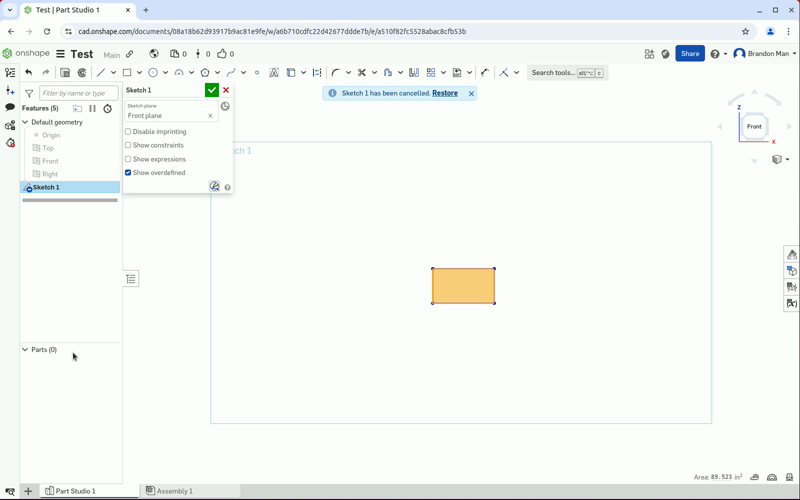
key(shift+e)
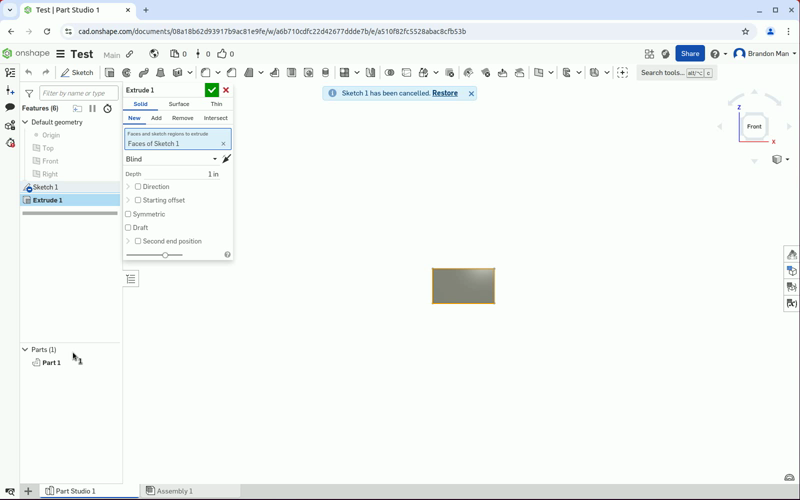
mouse_move(143, 106)
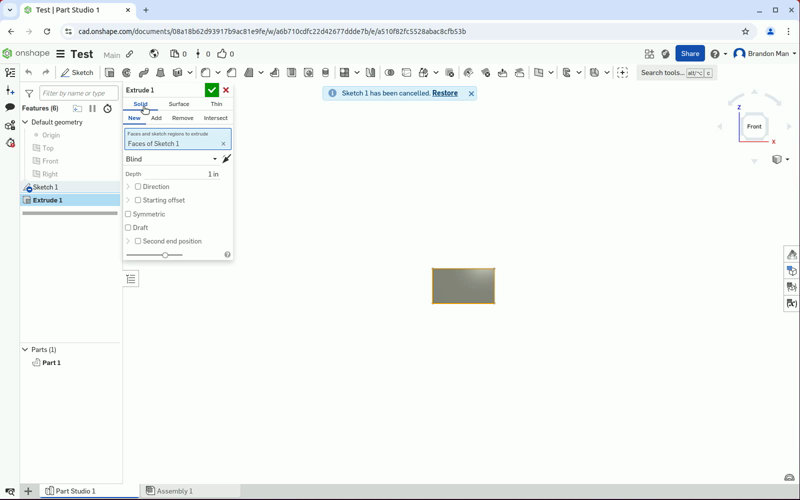
click(143, 106)
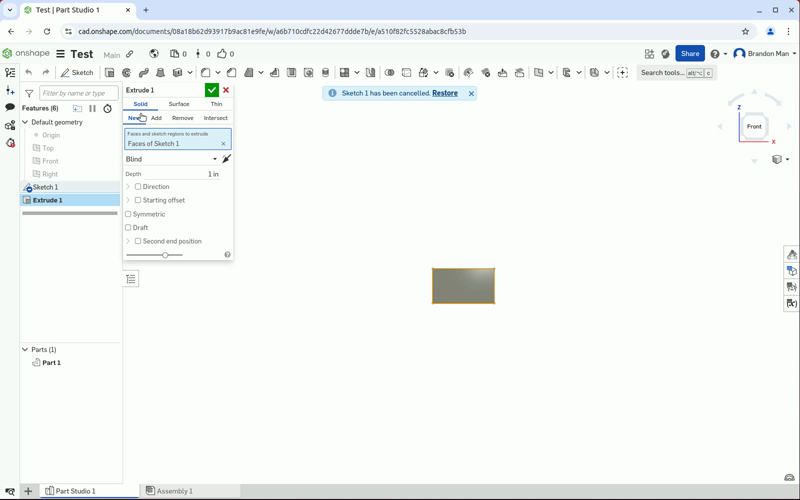
mouse_move(137, 120)
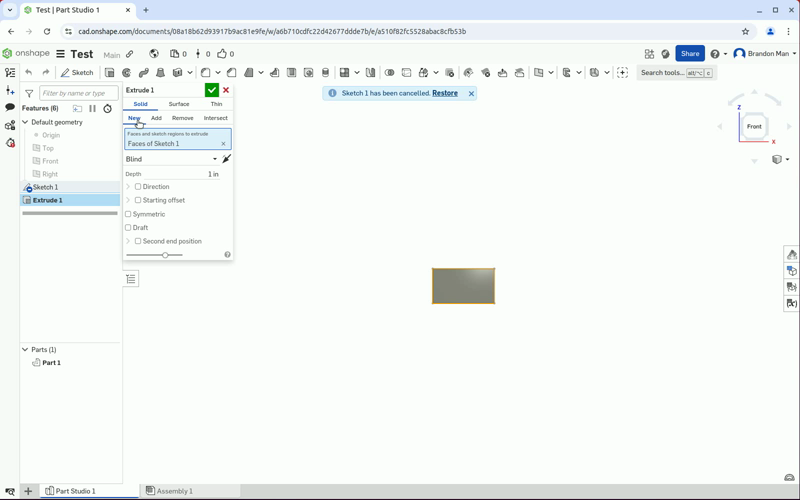
click(137, 120)
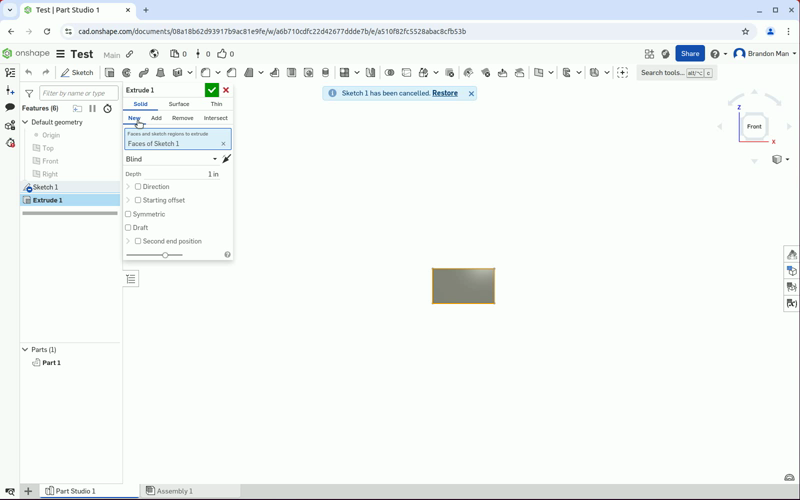
key(tab, 4)
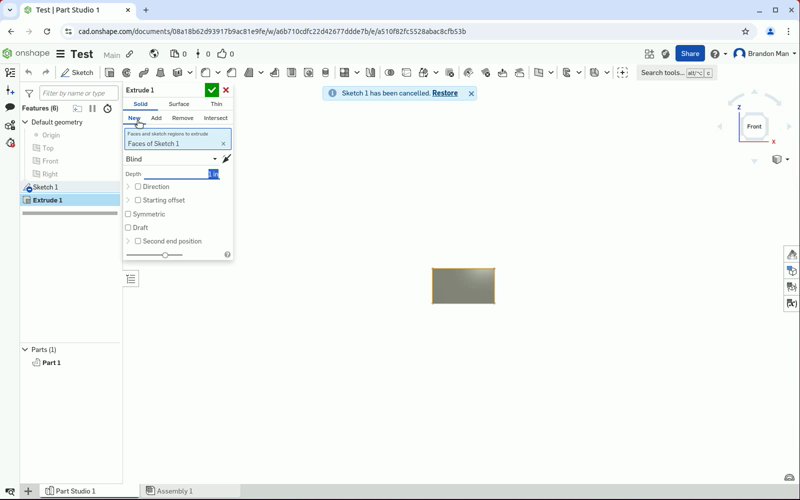
text(23.108)
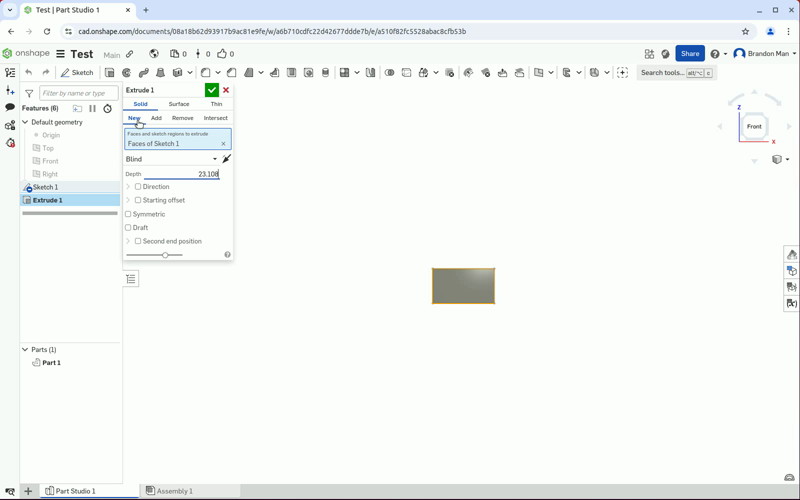
key(enter)
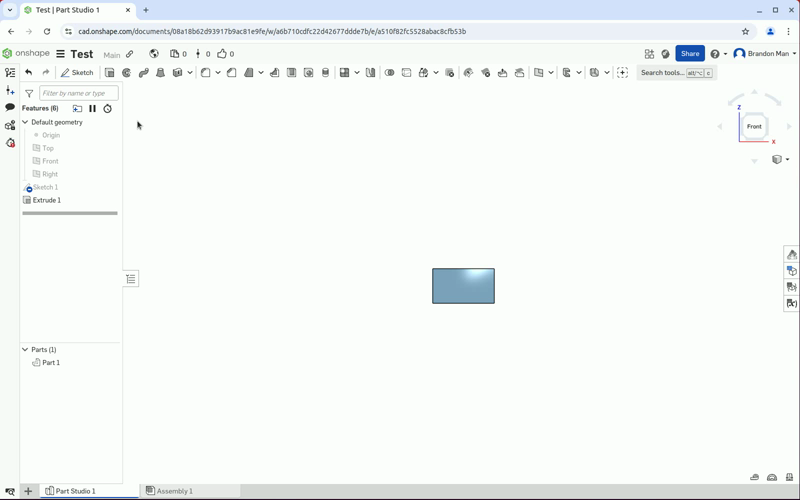
key(shift+h)
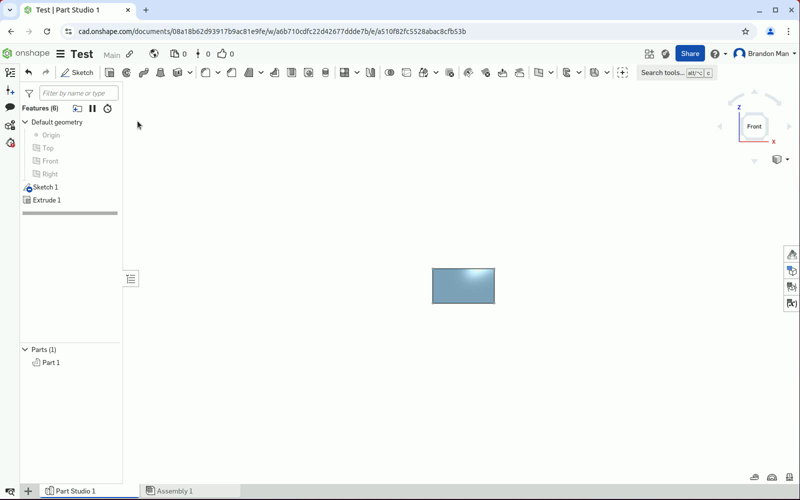
key(shift+h)
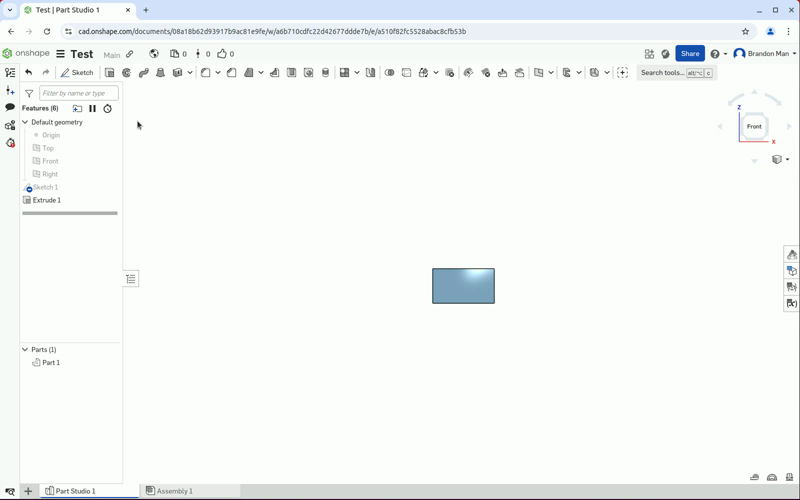
mouse_move(73, 189)
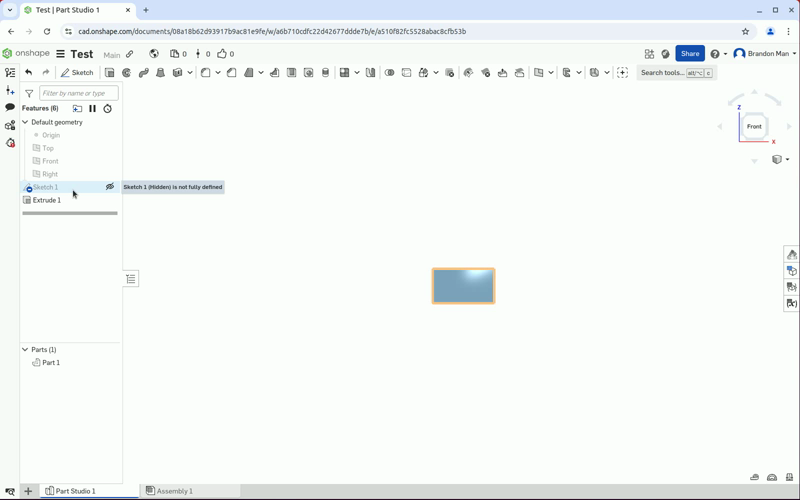
click(73, 189)
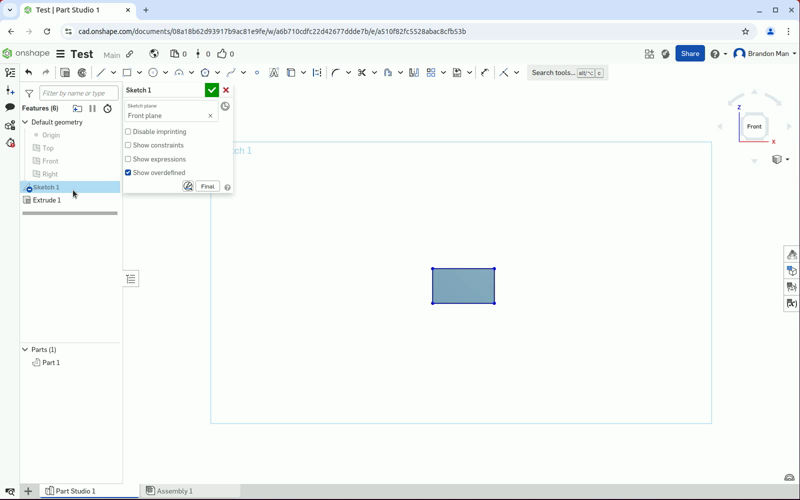
mouse_move(229, 92)
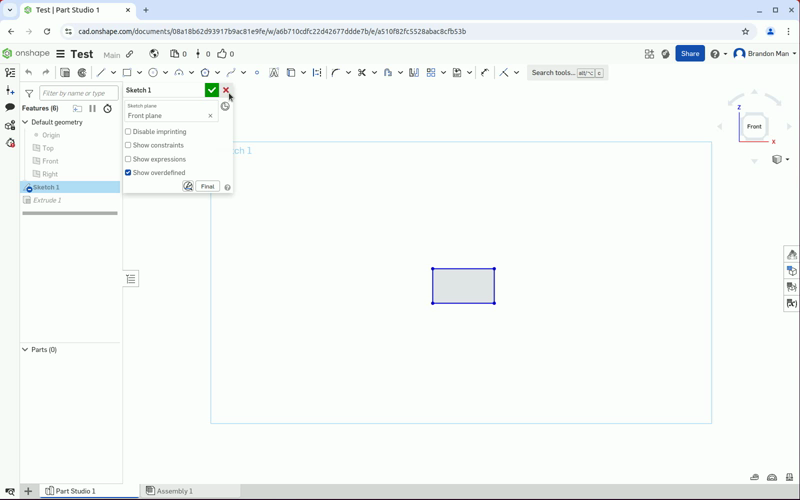
click(229, 92)
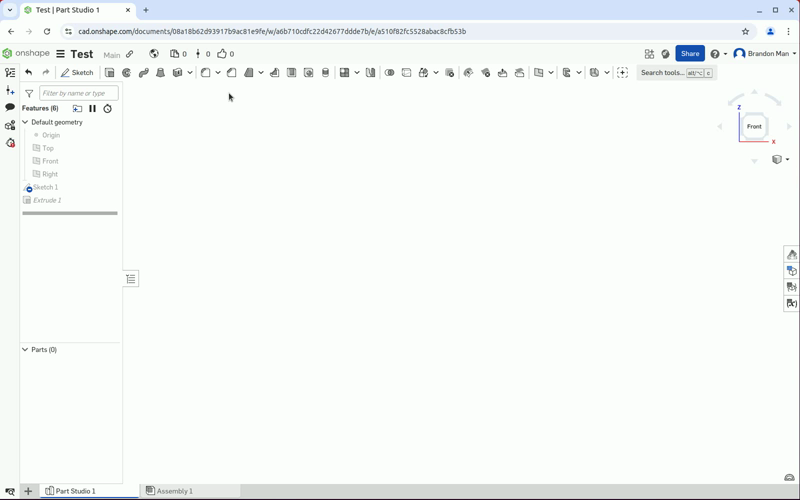
mouse_move(73, 352)
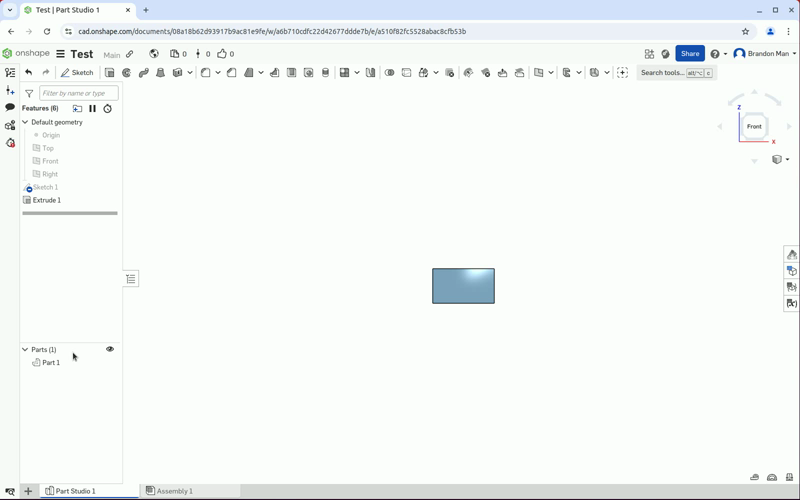
key(y)
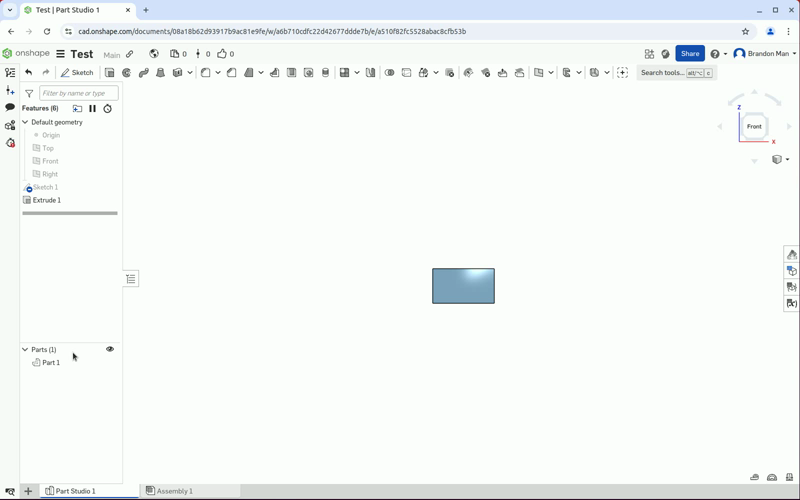
key(shift+p)
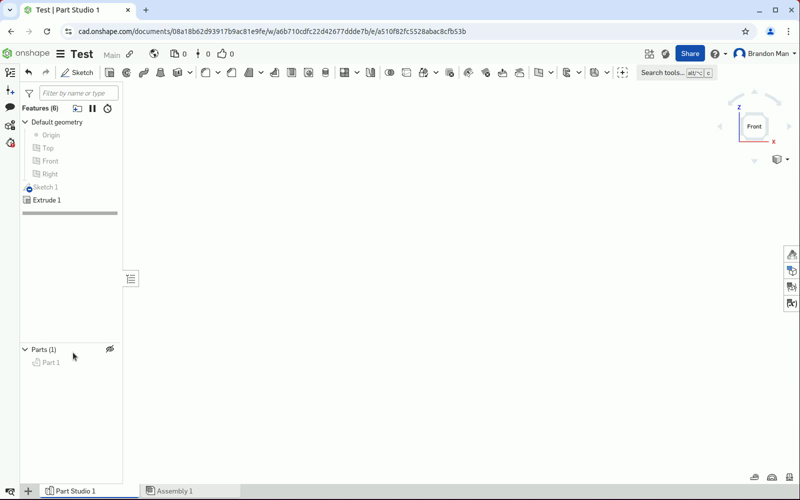
key(space)
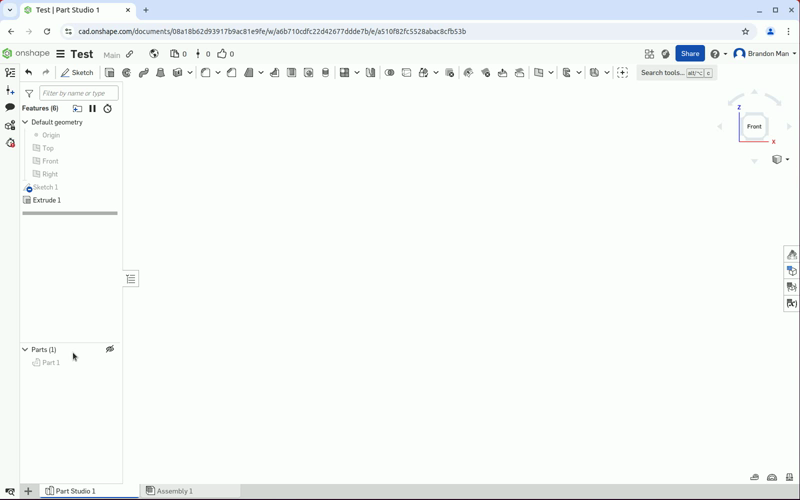
key_down(shift)
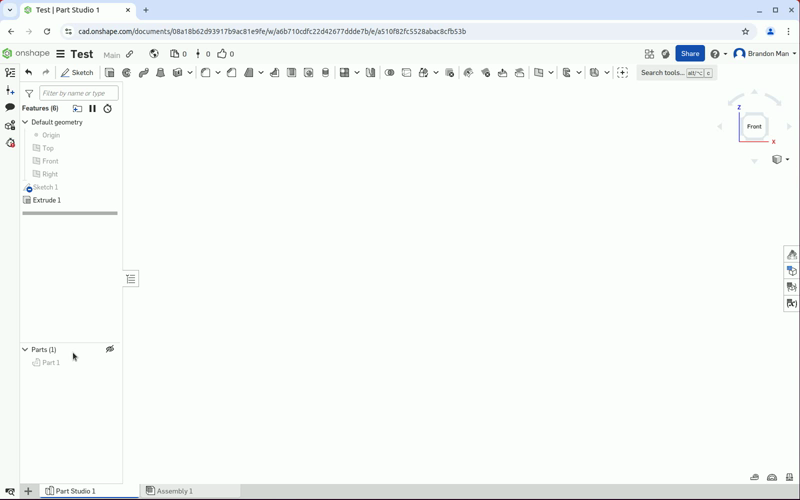
key(down)
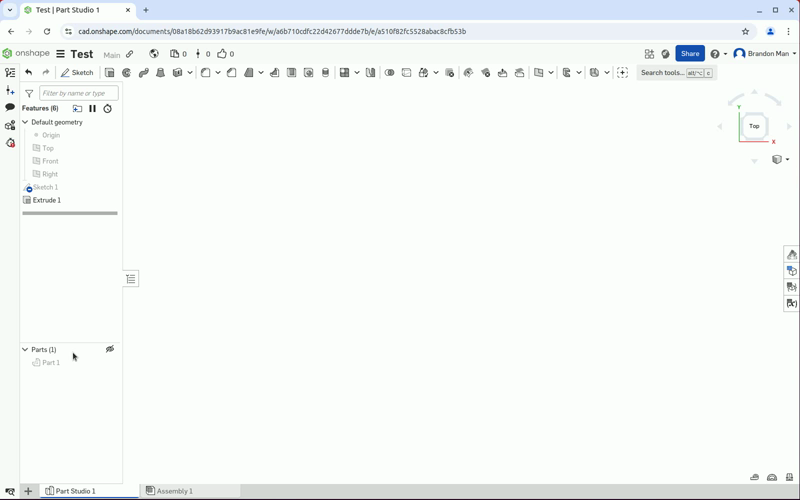
key_up(shift)
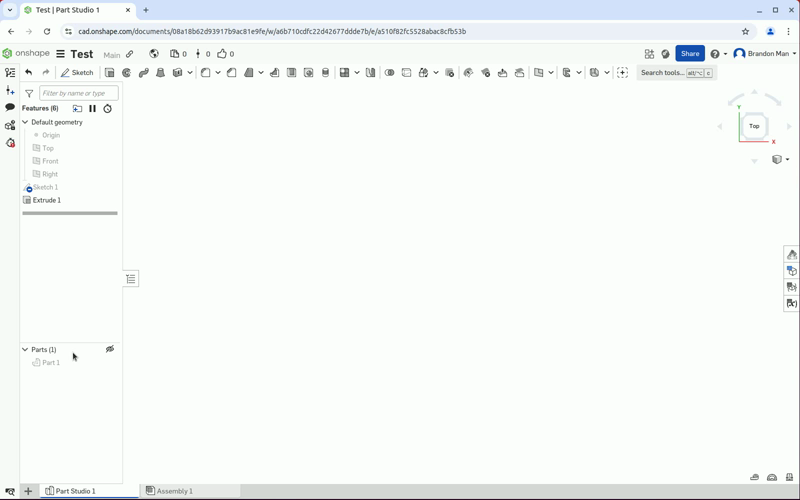
mouse_move(73, 352)
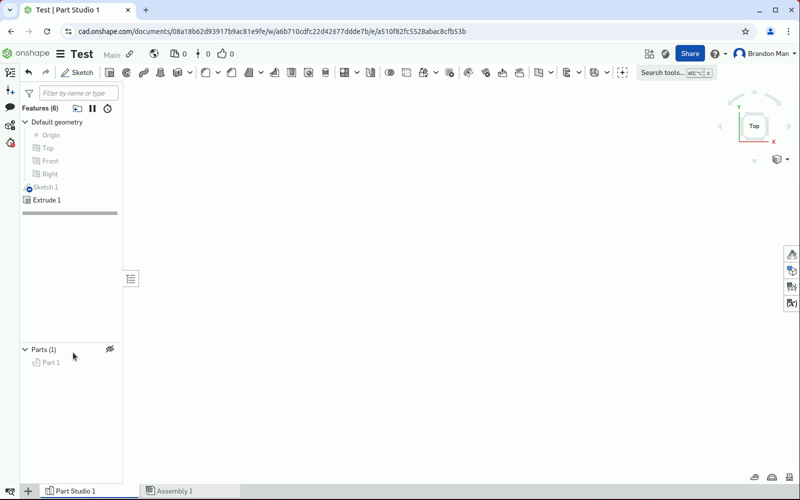
key(shift+y)
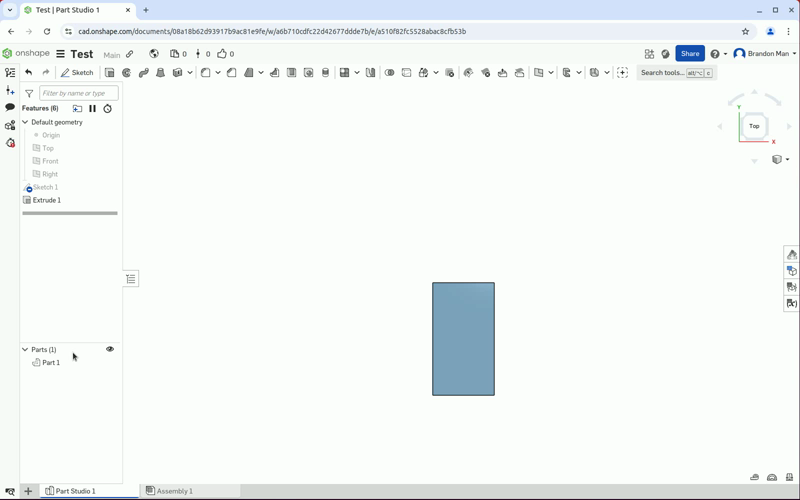
mouse_move(541, 75)
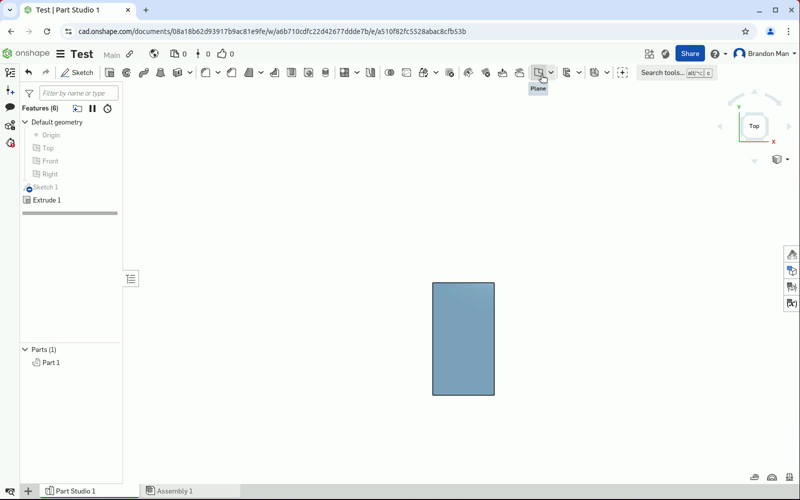
click(541, 75)
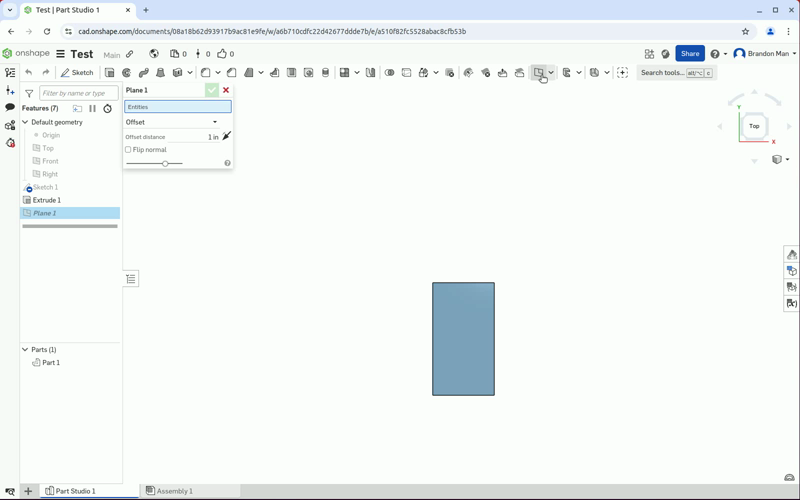
mouse_move(73, 150)
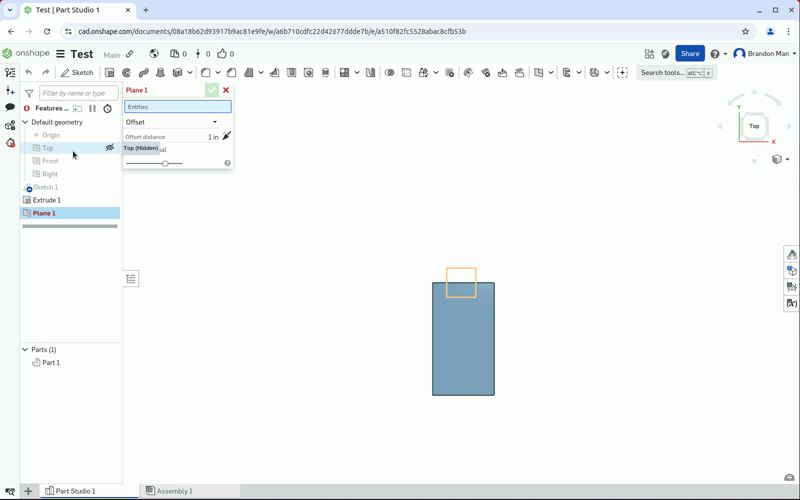
click(73, 150)
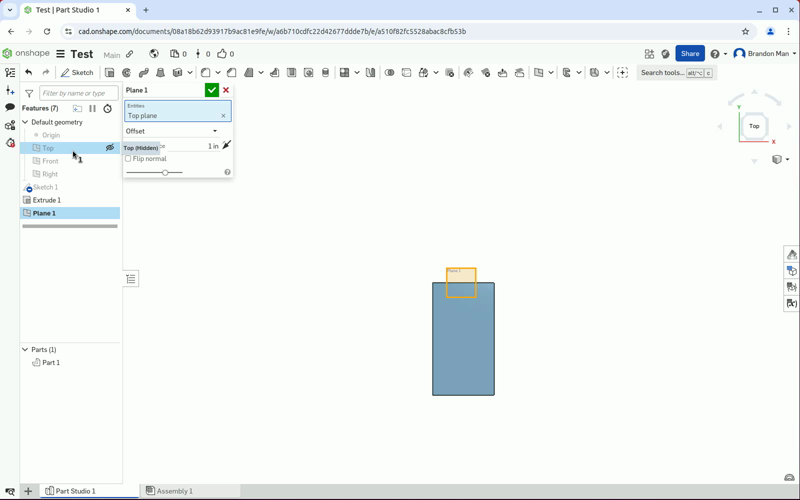
key(tab, 2)
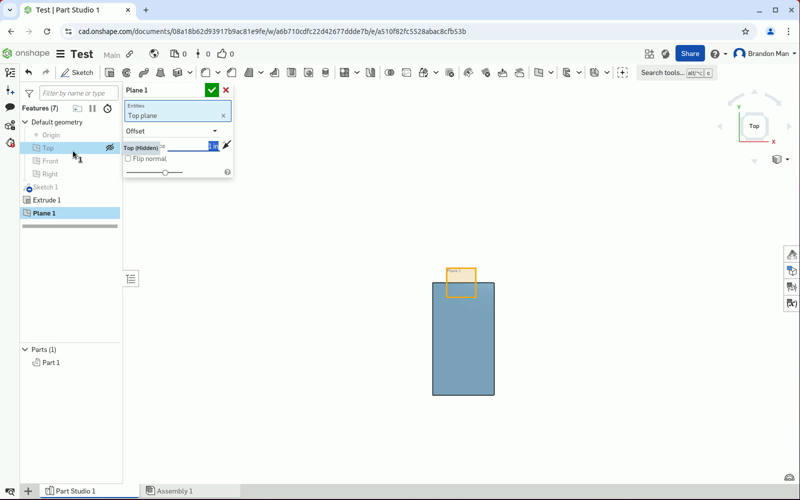
text(2.896)
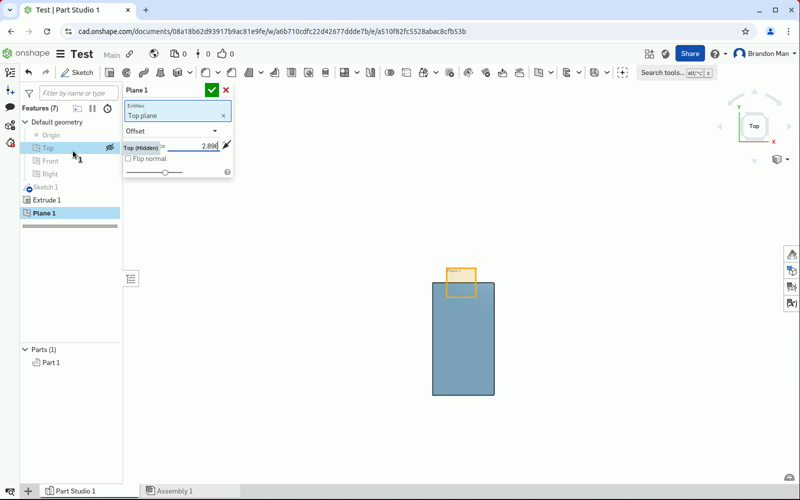
key(enter, 2)
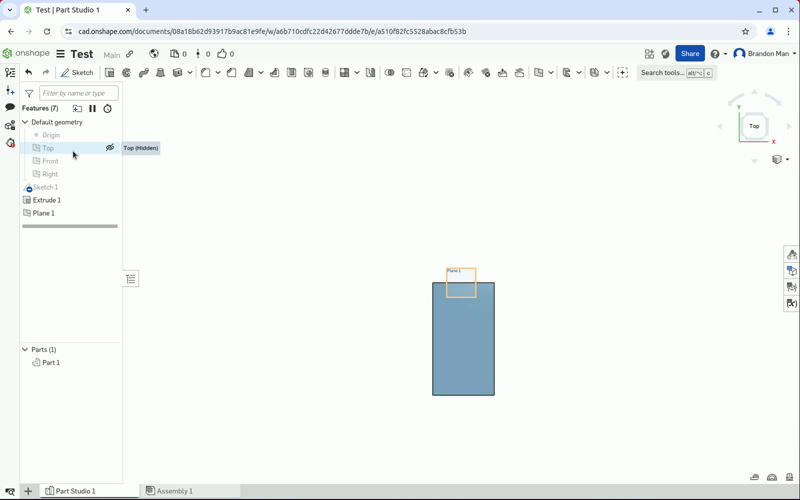
key(shift+s)
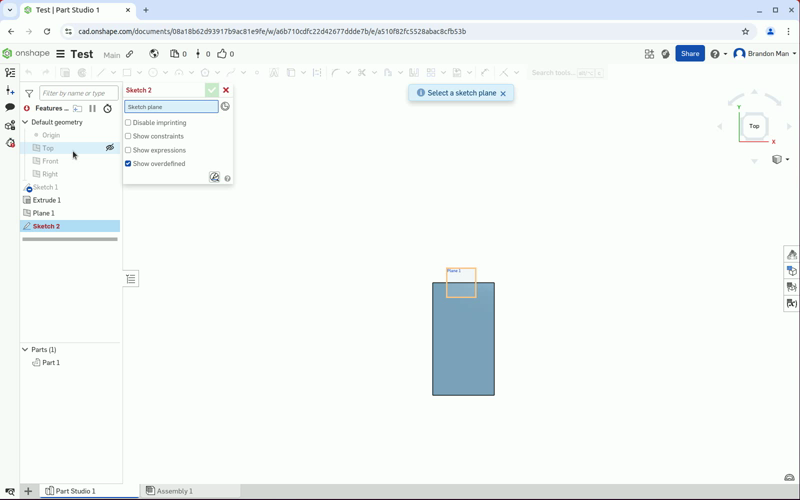
mouse_move(73, 215)
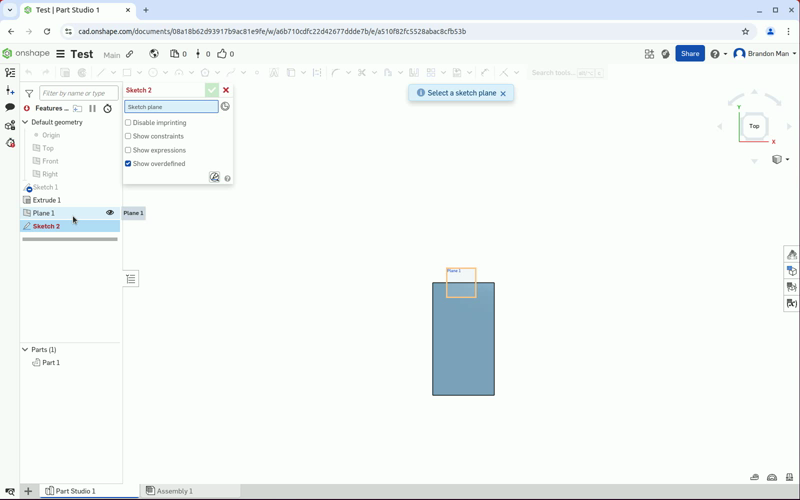
click(73, 215)
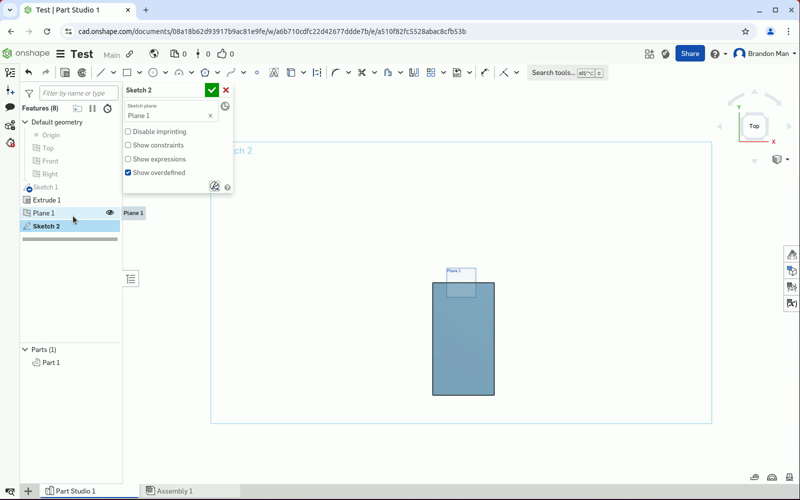
mouse_move(73, 352)
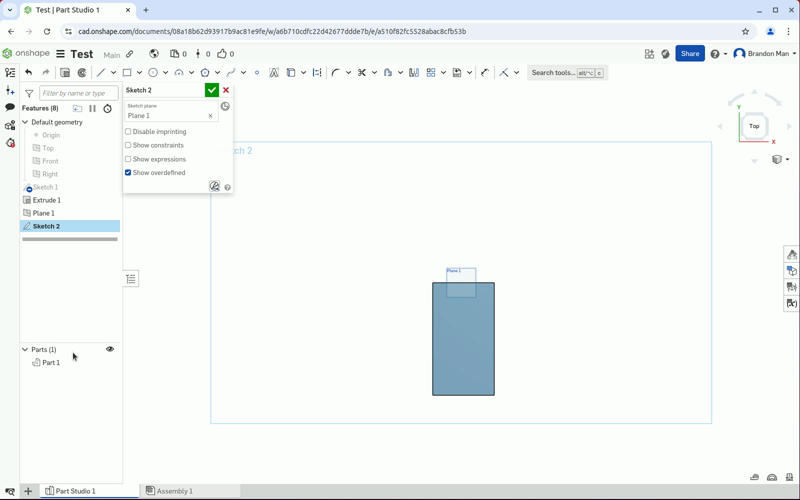
key(y)
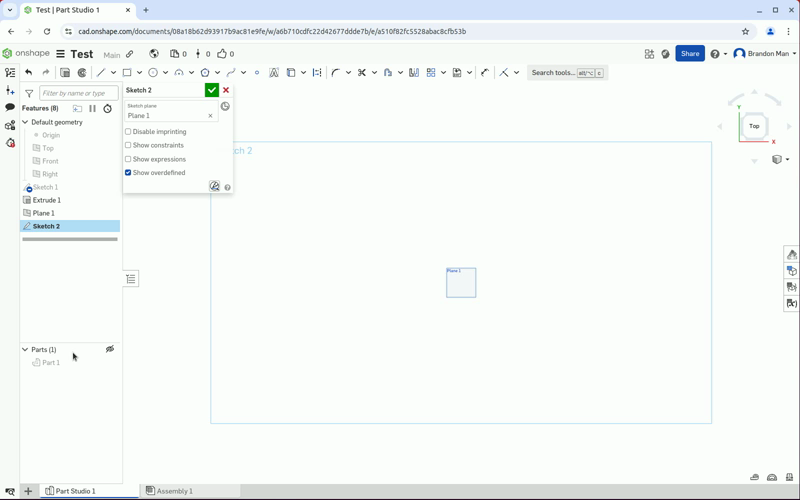
key(l)
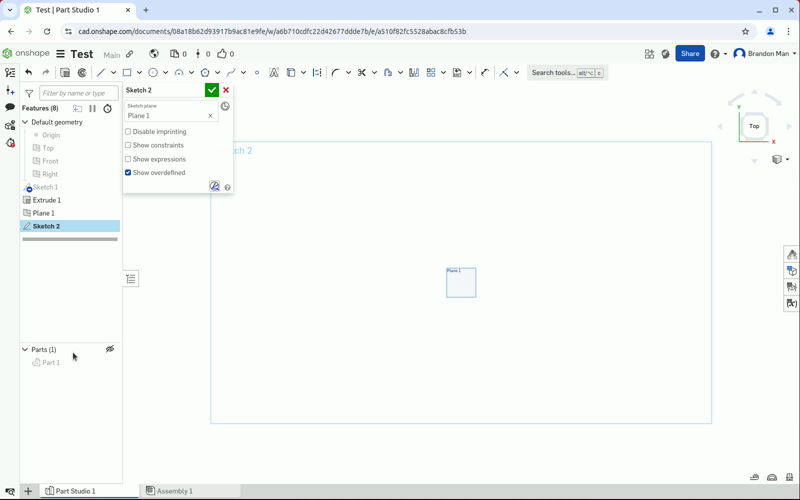
key_down(shift)
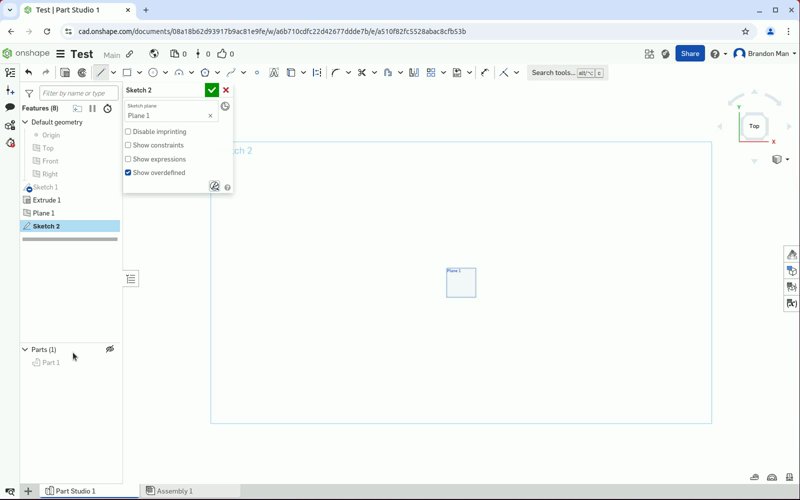
mouse_move(432, 380)
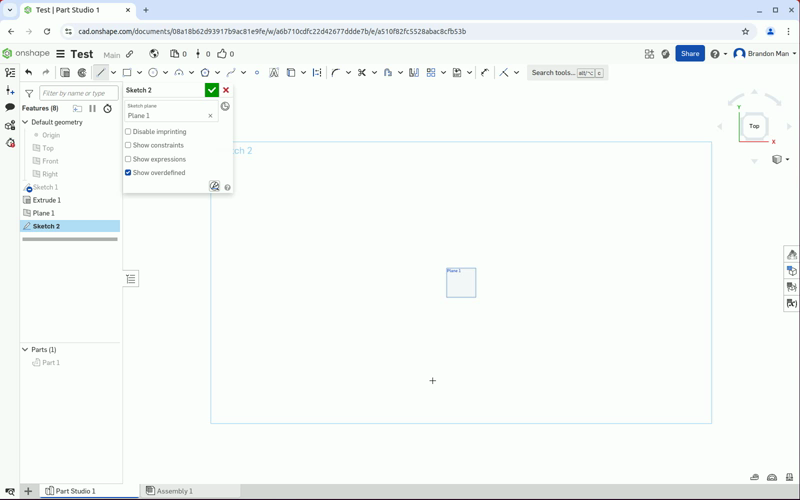
click(432, 380)
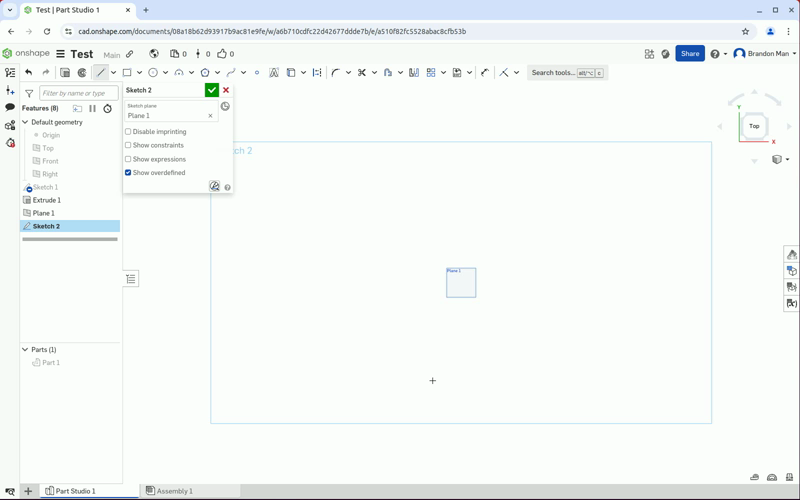
key_up(shift)
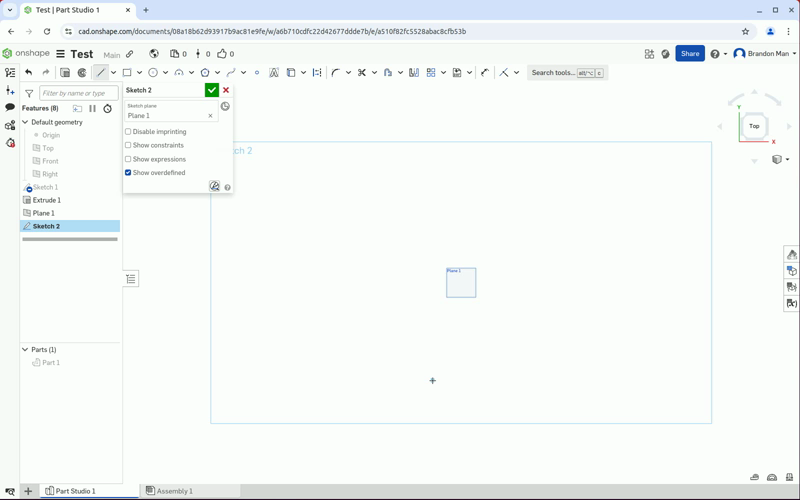
key_down(shift)
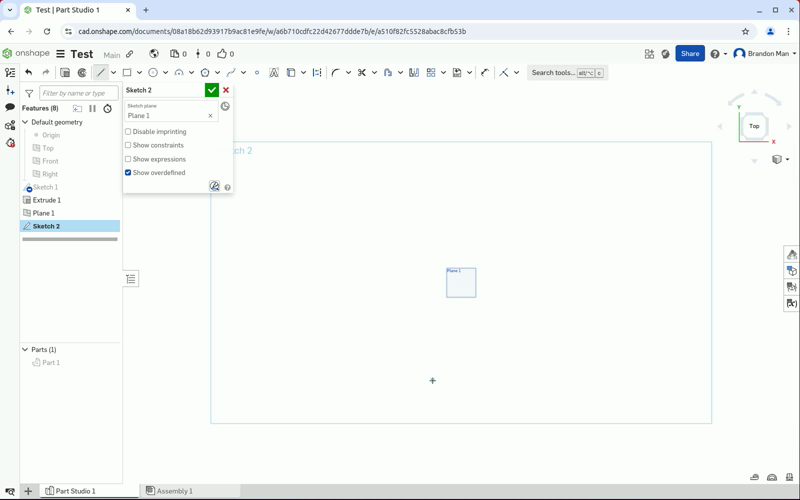
mouse_move(494, 380)
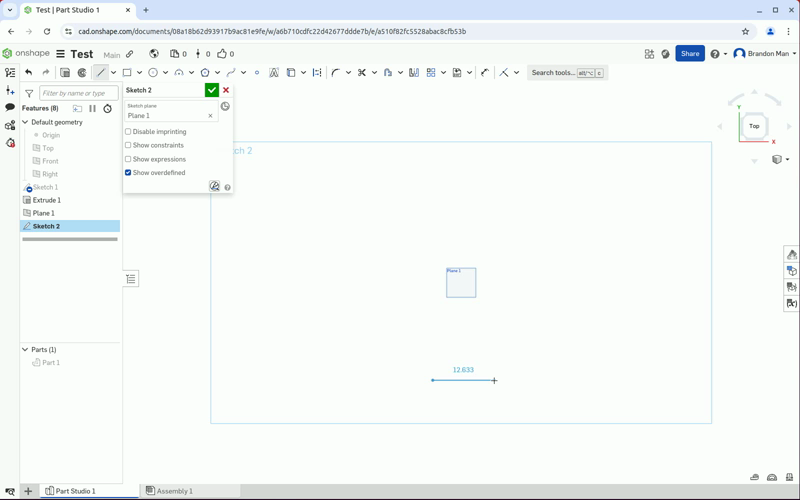
click(494, 380)
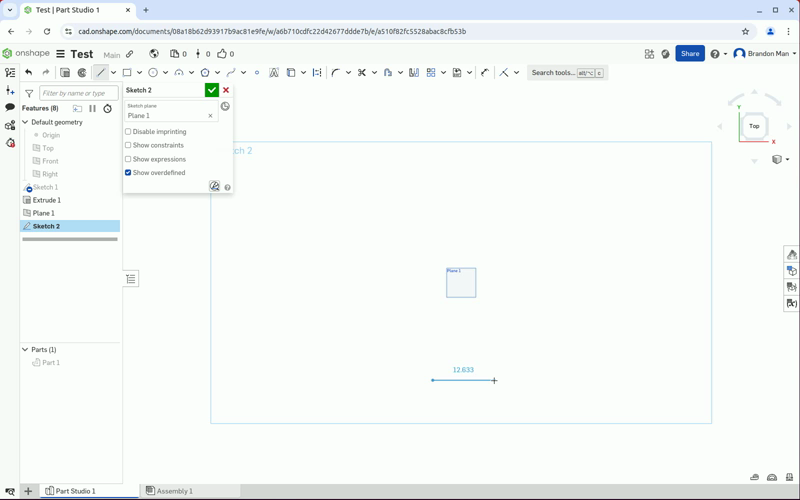
key_up(shift)
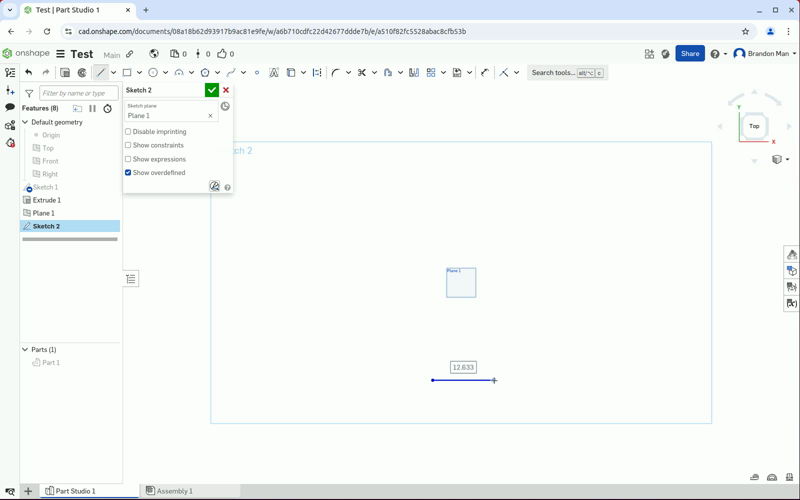
key_down(shift)
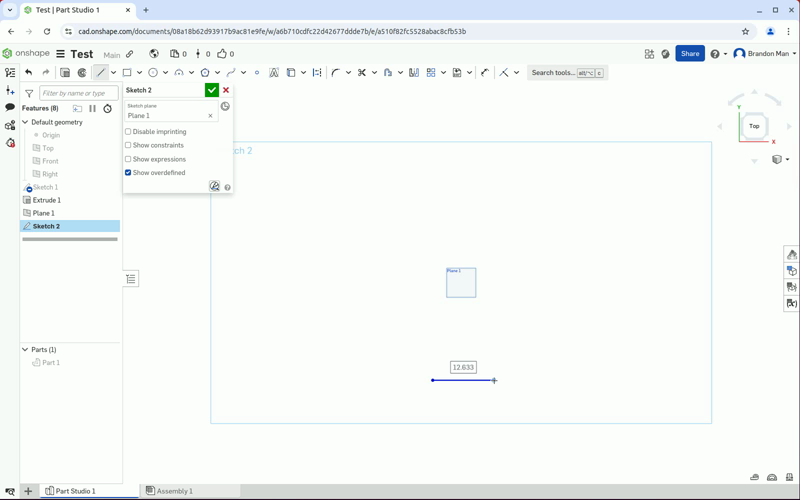
mouse_move(494, 282)
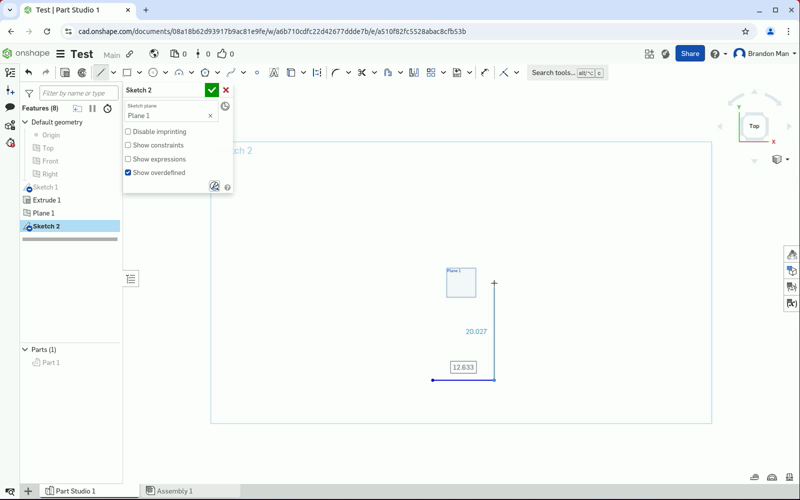
click(494, 282)
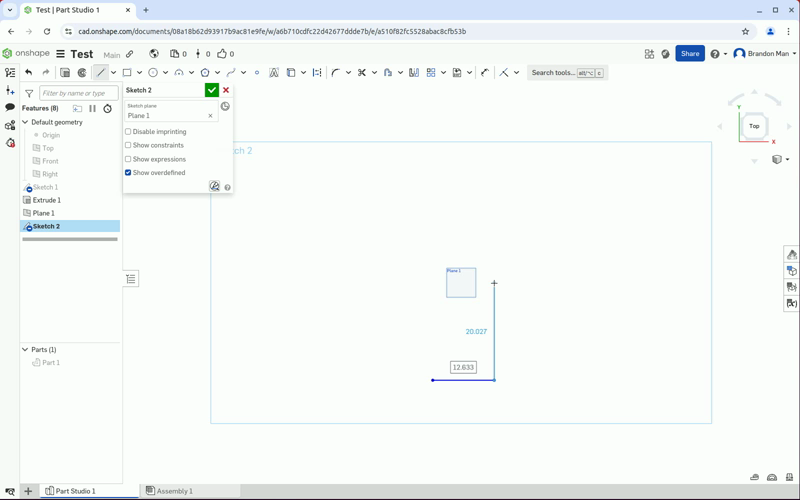
key_up(shift)
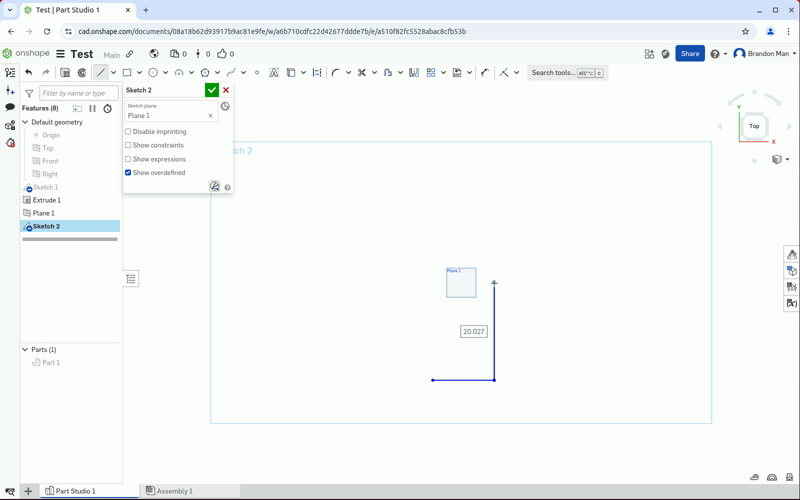
key_down(shift)
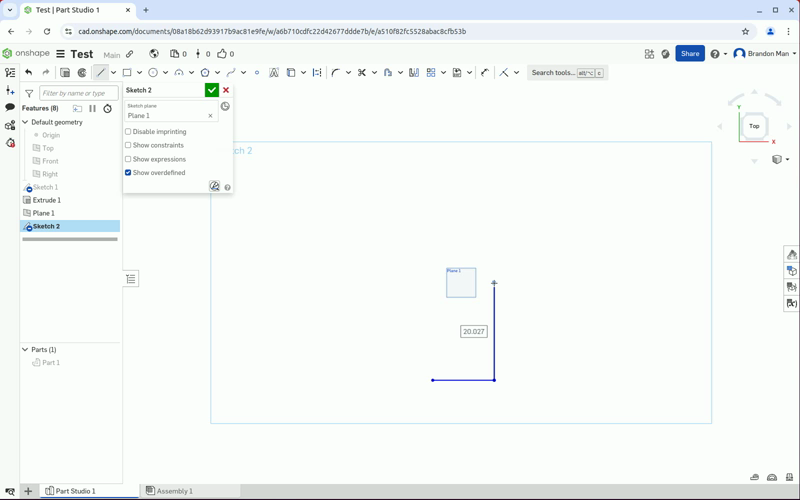
mouse_move(432, 282)
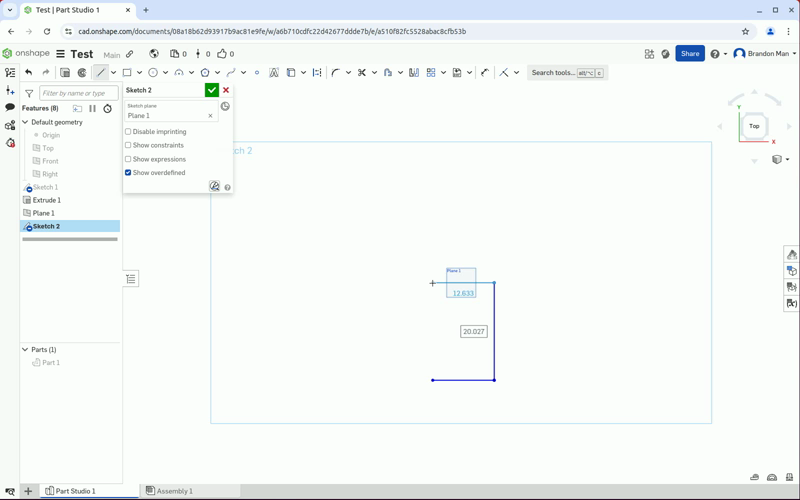
click(432, 282)
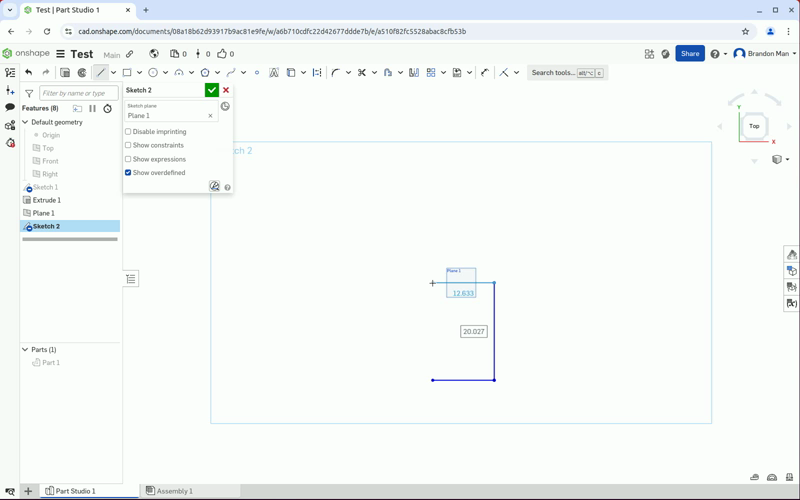
key_up(shift)
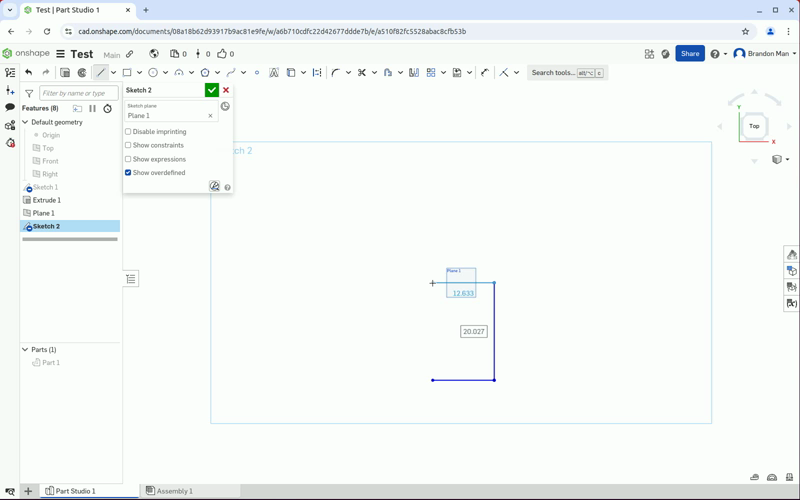
key_down(shift)
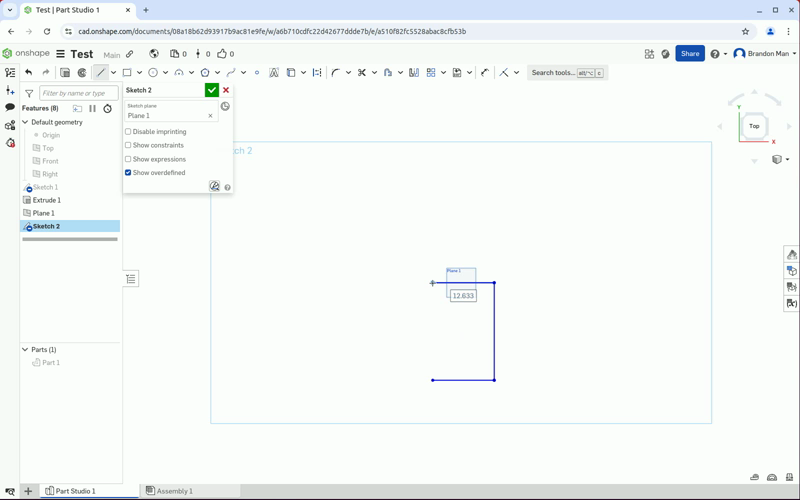
mouse_move(432, 380)
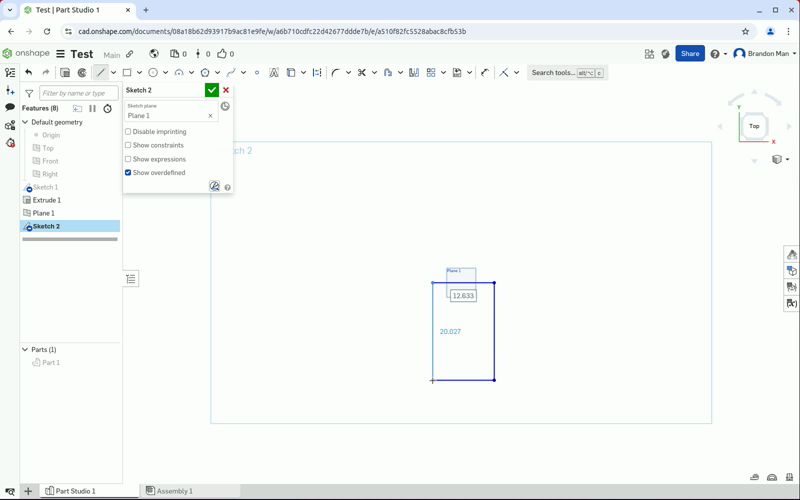
key_up(shift)
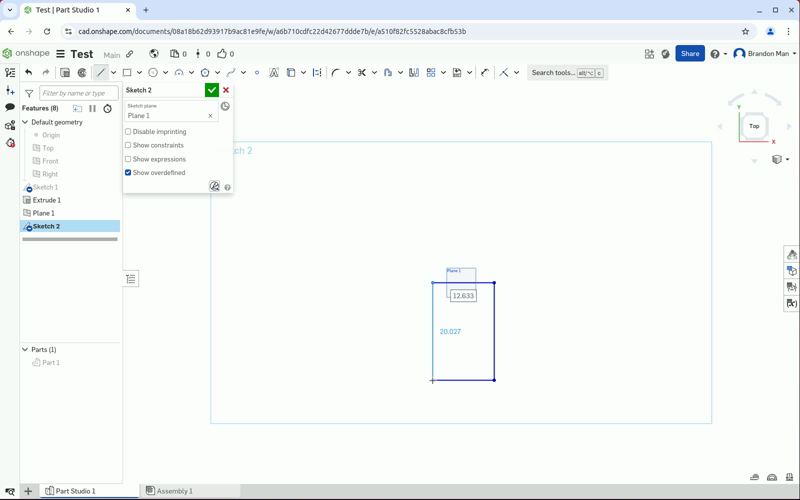
click(432, 380)
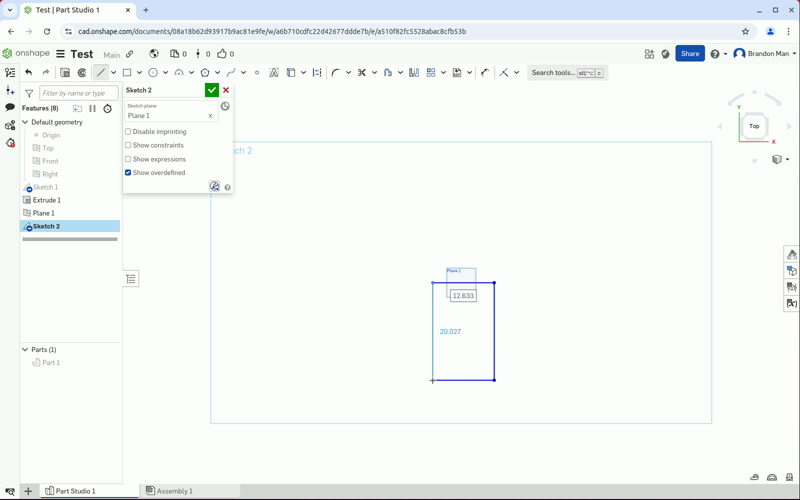
key(esc)
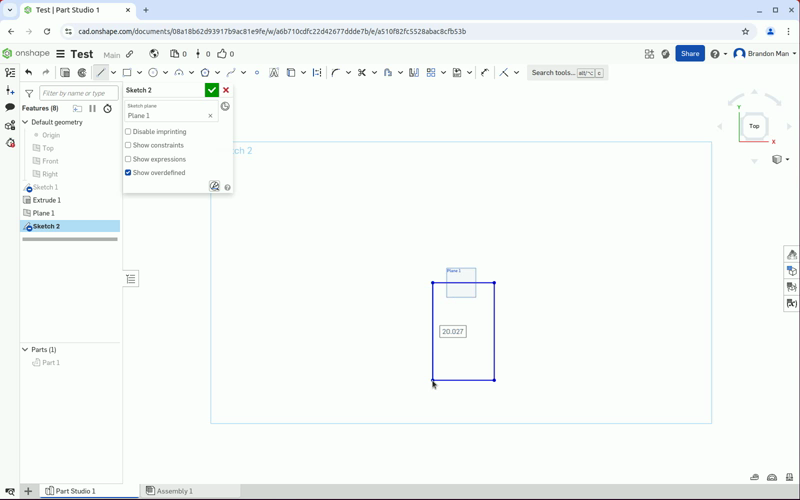
mouse_move(489, 342)
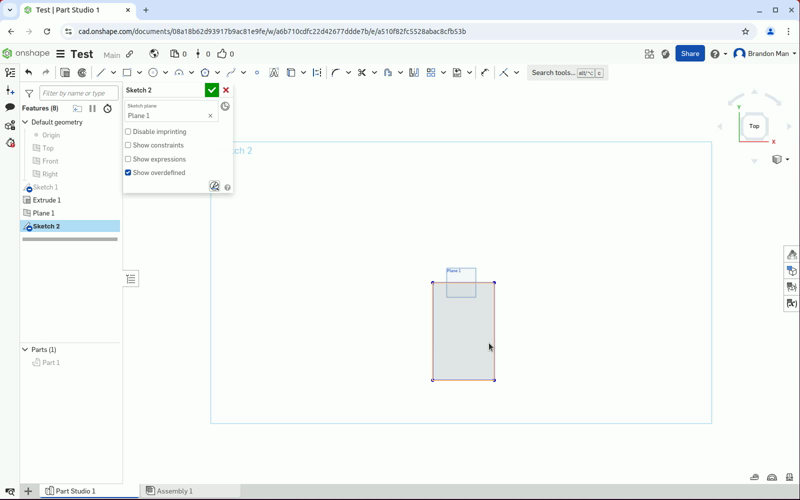
click(489, 342)
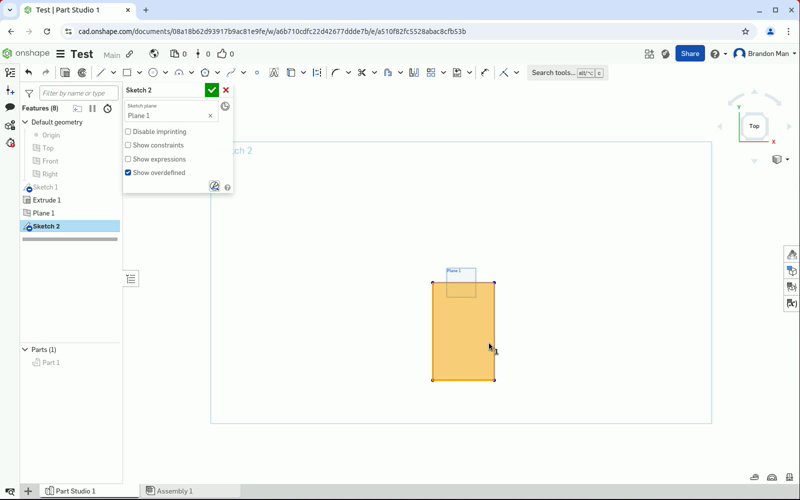
mouse_move(73, 352)
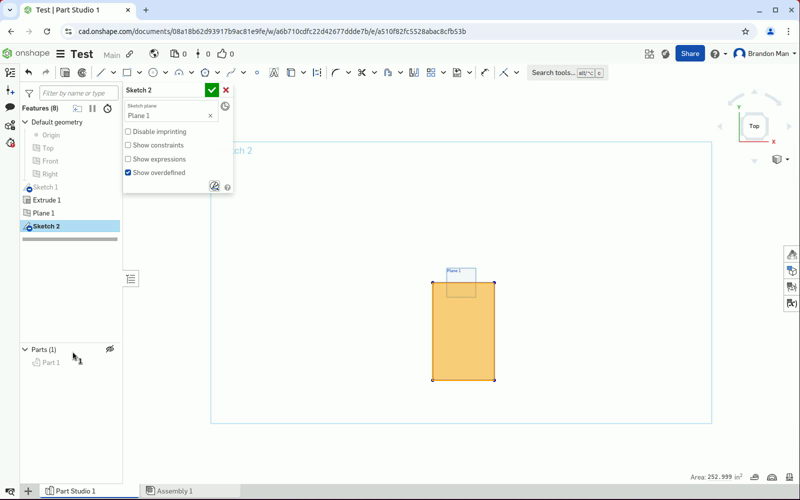
key(shift+y)
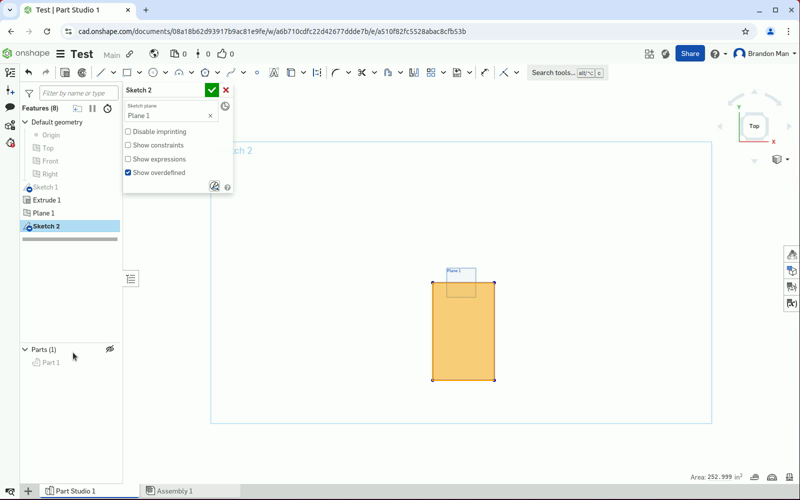
key(shift+e)
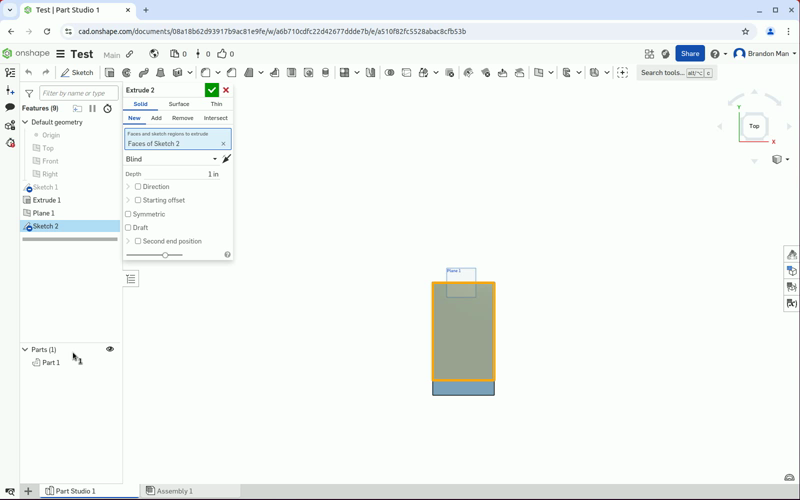
mouse_move(143, 106)
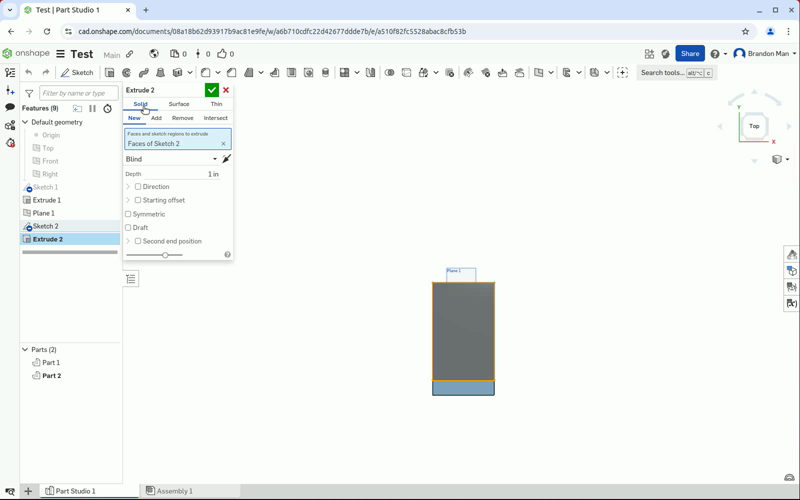
click(143, 106)
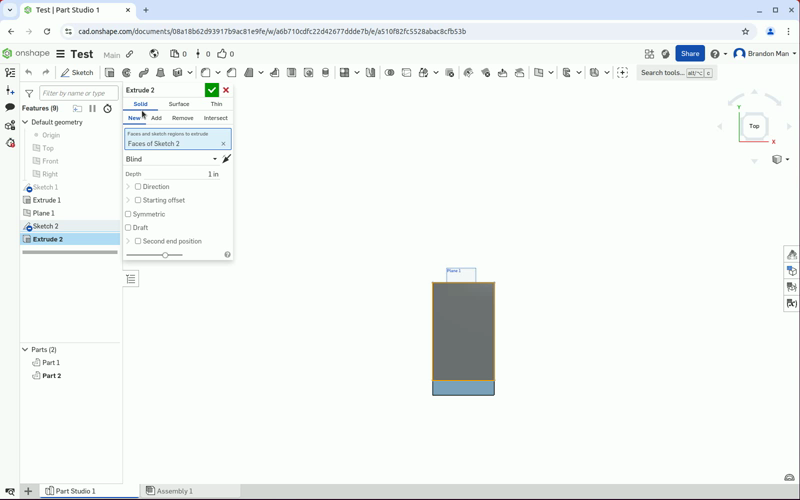
mouse_move(137, 120)
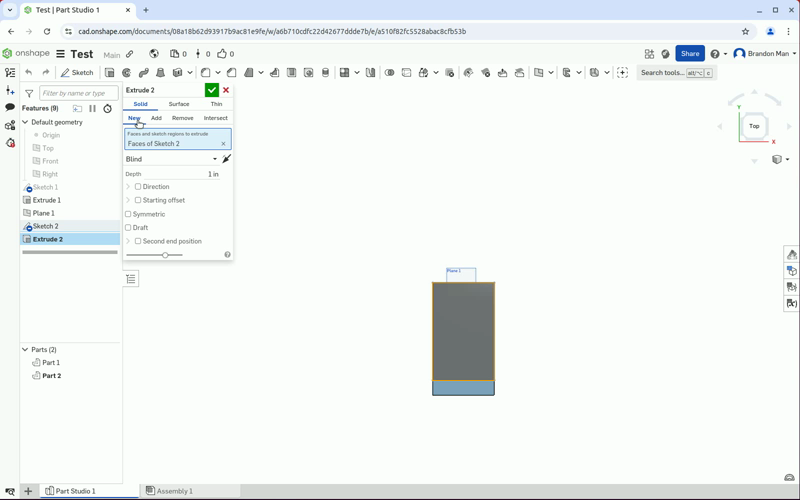
click(137, 120)
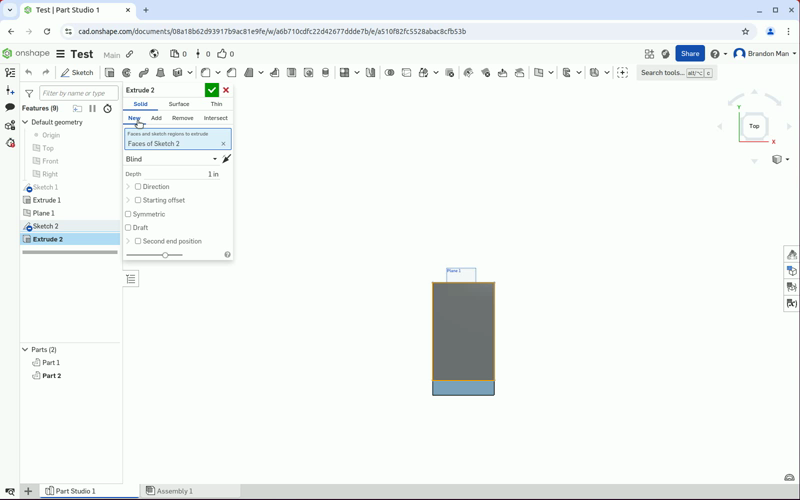
key(tab, 4)
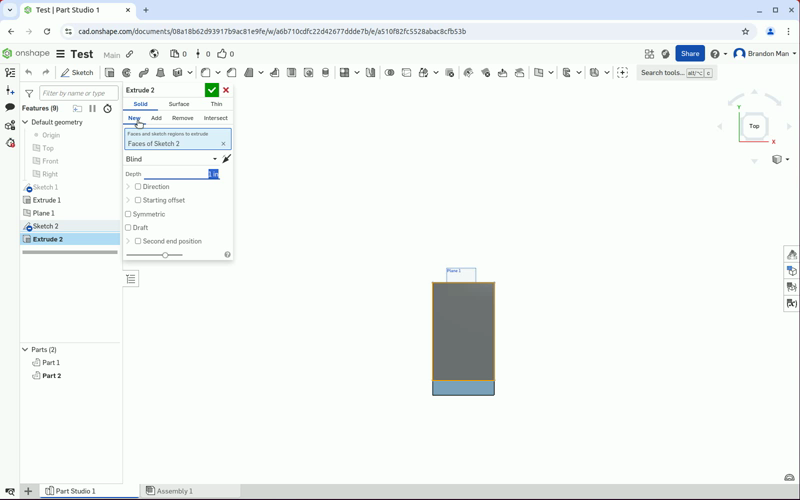
text(-0.241)
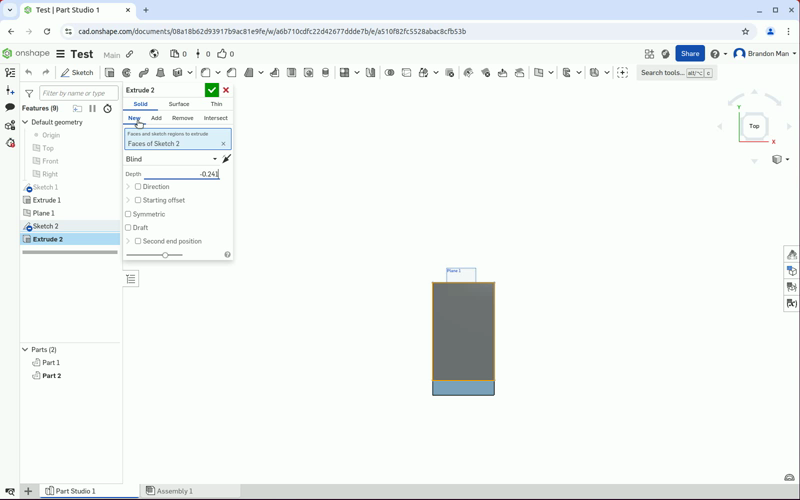
key(enter)
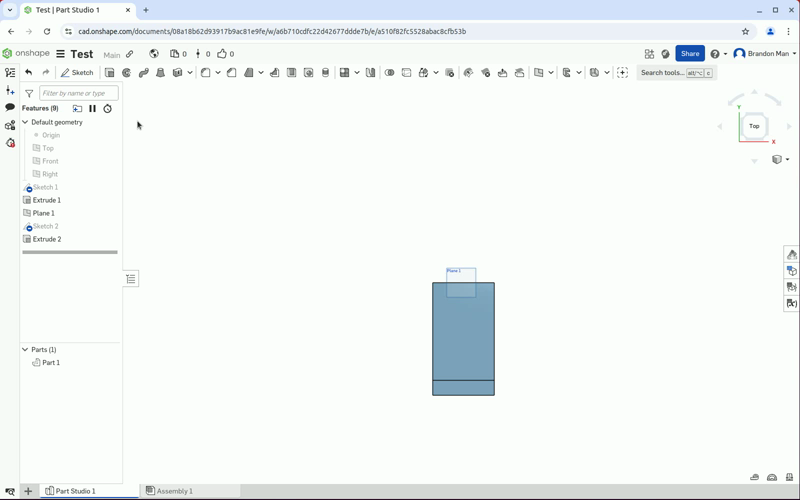
key(shift+h)
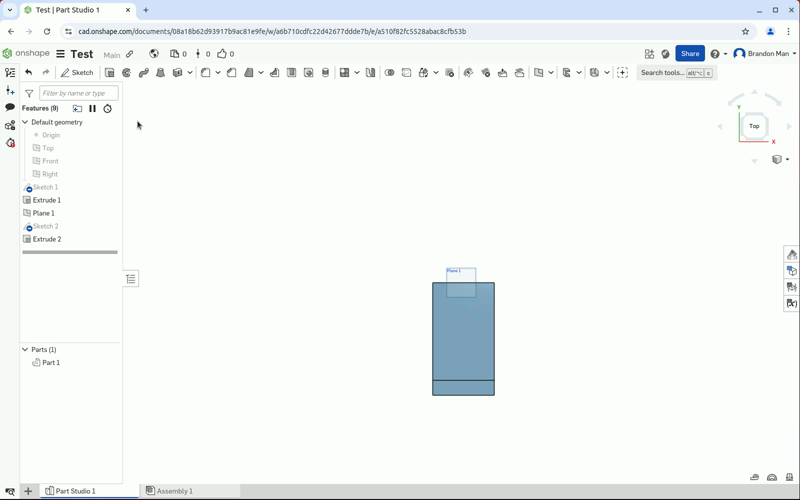
key(shift+h)
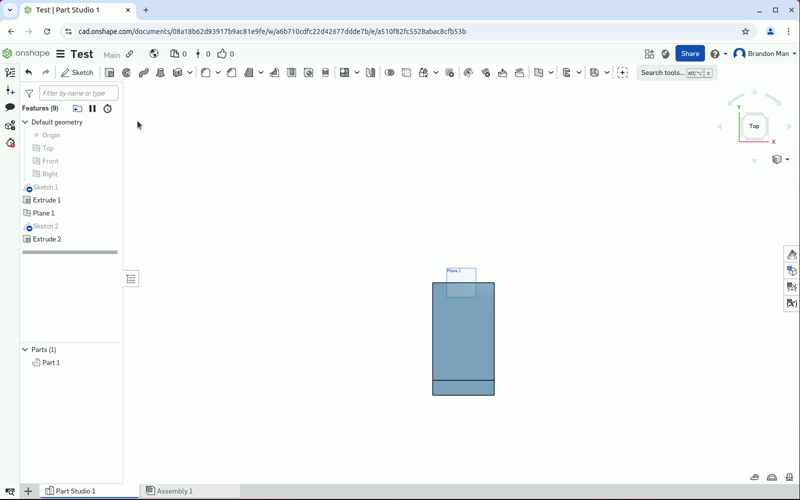
mouse_move(73, 189)
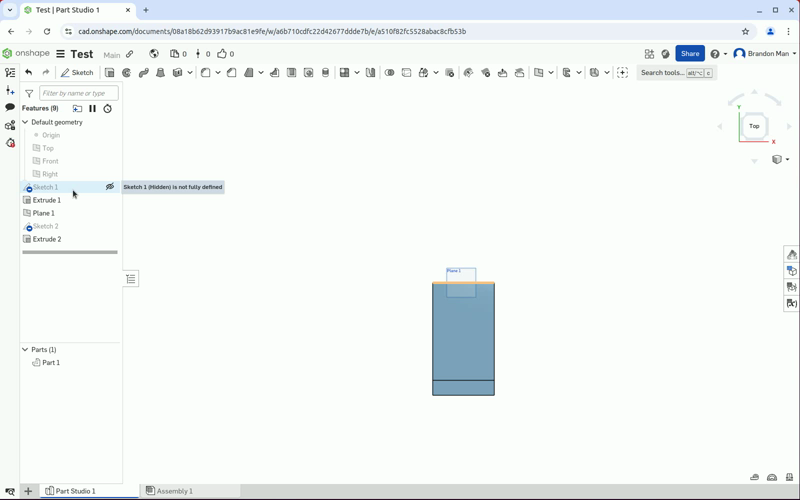
click(73, 189)
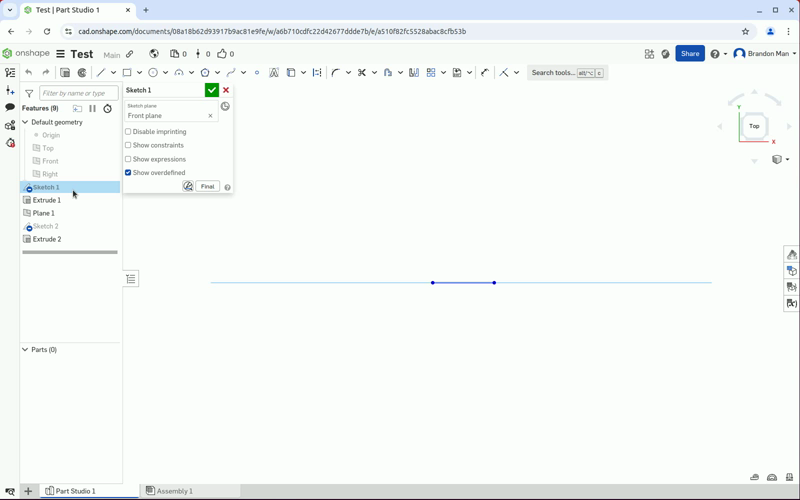
mouse_move(229, 92)
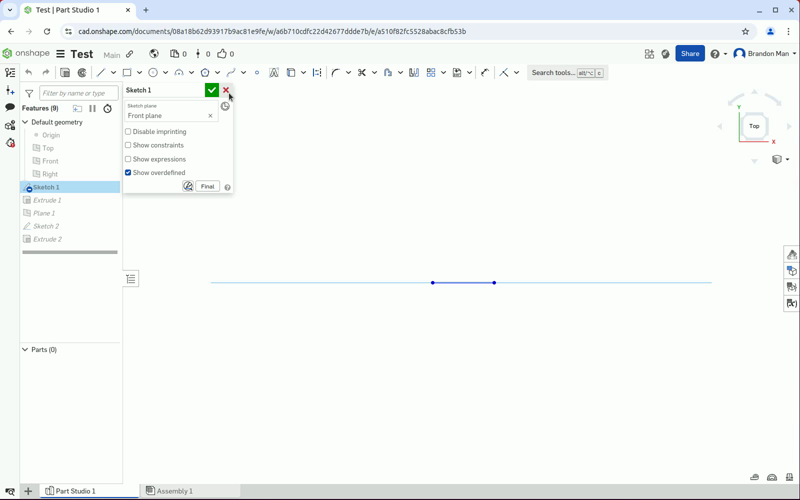
click(229, 92)
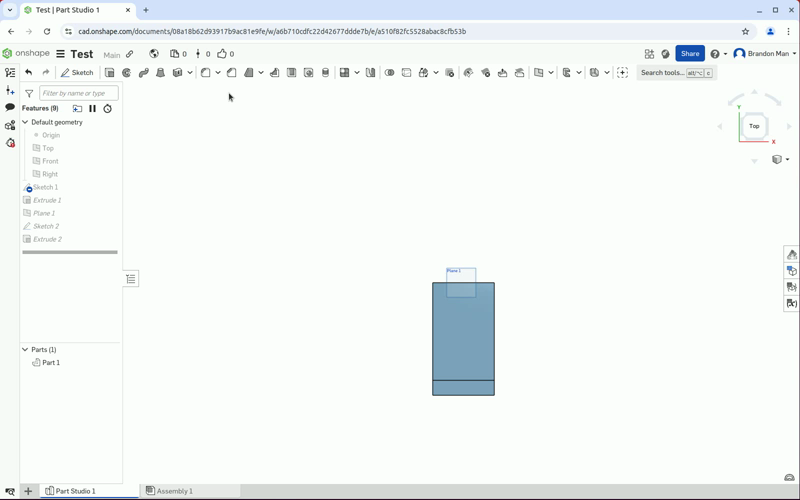
mouse_move(541, 75)
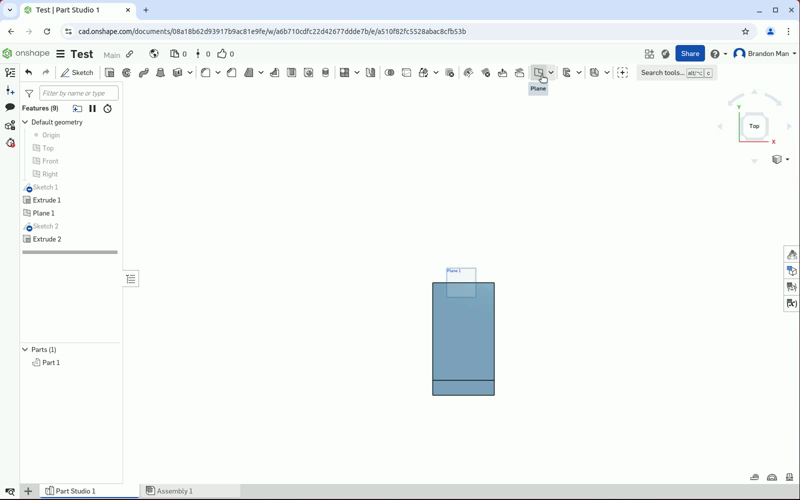
click(541, 75)
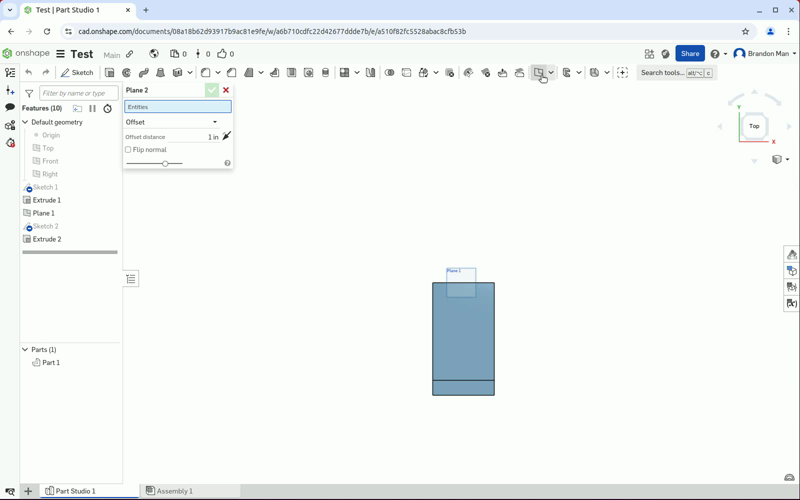
mouse_move(73, 150)
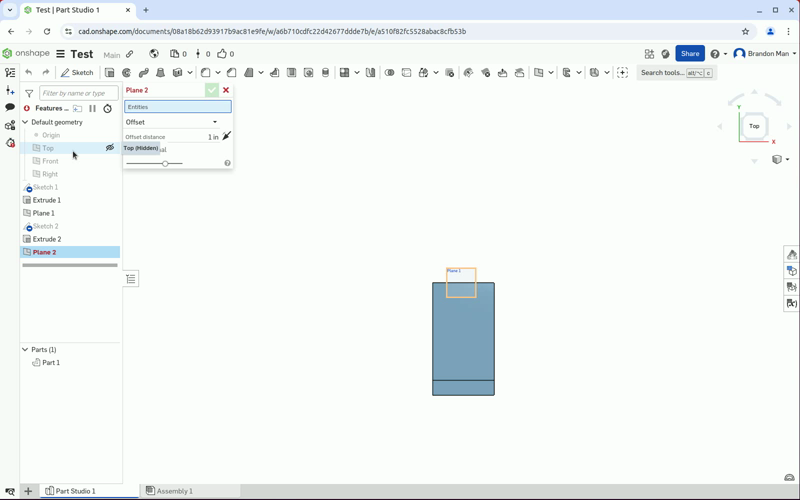
click(73, 150)
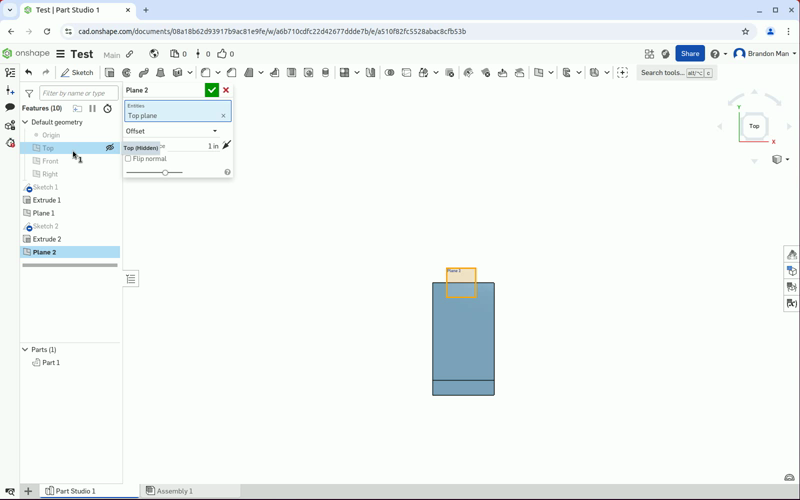
key(tab, 2)
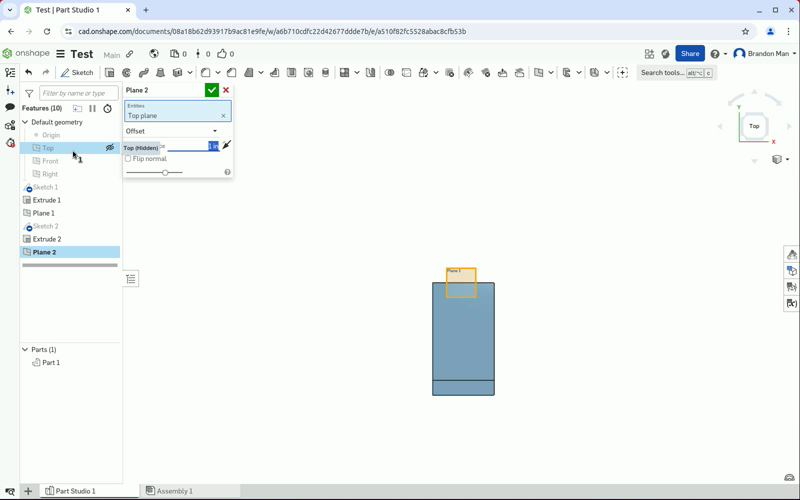
text(3.143)
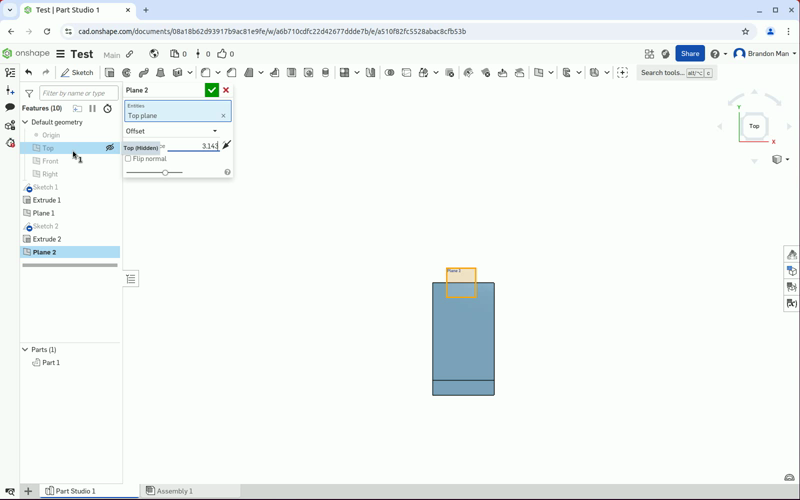
key(enter, 2)
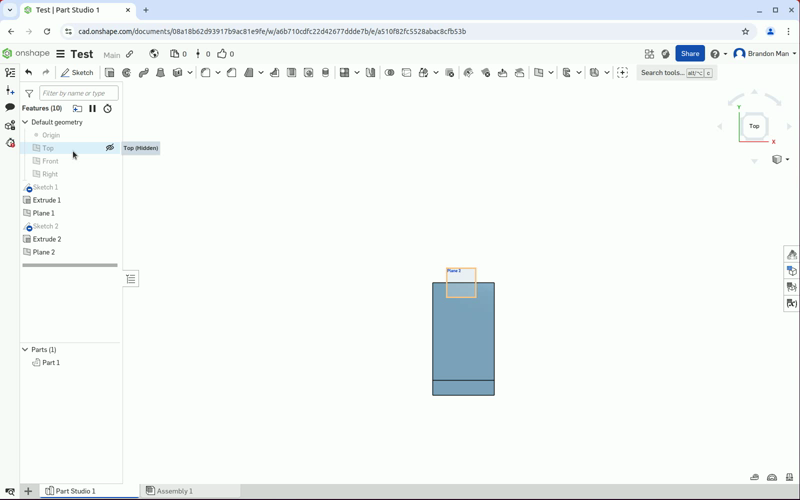
key(shift+s)
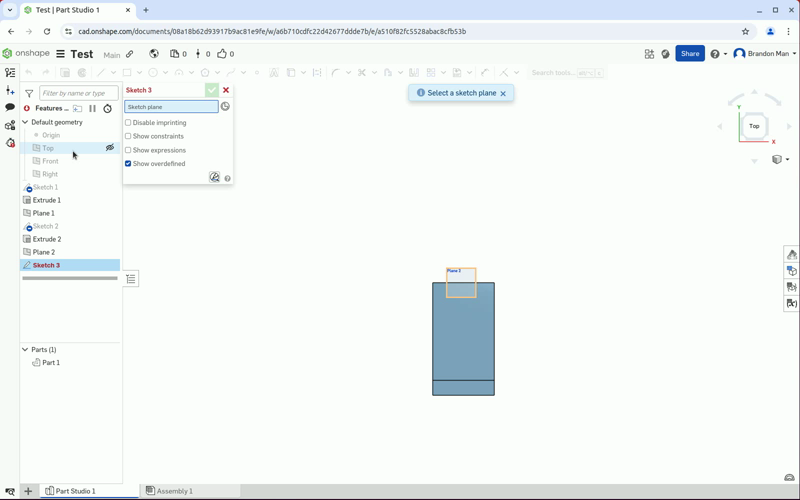
mouse_move(73, 254)
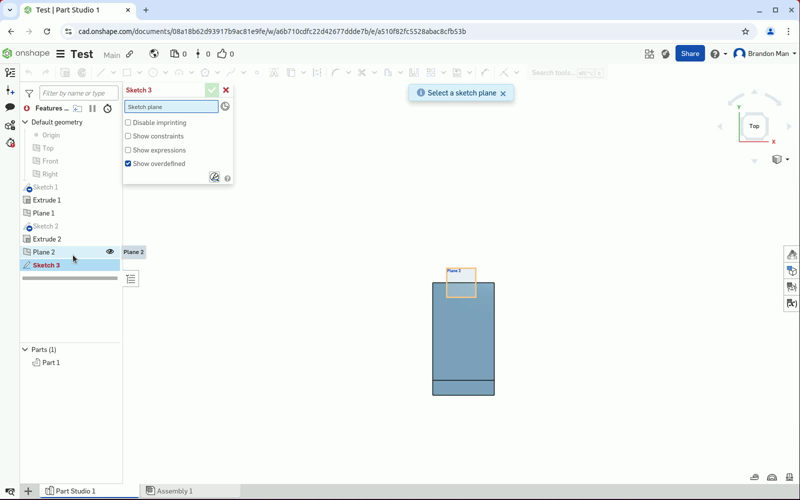
click(73, 254)
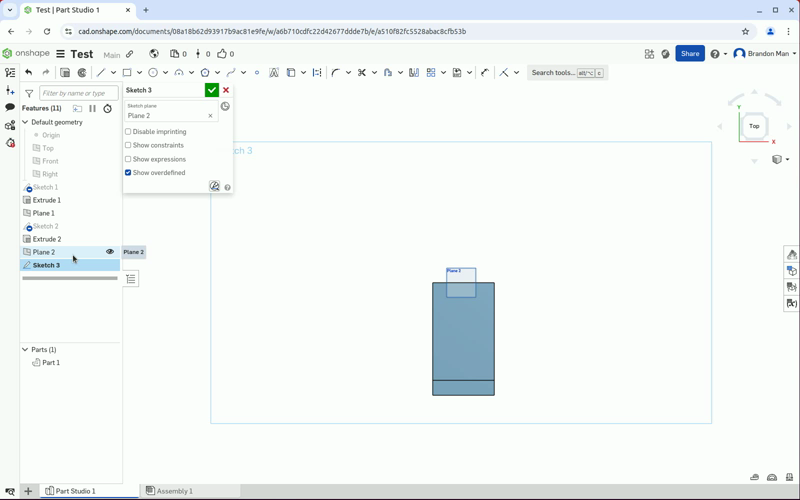
mouse_move(73, 352)
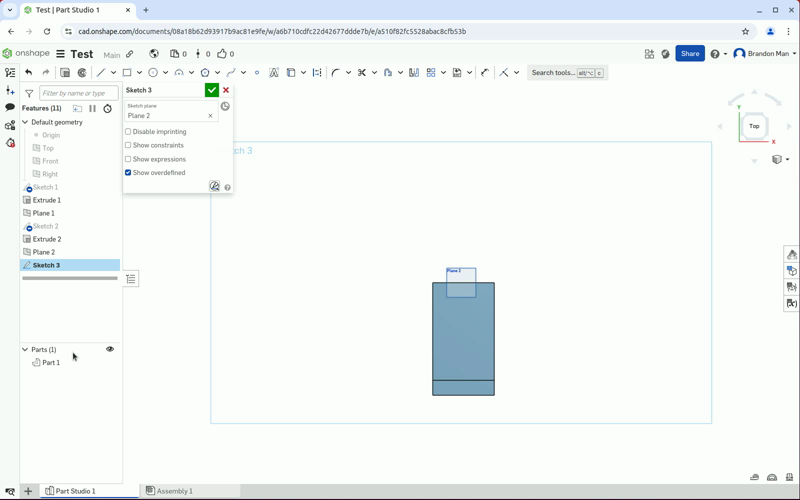
key(y)
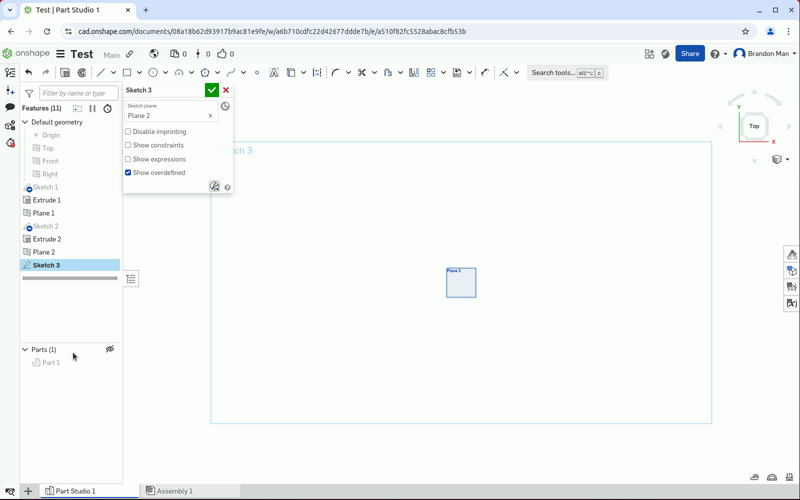
key(l)
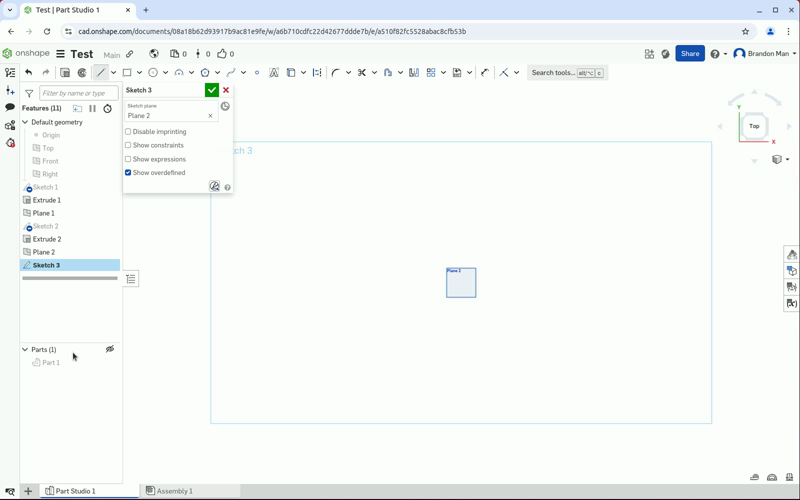
key_down(shift)
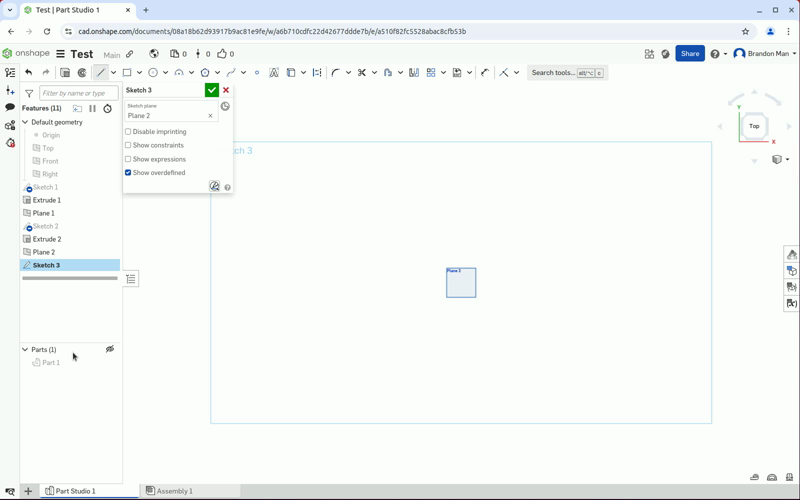
mouse_move(432, 368)
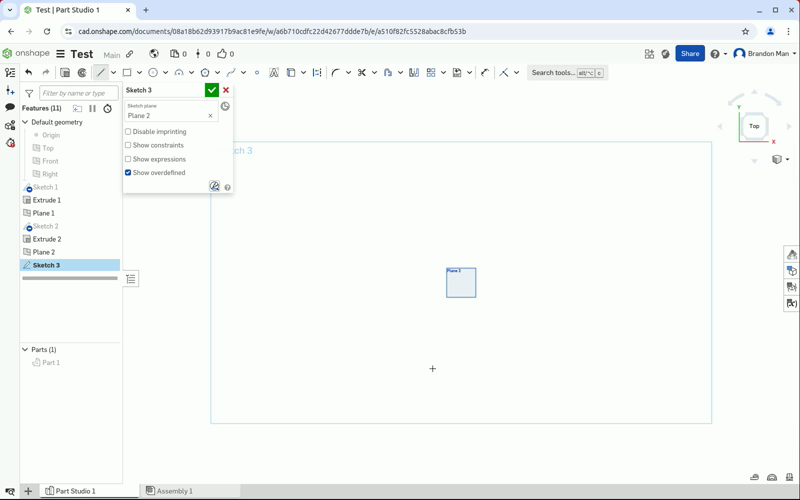
click(432, 368)
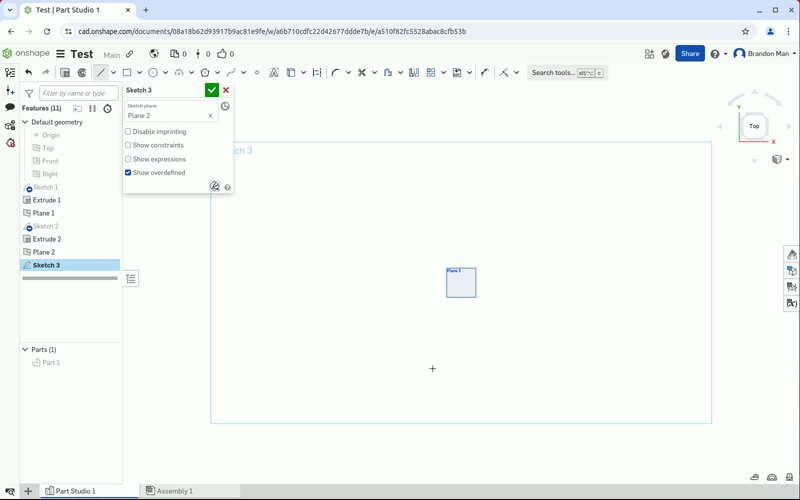
key_up(shift)
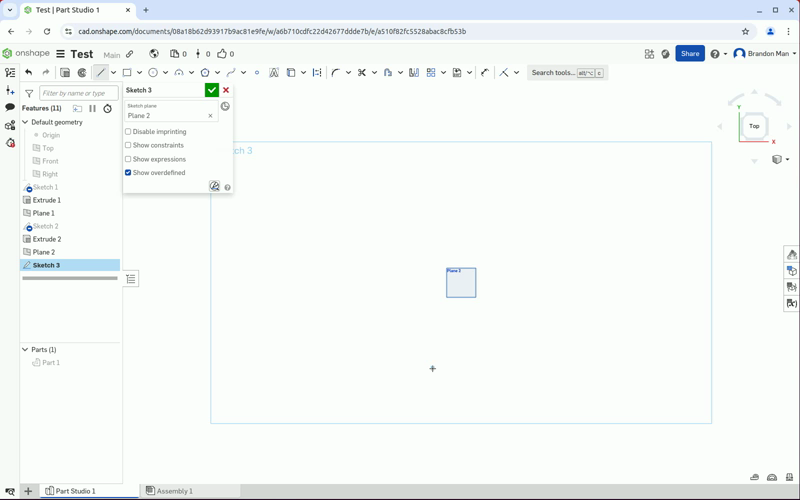
key_down(shift)
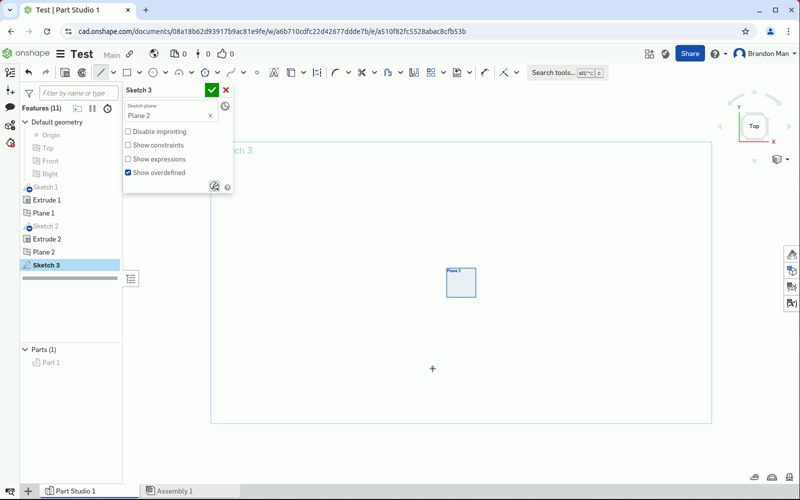
mouse_move(494, 368)
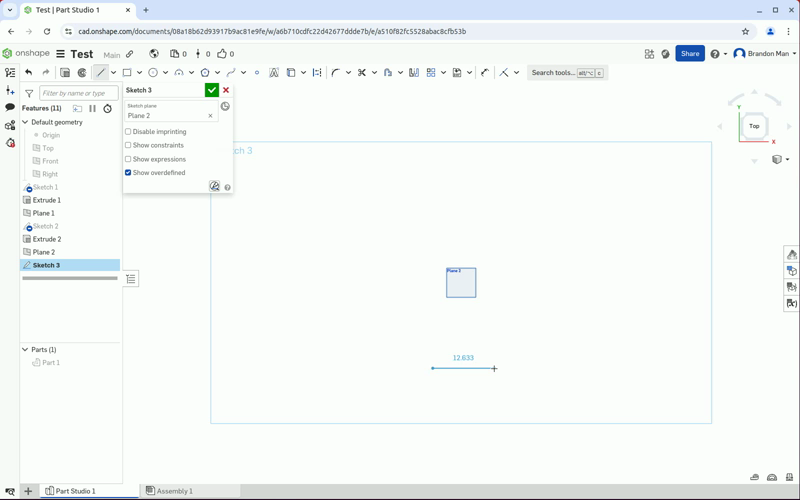
click(494, 368)
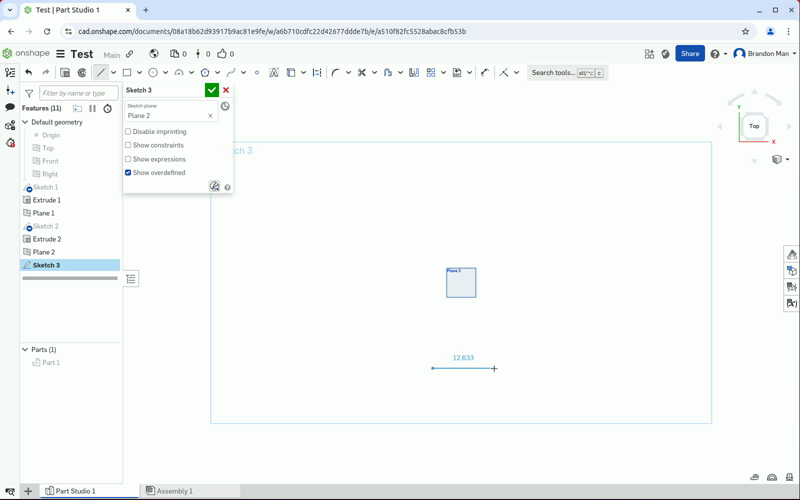
key_up(shift)
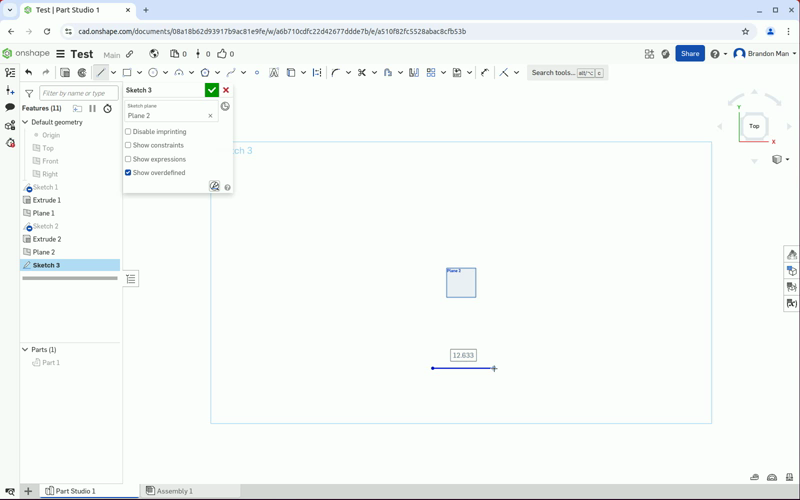
key_down(shift)
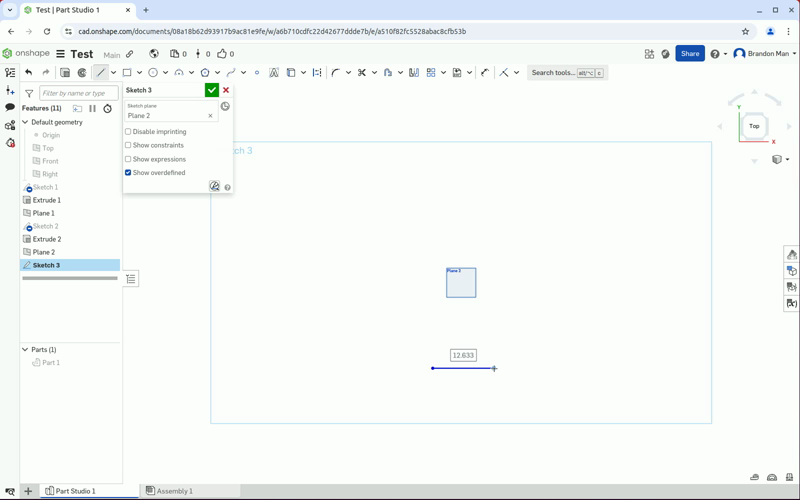
mouse_move(494, 282)
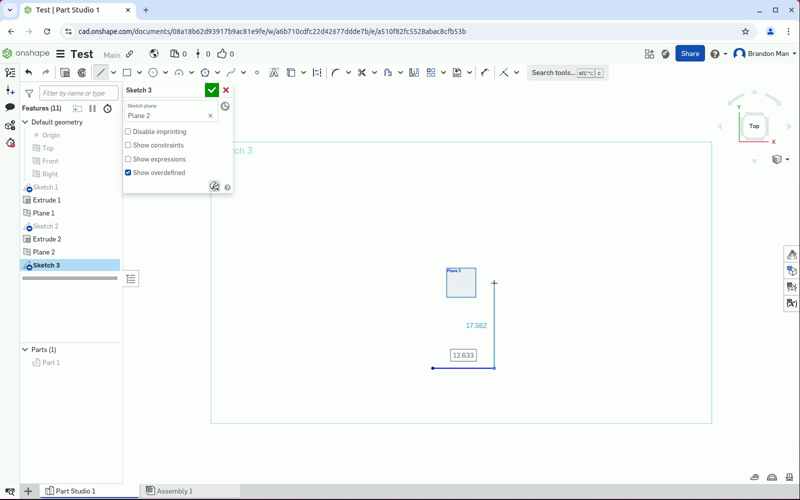
click(494, 282)
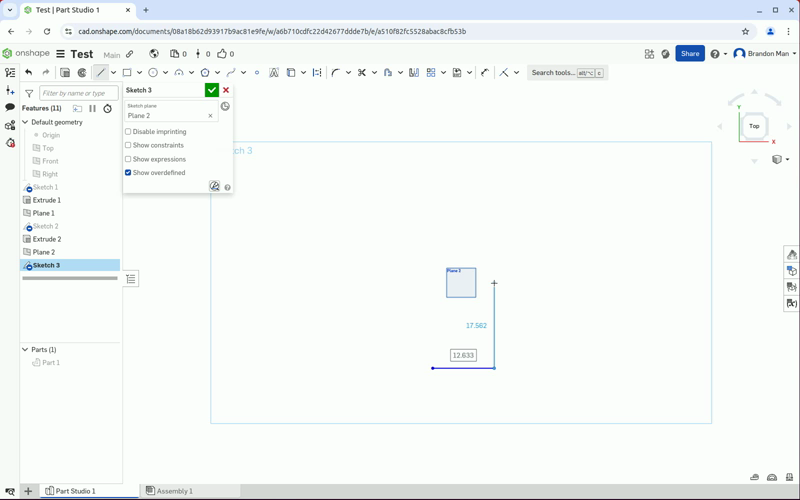
key_up(shift)
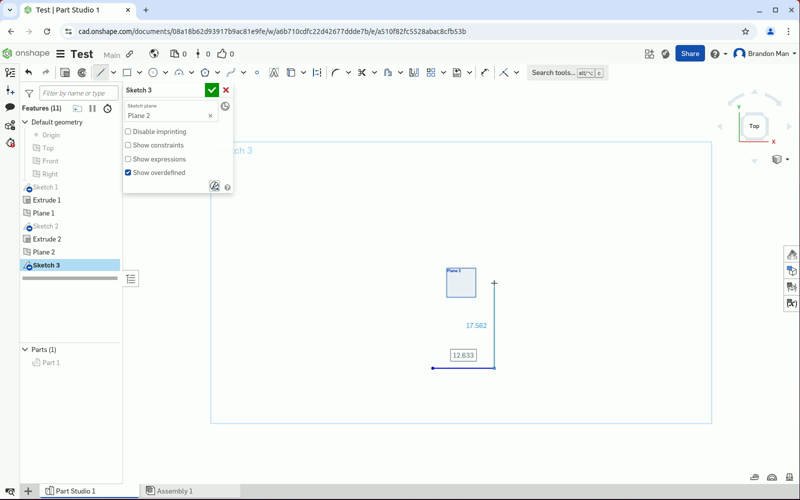
key_down(shift)
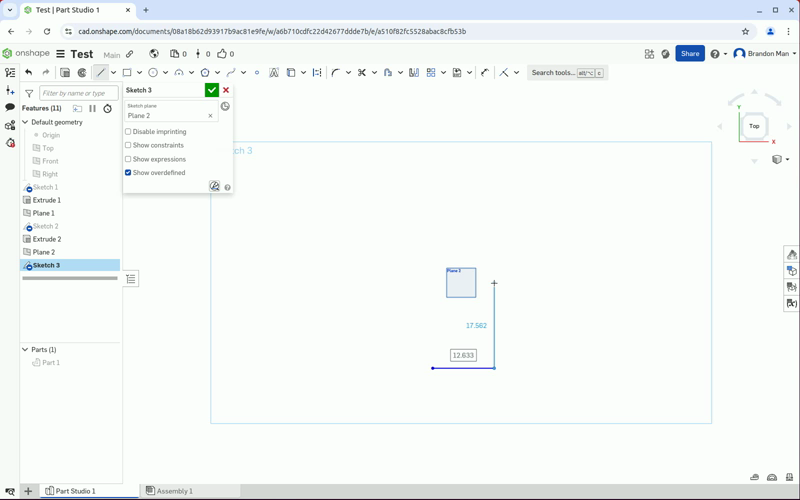
mouse_move(432, 282)
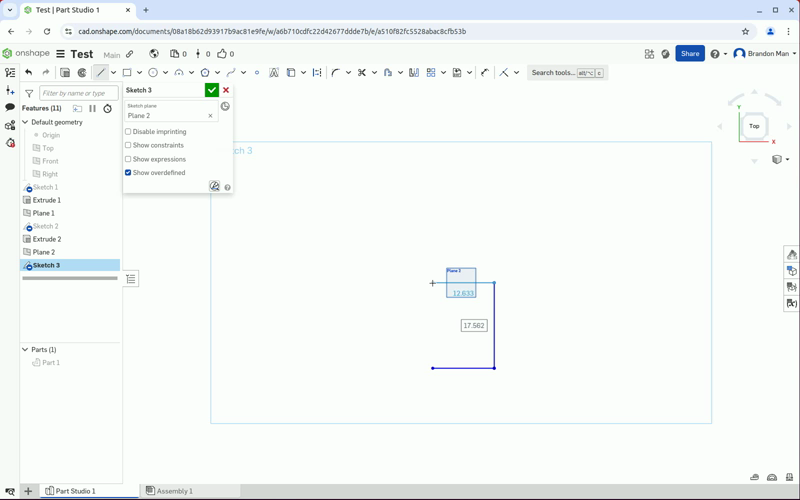
click(432, 282)
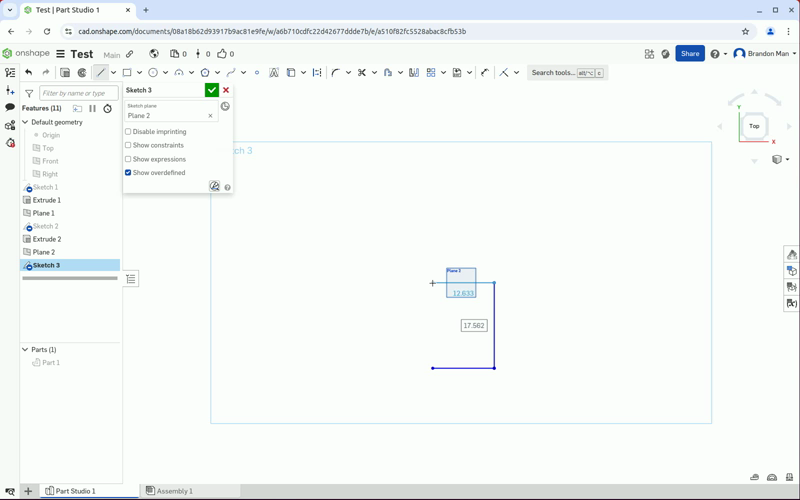
key_up(shift)
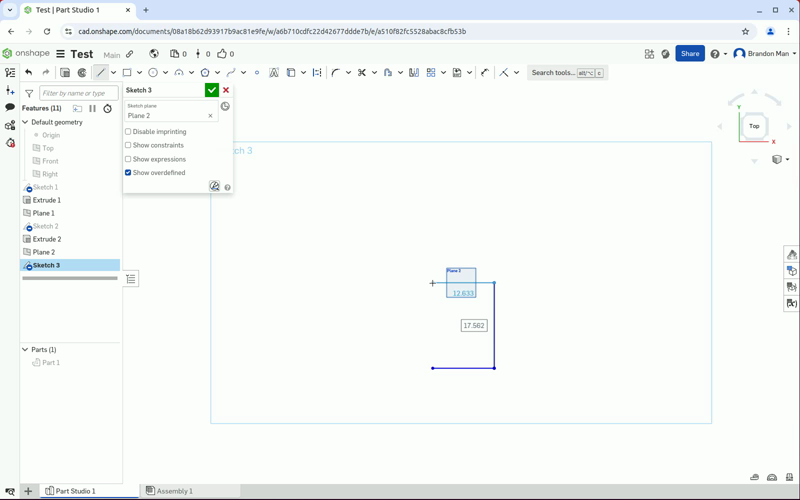
key_down(shift)
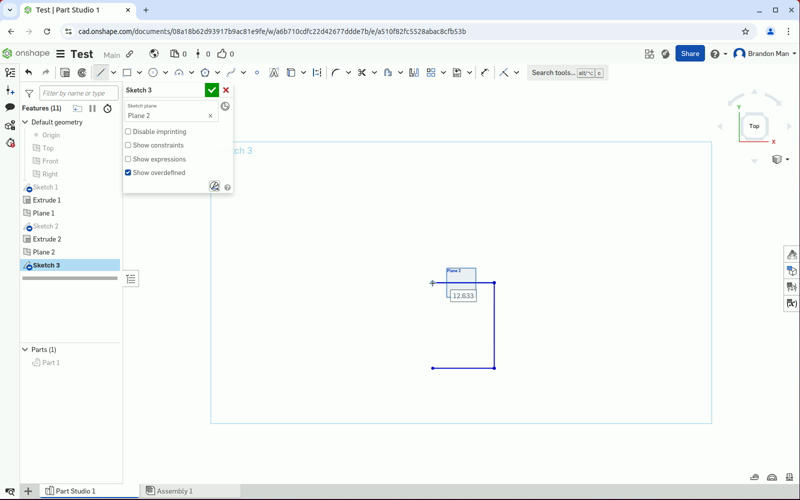
mouse_move(432, 368)
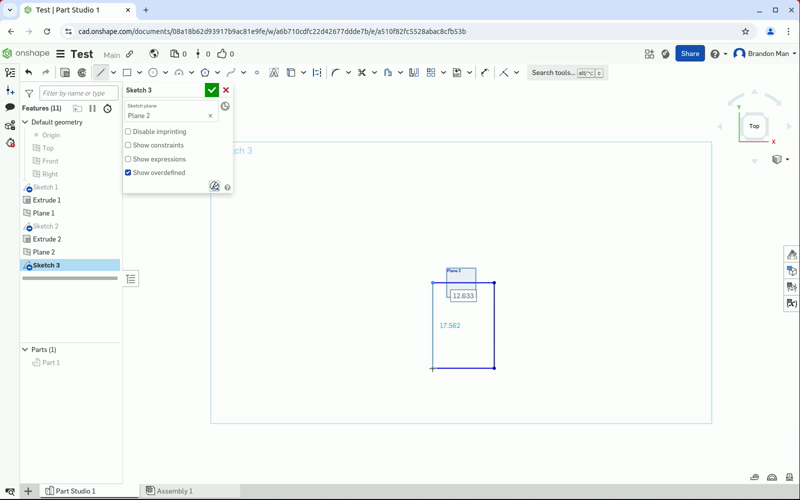
key_up(shift)
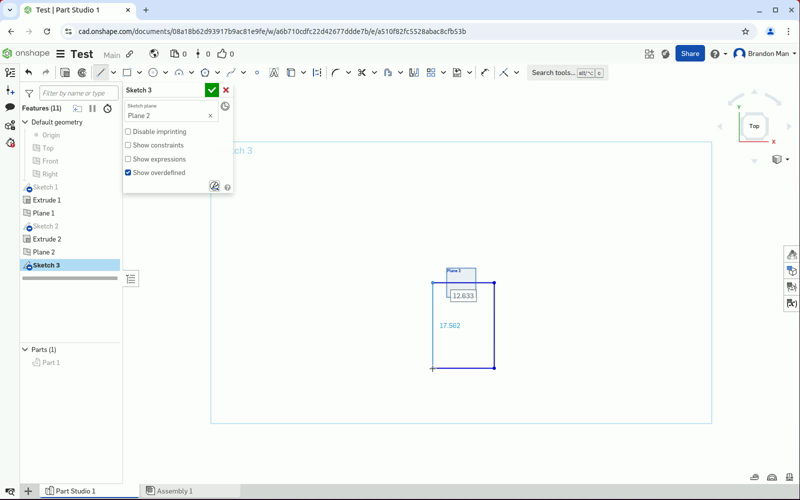
click(432, 368)
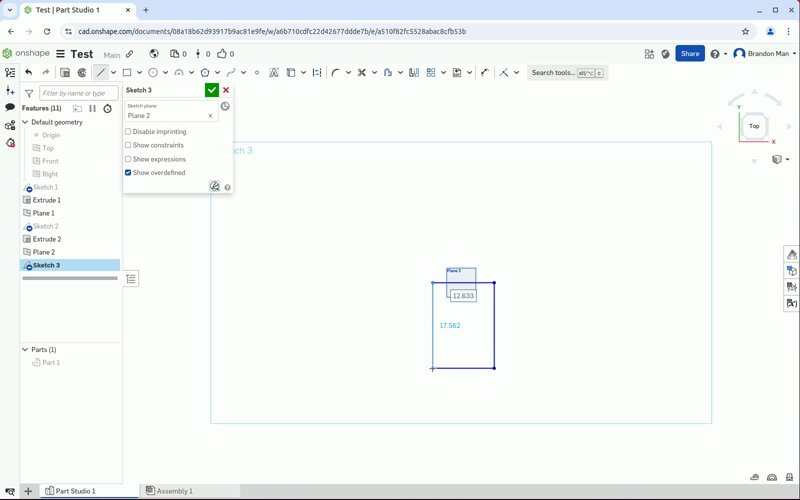
key(esc)
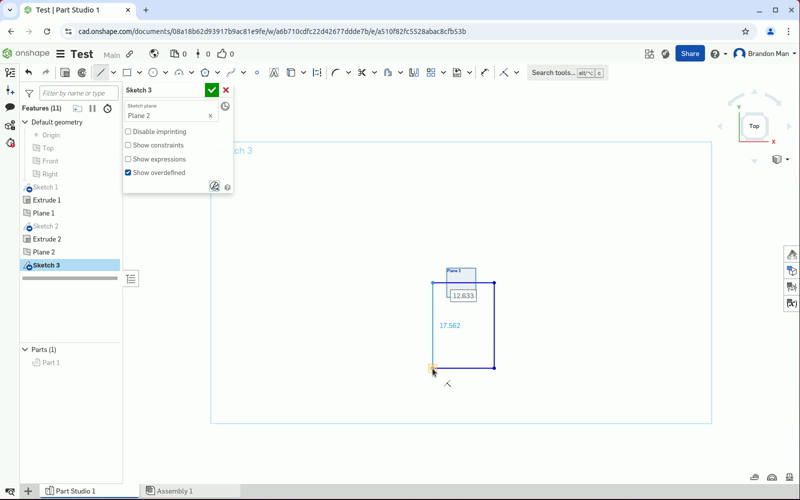
mouse_move(463, 346)
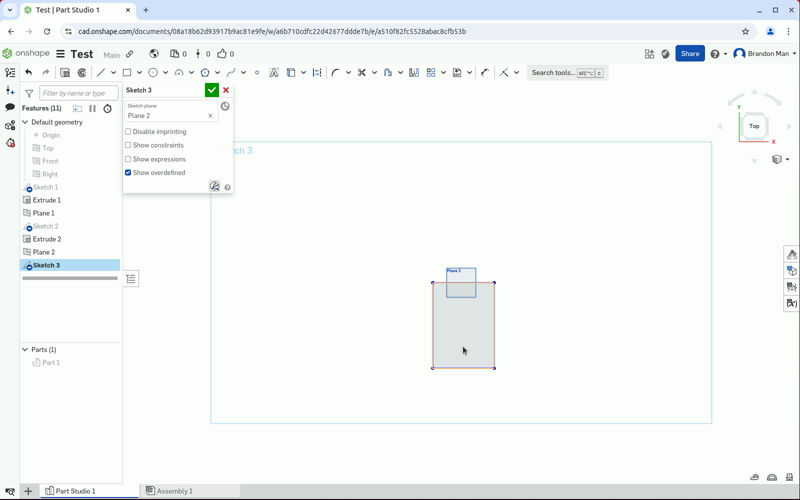
click(463, 346)
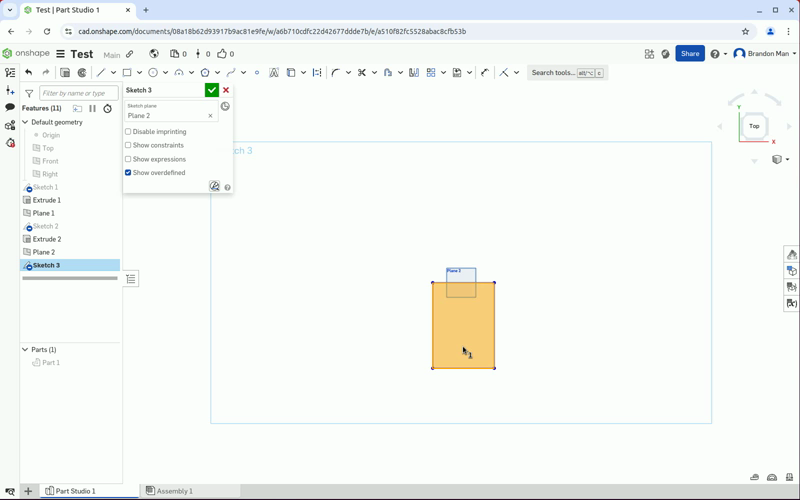
mouse_move(73, 352)
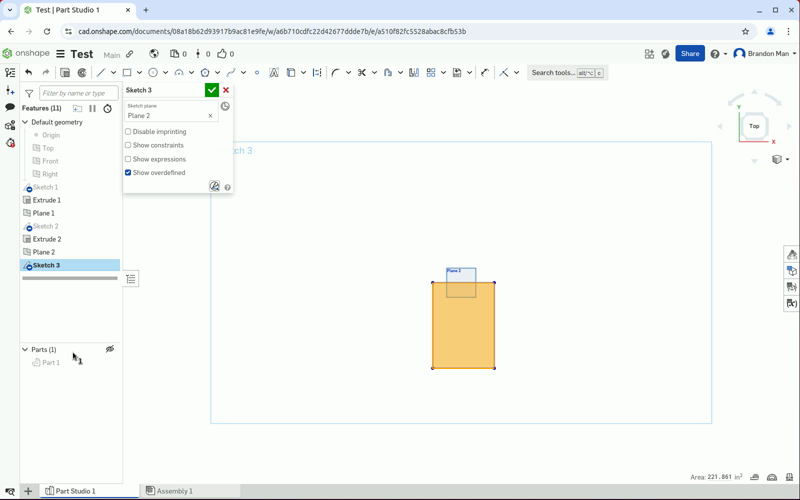
key(shift+y)
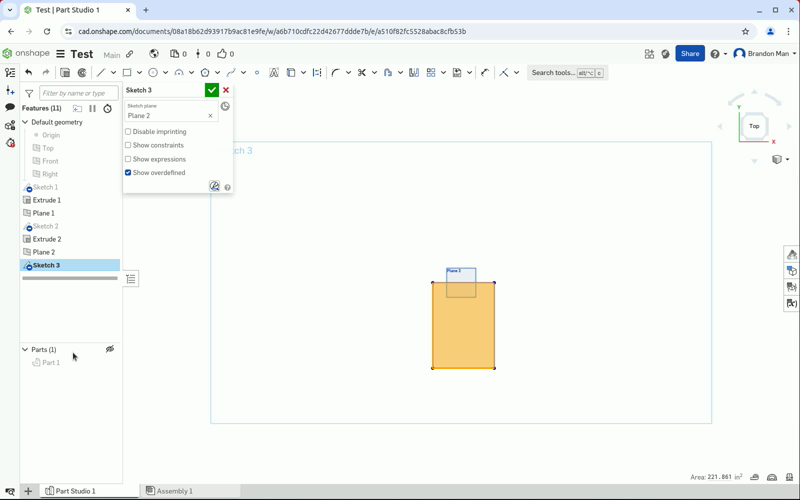
key(shift+e)
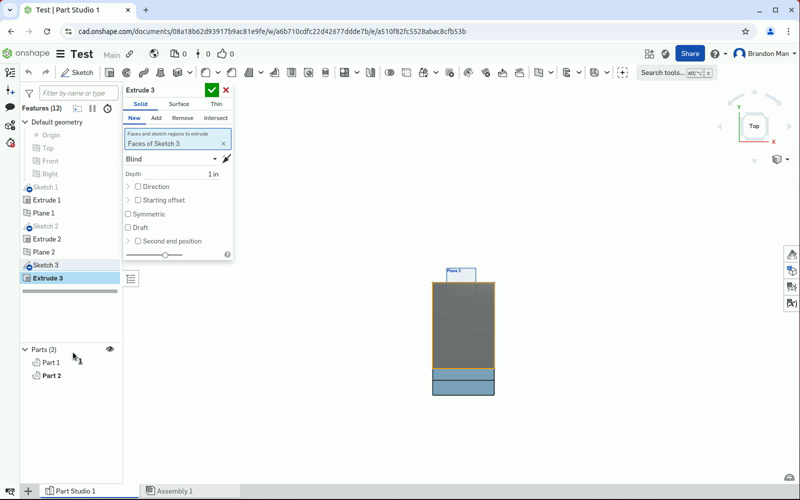
mouse_move(143, 106)
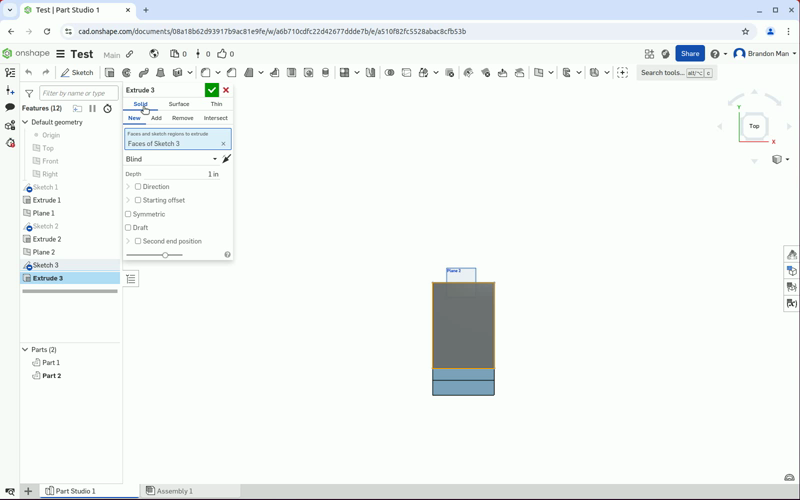
click(143, 106)
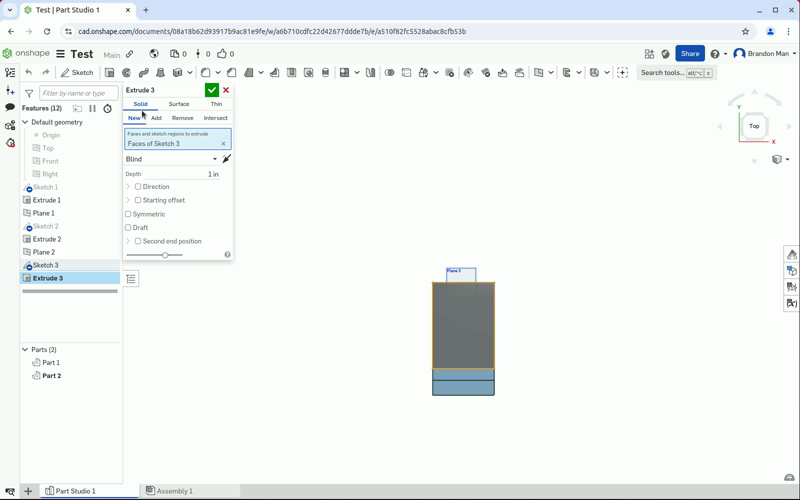
mouse_move(137, 120)
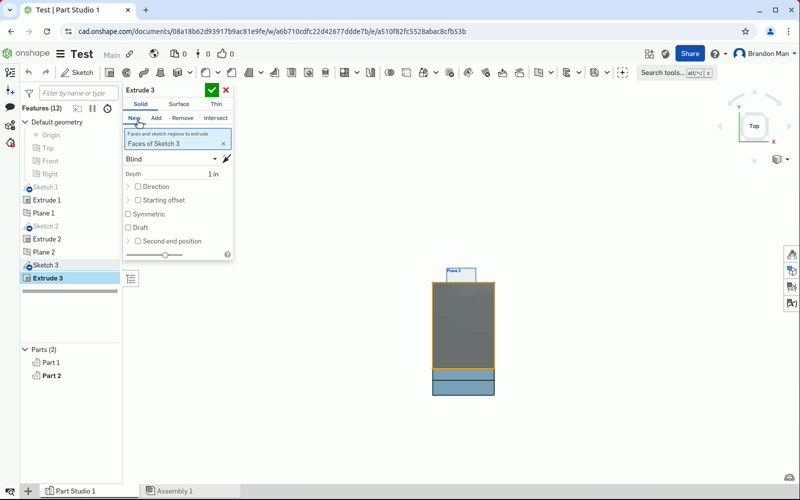
click(137, 120)
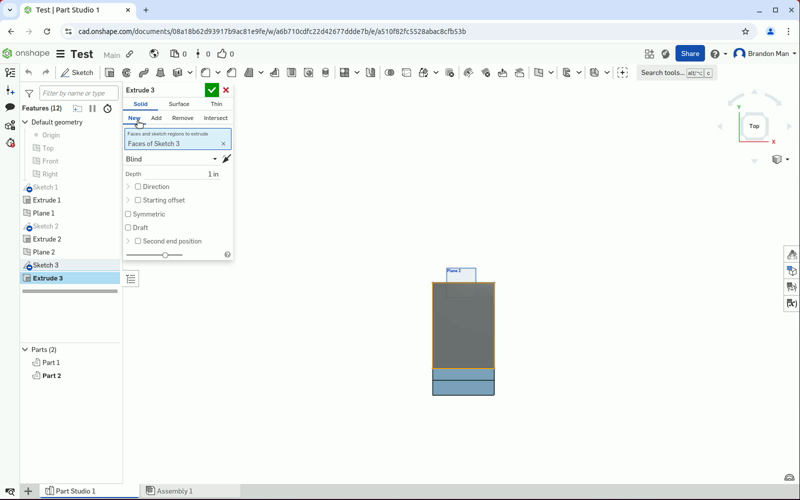
key(tab, 4)
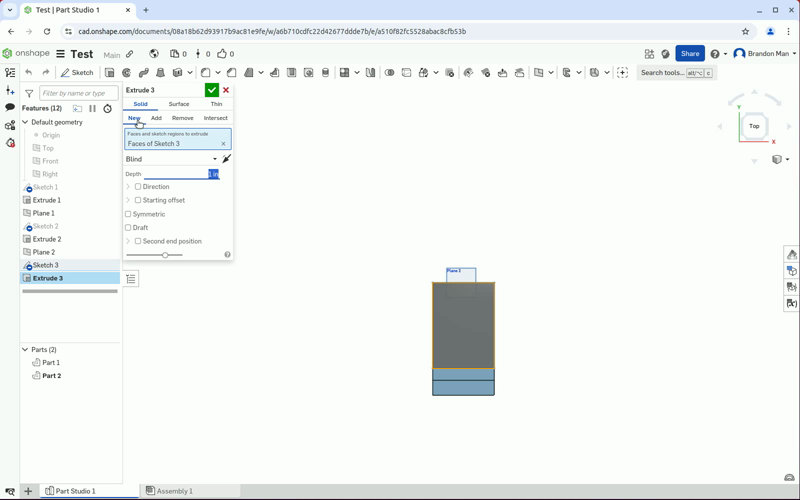
text(0.241)
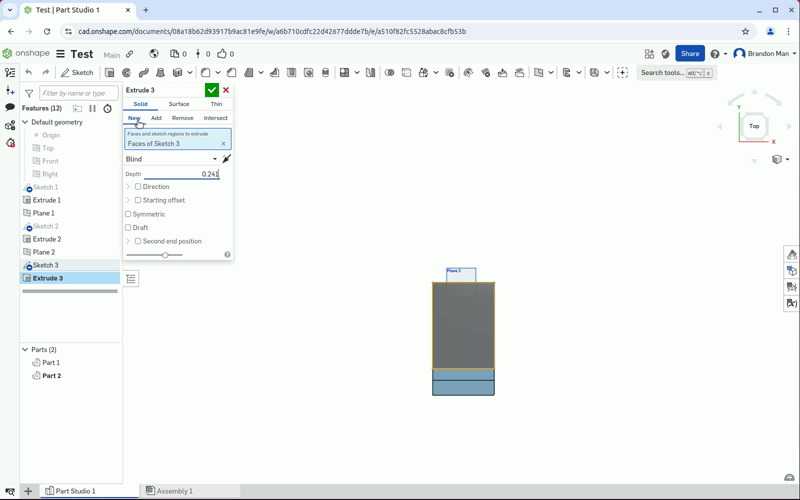
key(enter)
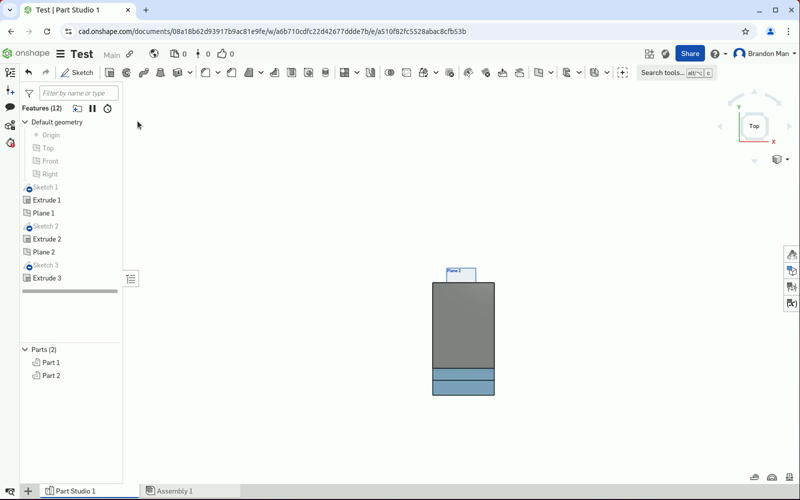
key(shift+h)
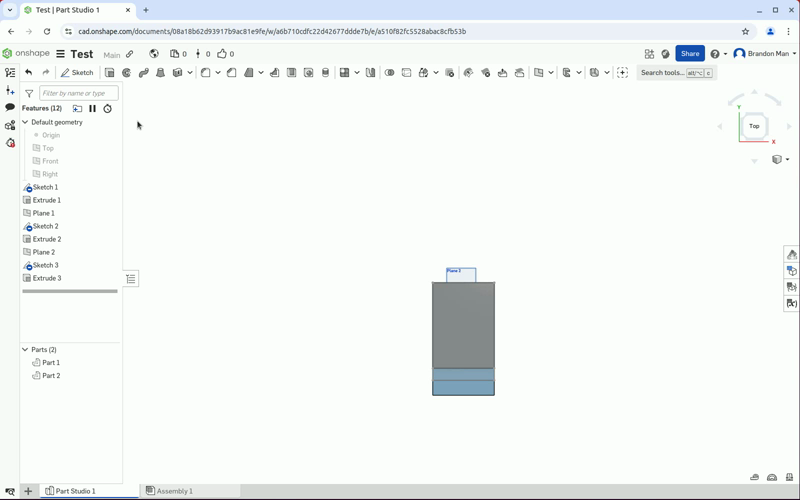
key(shift+h)
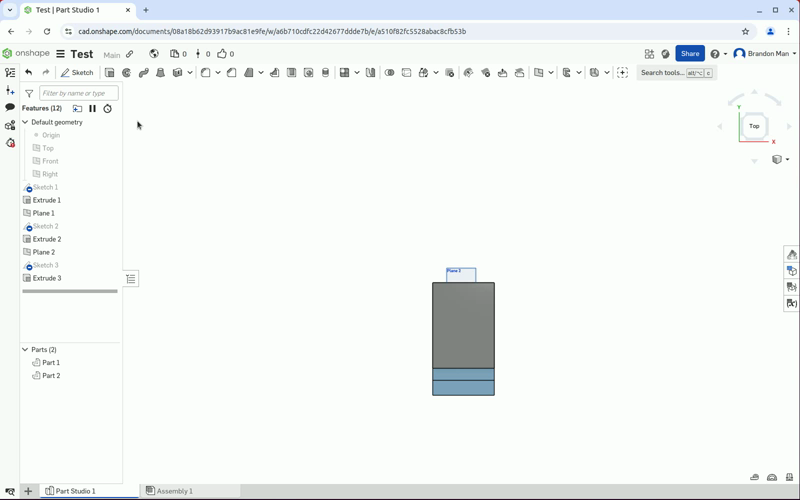
mouse_move(73, 189)
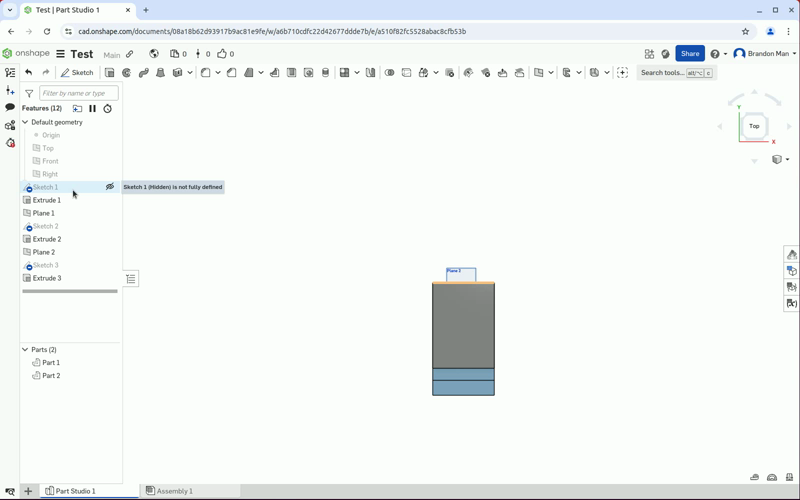
click(73, 189)
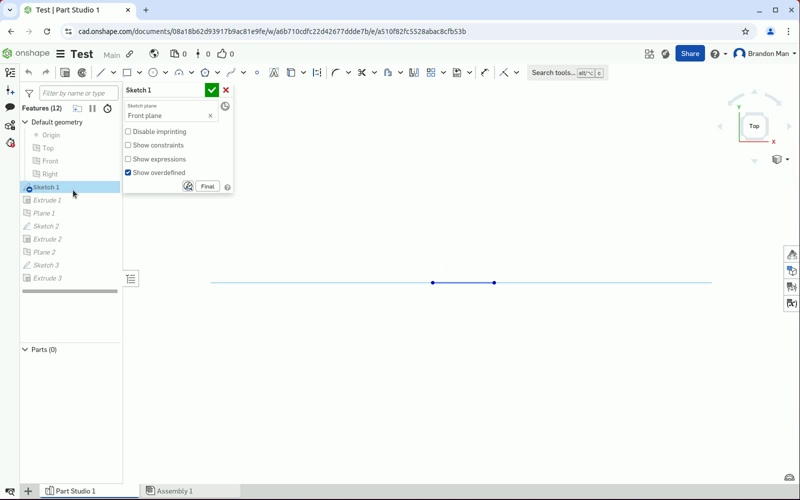
mouse_move(229, 92)
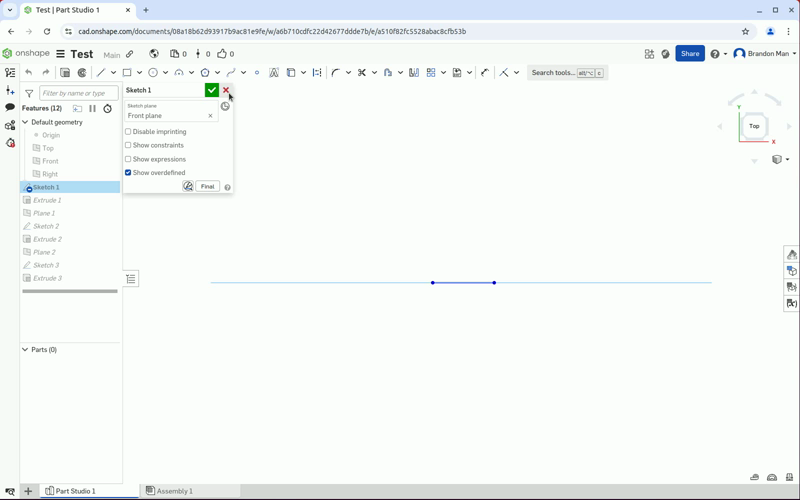
click(229, 92)
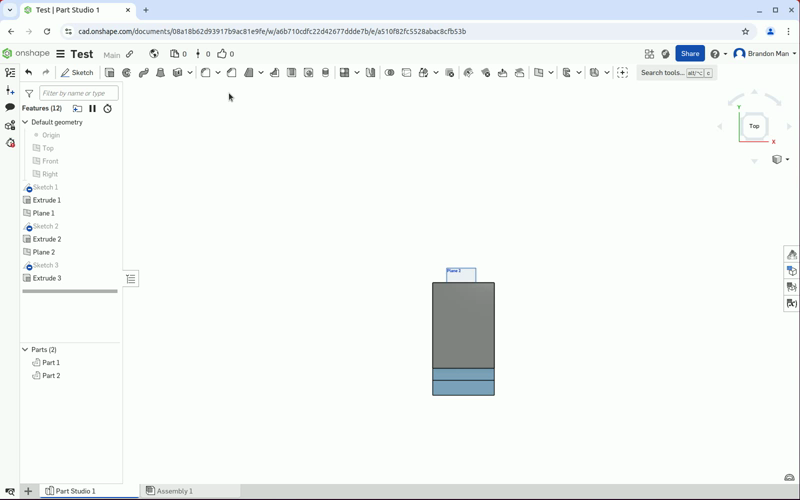
mouse_move(541, 75)
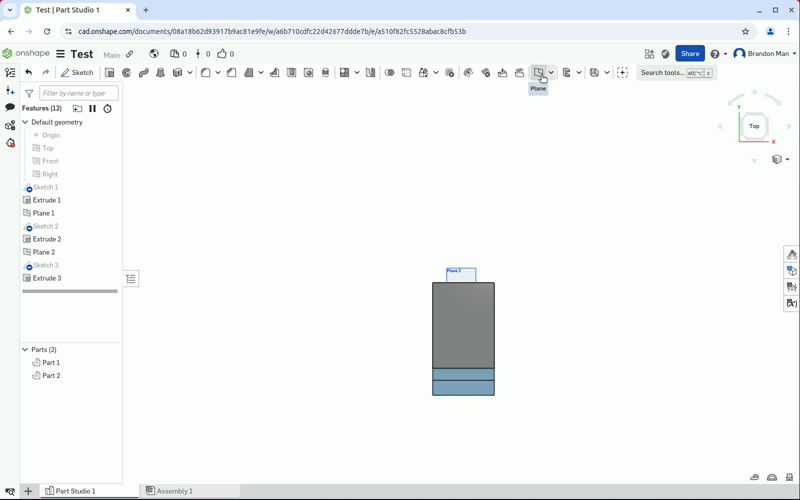
click(541, 75)
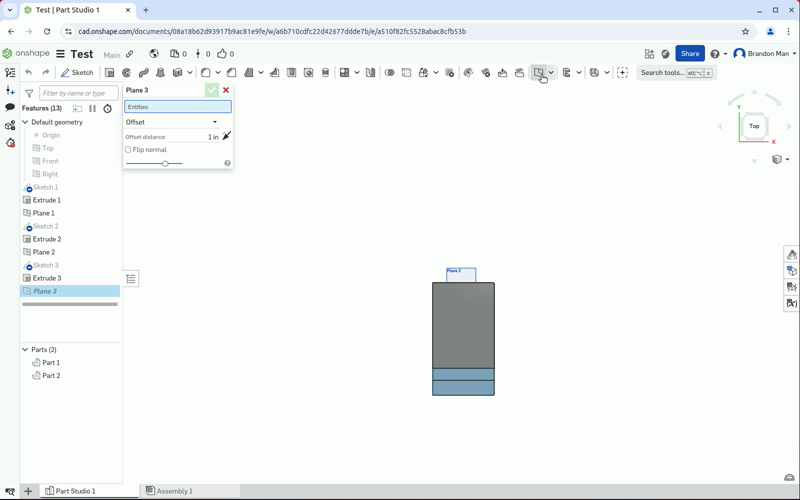
mouse_move(73, 150)
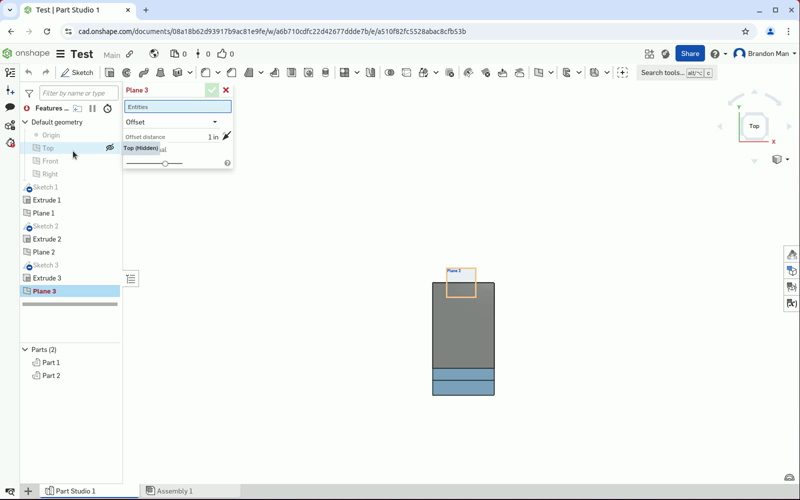
click(73, 150)
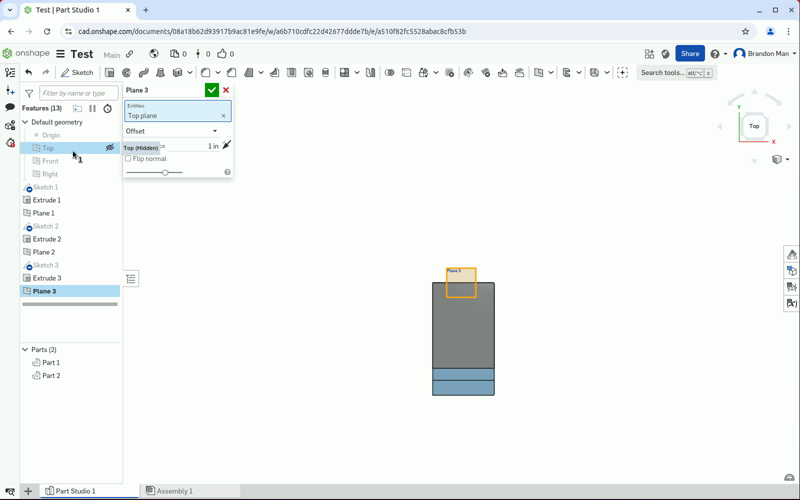
key(tab, 2)
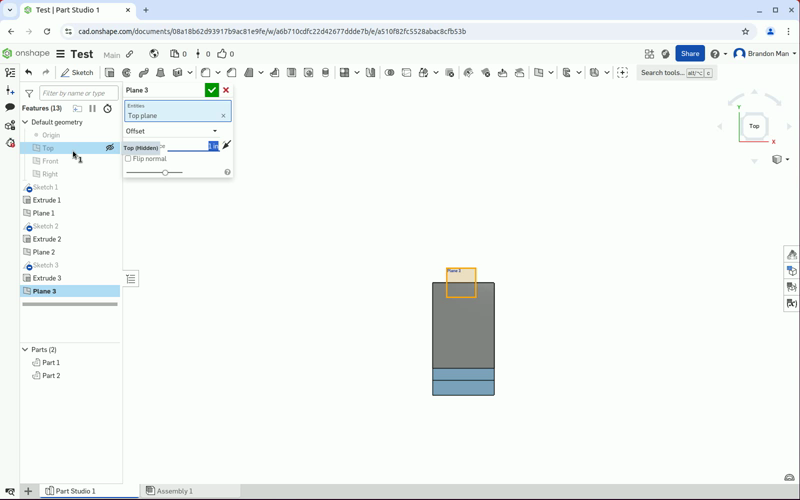
text(3.358)
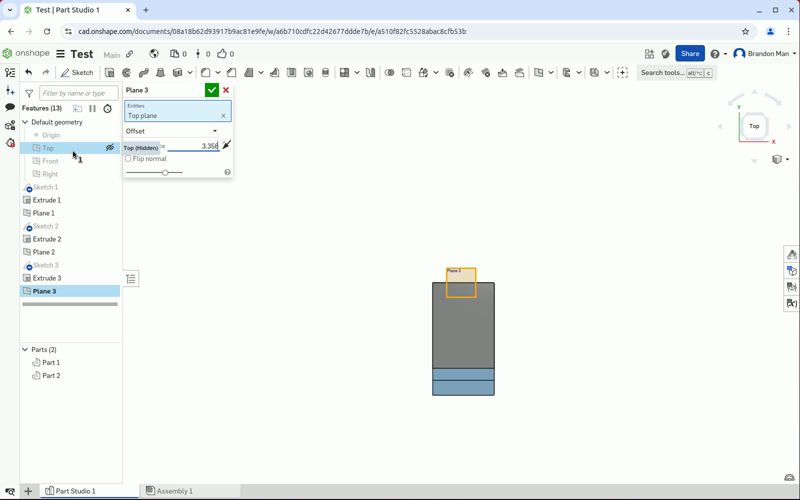
key(enter, 2)
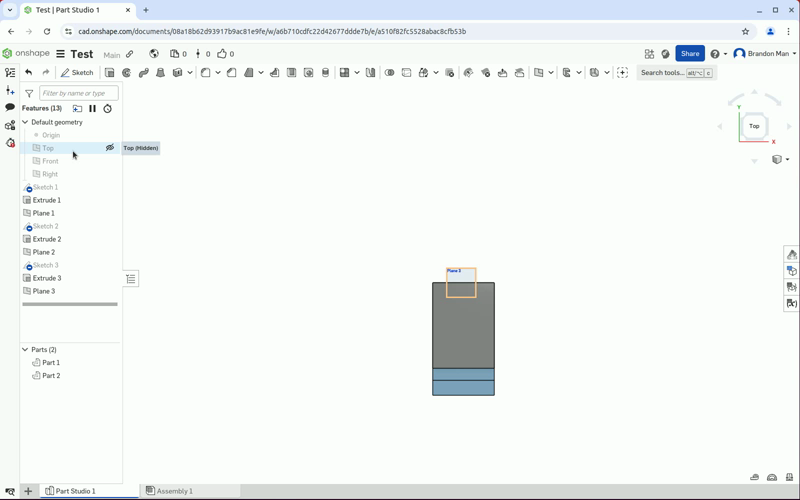
key(shift+s)
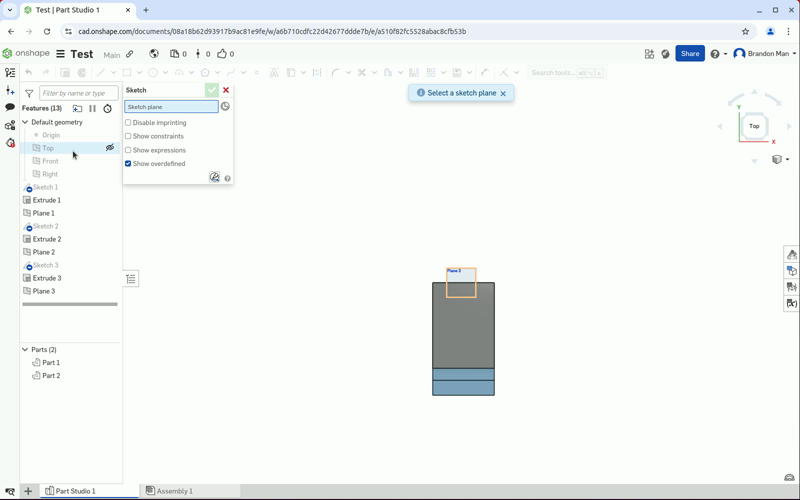
mouse_move(73, 293)
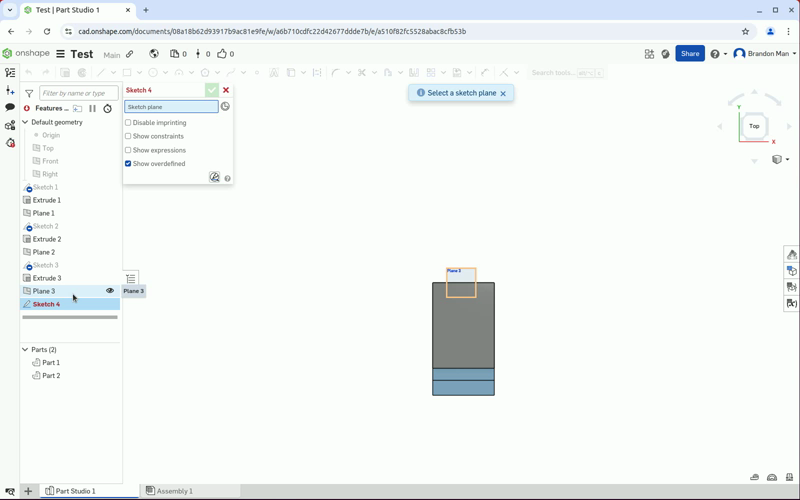
click(73, 293)
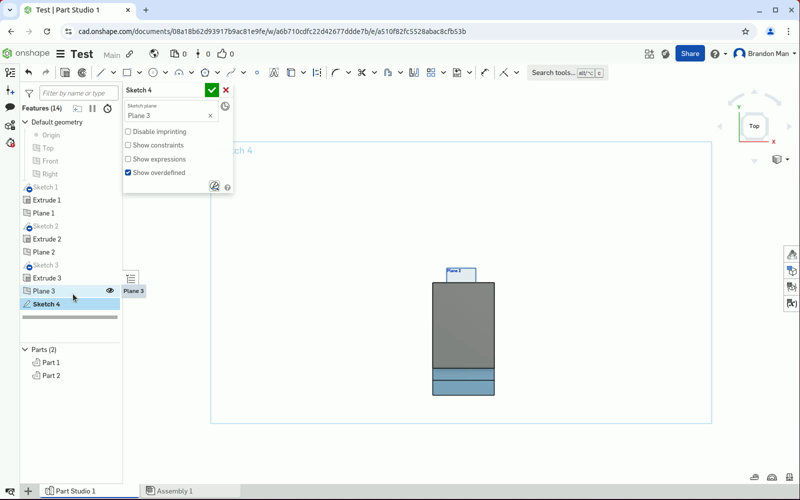
mouse_move(73, 352)
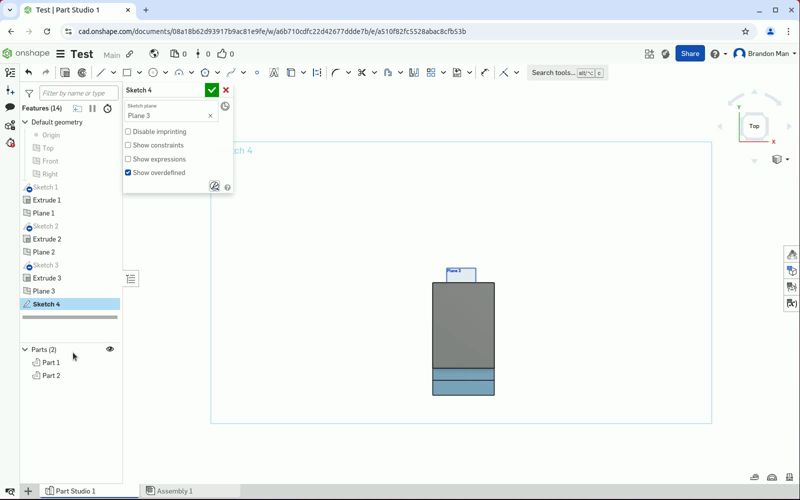
key(y)
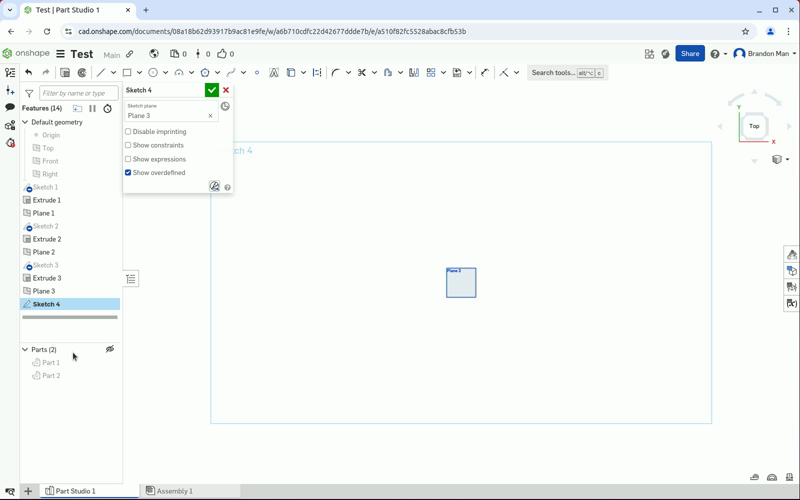
key(l)
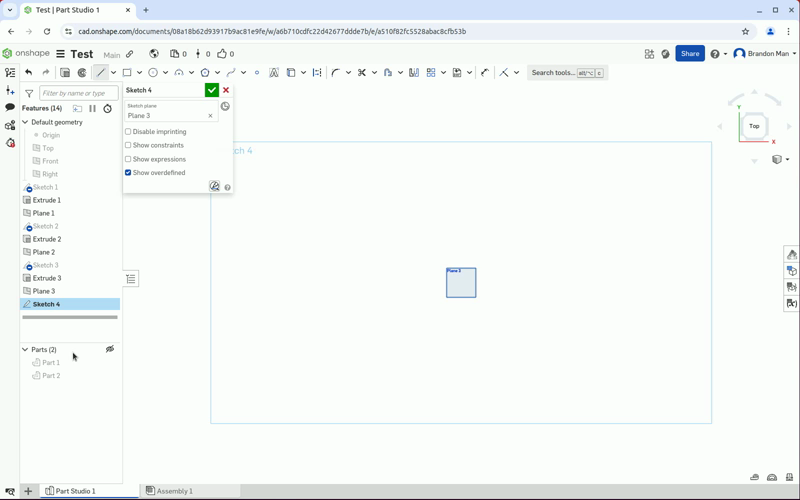
key_down(shift)
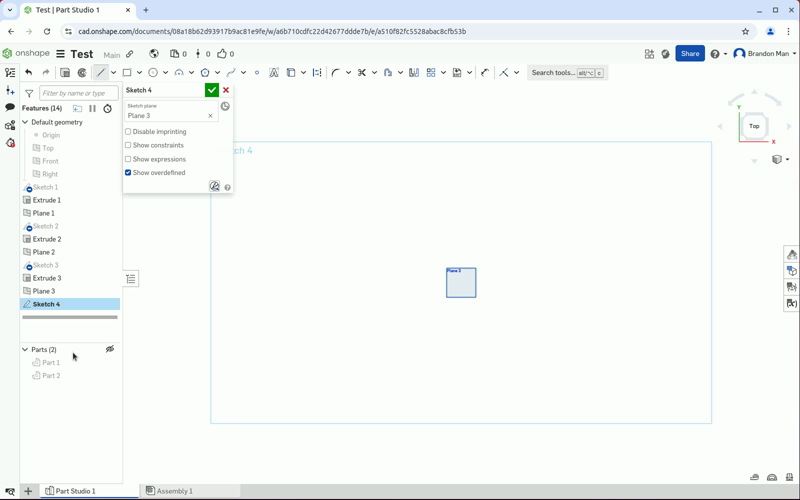
mouse_move(432, 356)
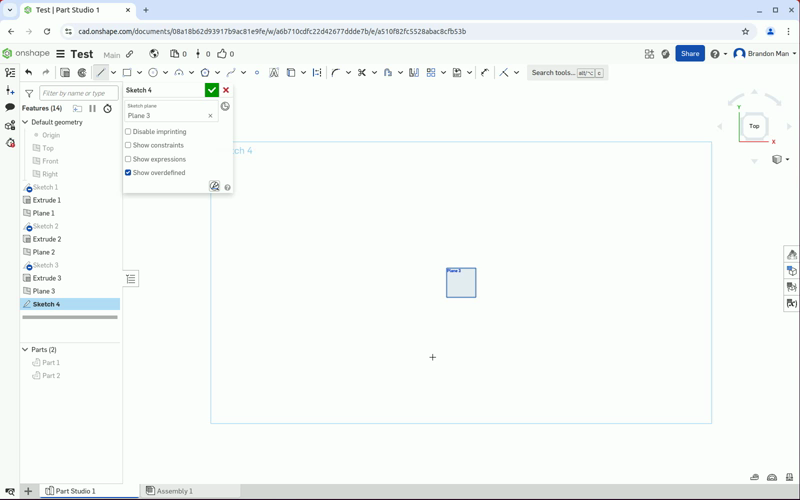
click(432, 356)
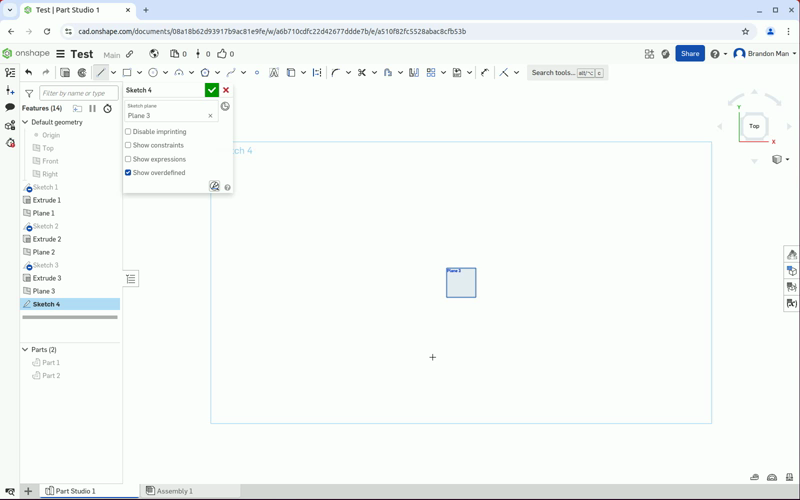
key_up(shift)
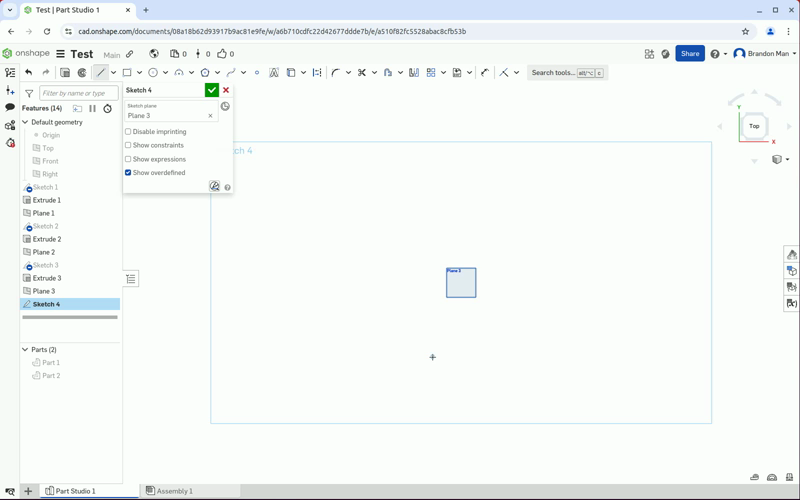
key_down(shift)
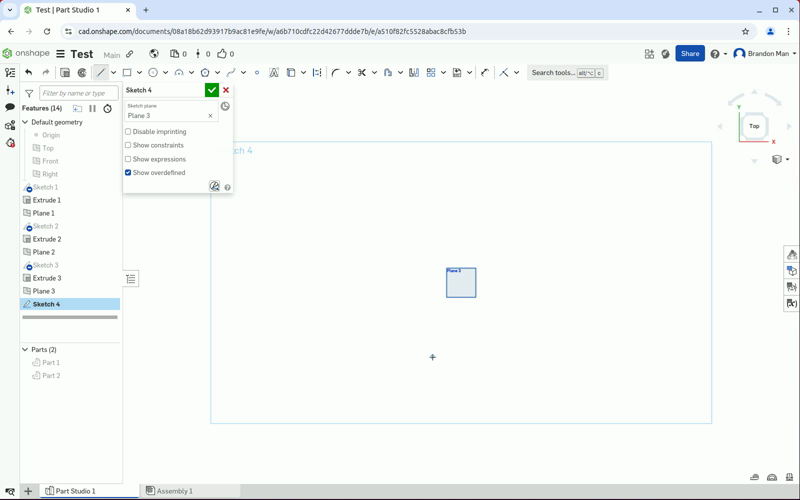
mouse_move(494, 356)
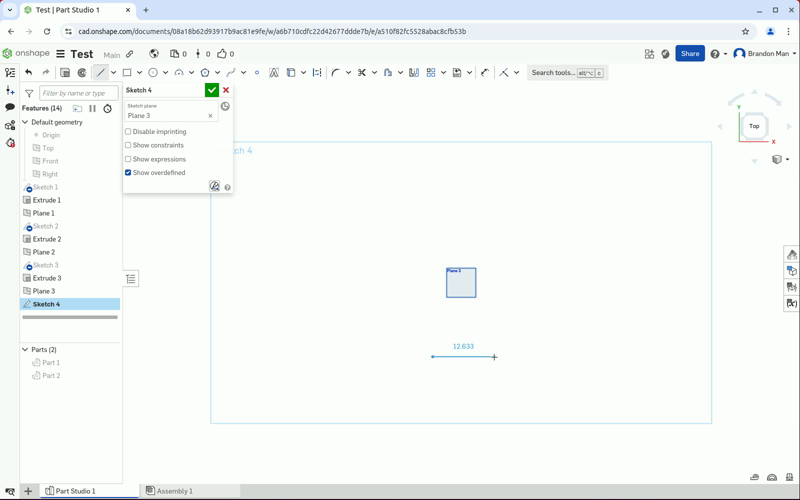
click(494, 356)
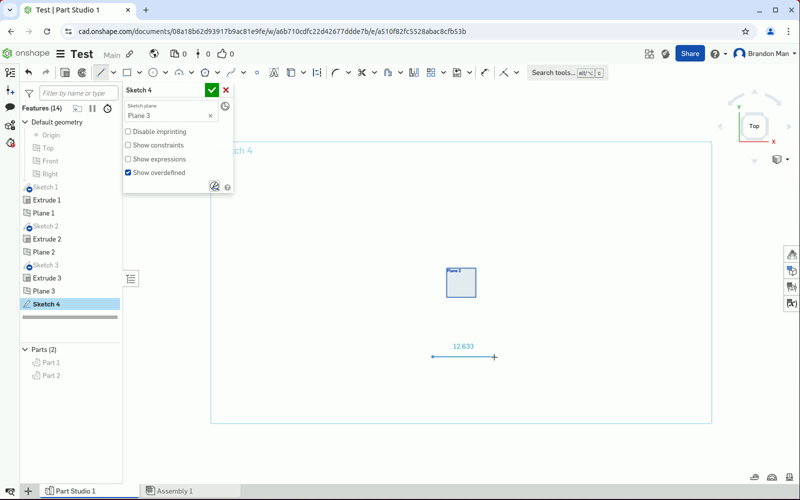
key_up(shift)
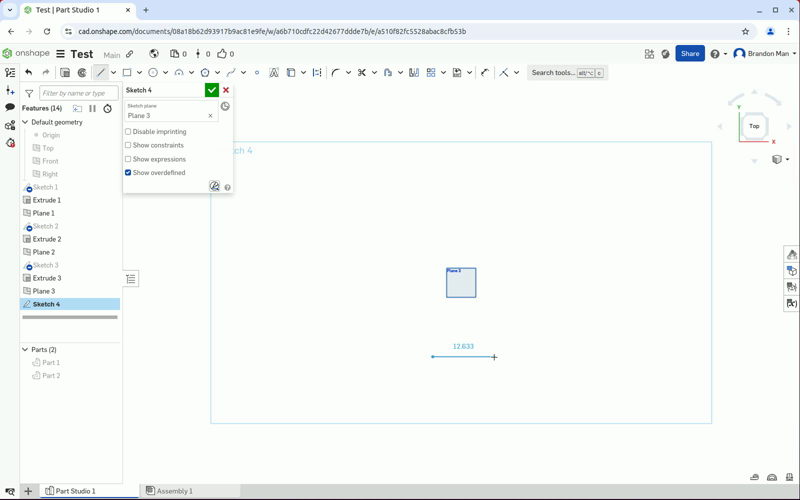
key_down(shift)
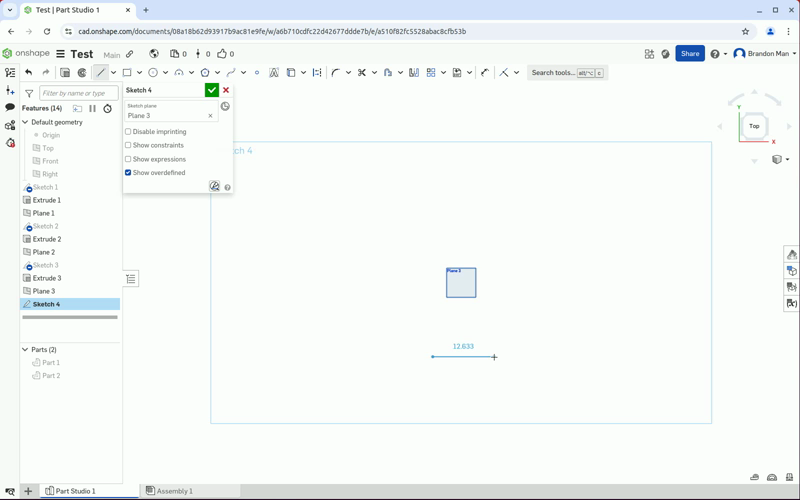
mouse_move(494, 282)
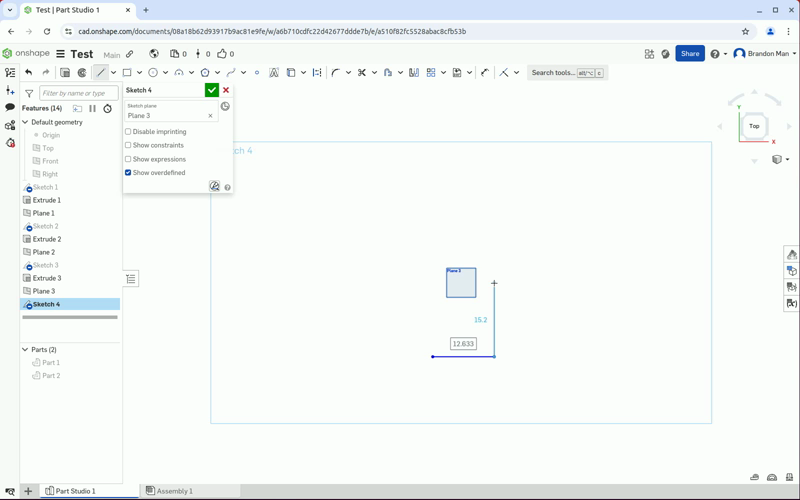
click(494, 282)
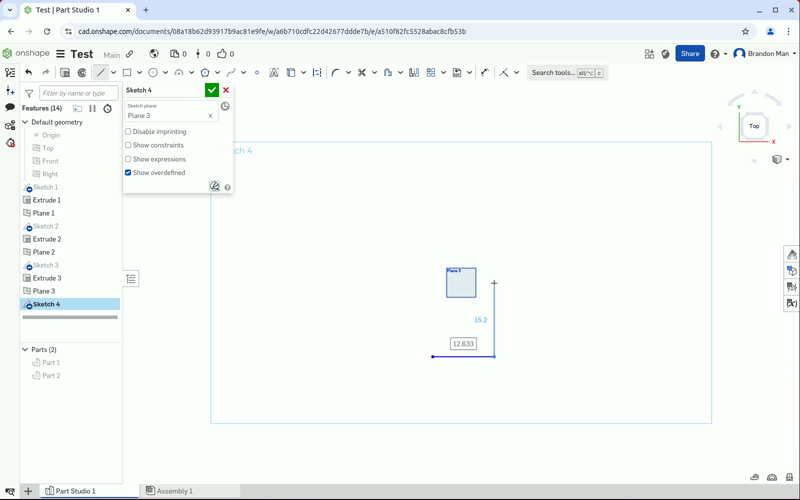
key_up(shift)
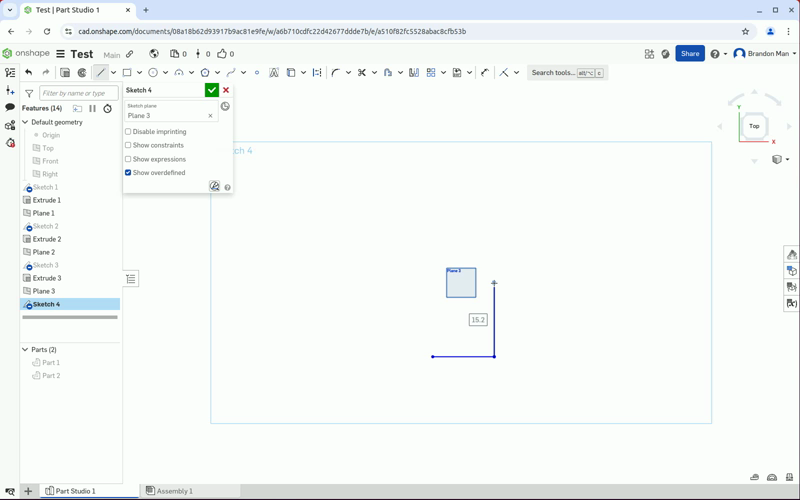
key_down(shift)
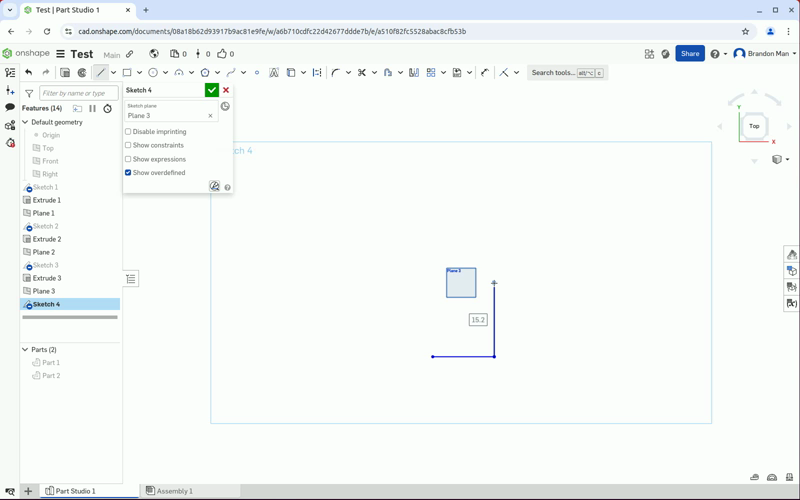
mouse_move(432, 282)
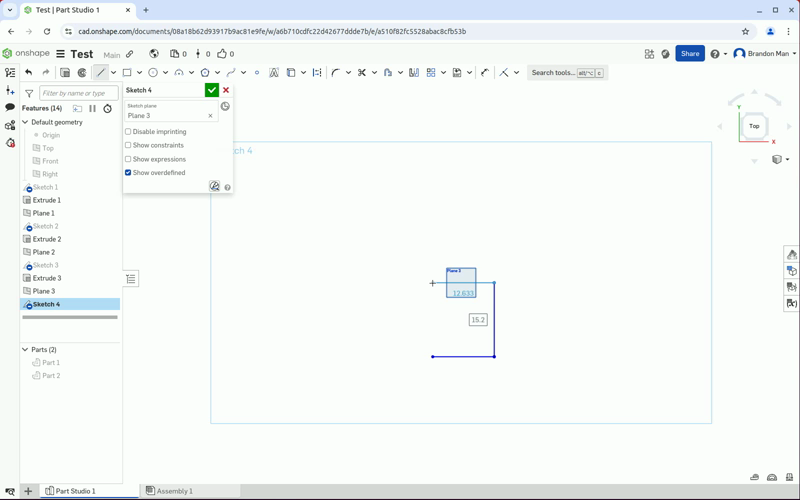
click(432, 282)
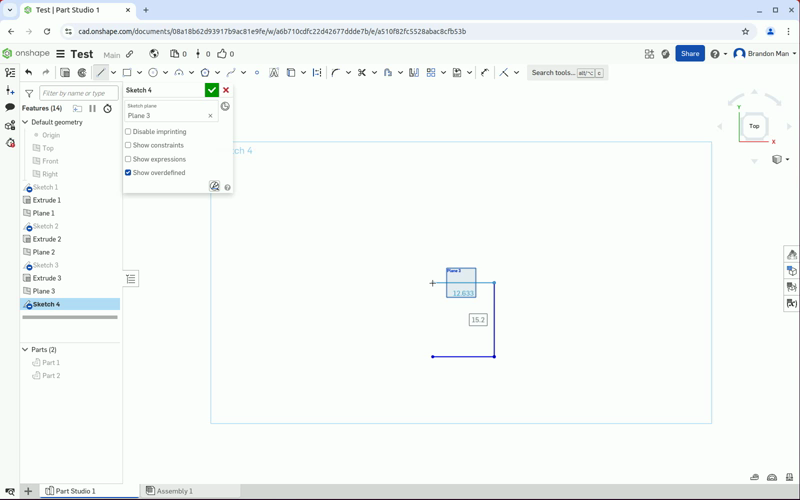
key_up(shift)
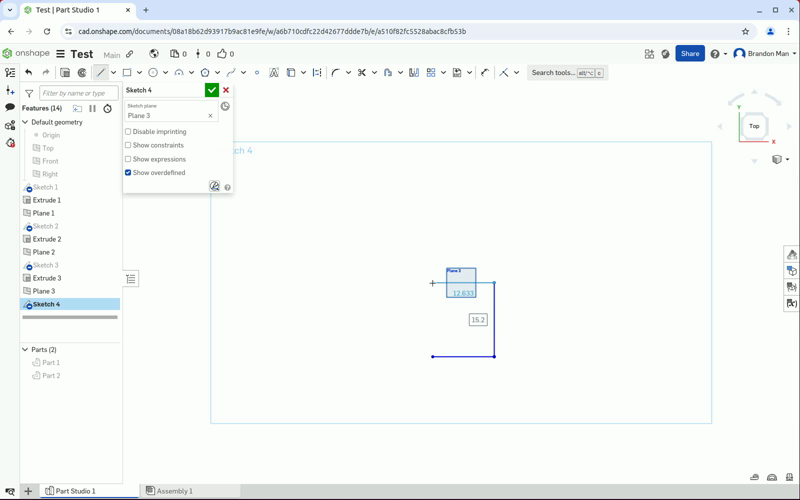
key_down(shift)
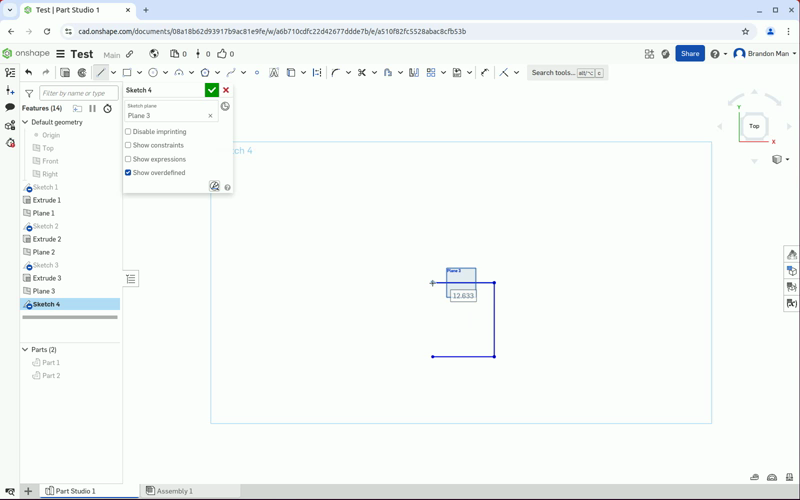
mouse_move(432, 356)
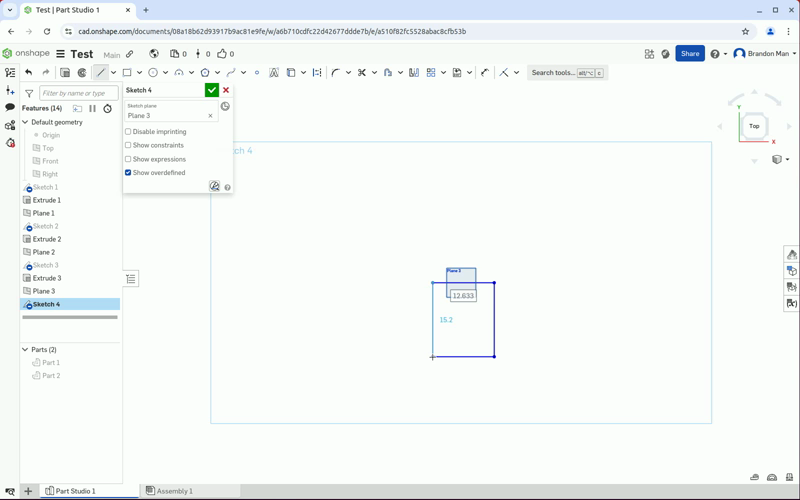
key_up(shift)
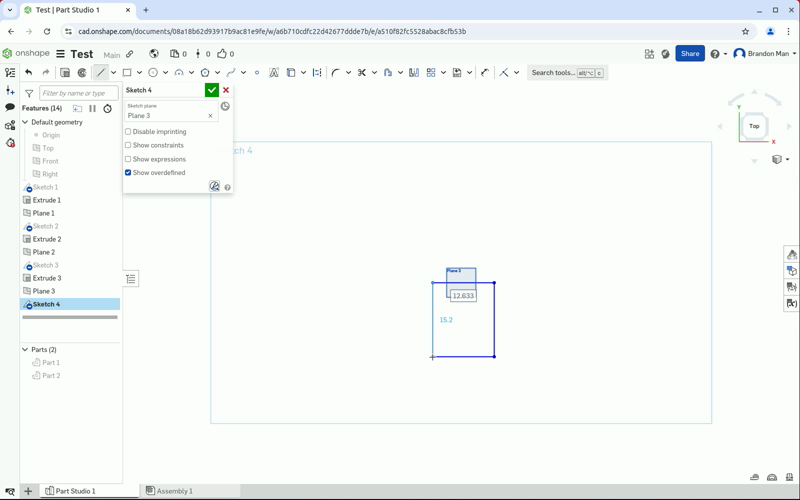
click(432, 356)
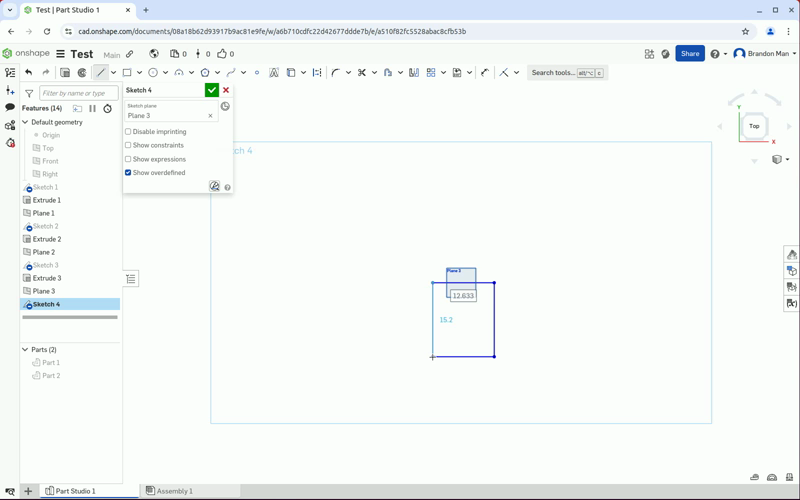
key(esc)
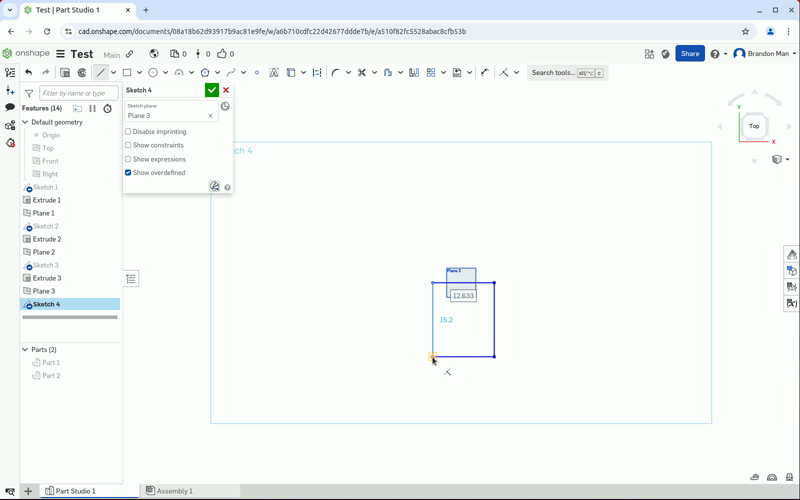
mouse_move(473, 335)
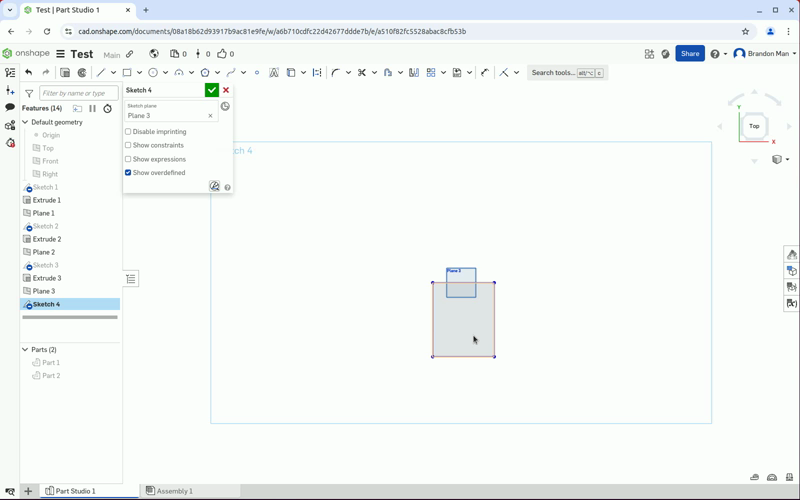
click(473, 335)
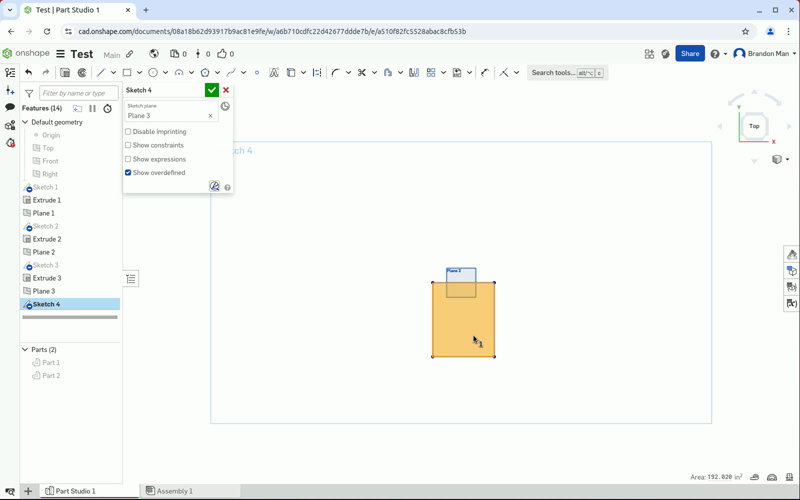
mouse_move(73, 352)
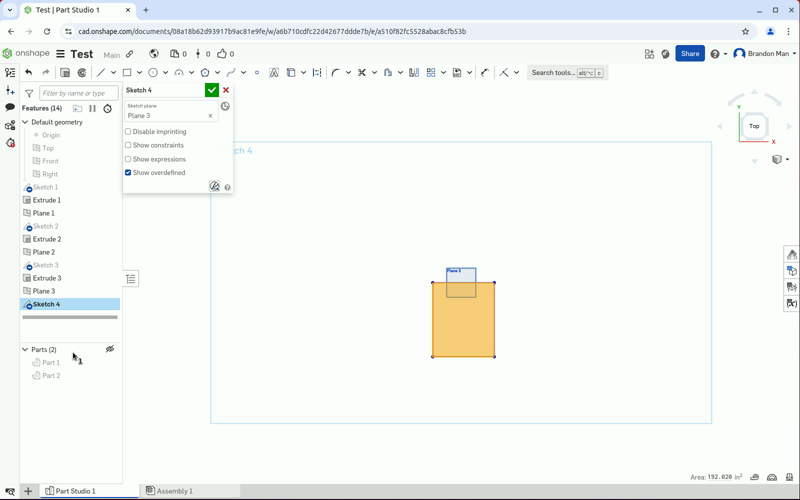
key(shift+y)
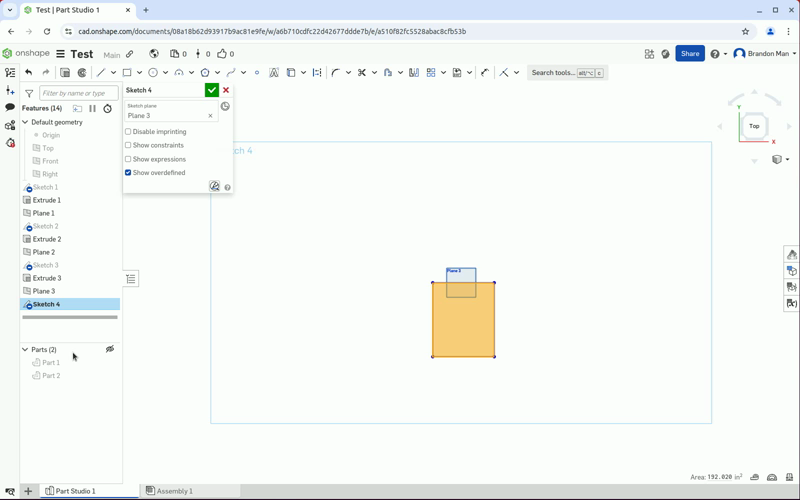
key(shift+e)
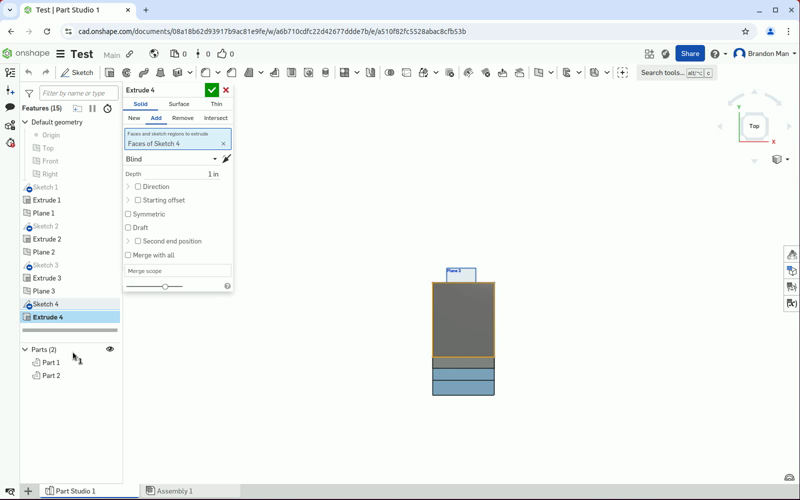
mouse_move(143, 106)
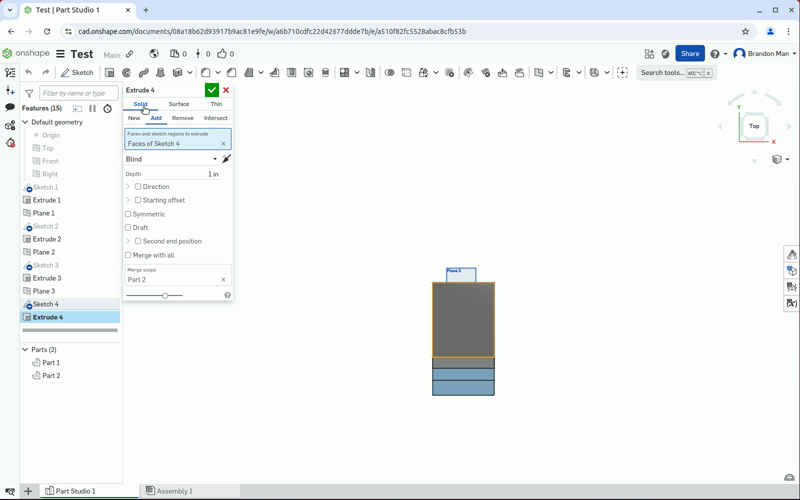
click(143, 106)
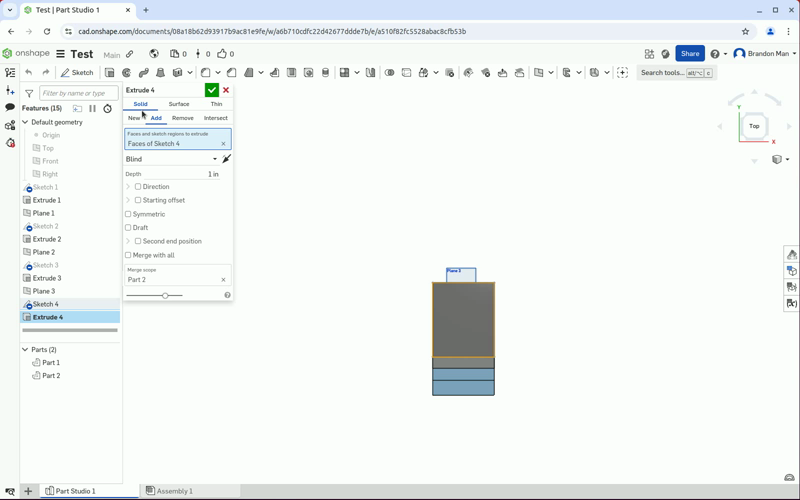
mouse_move(137, 120)
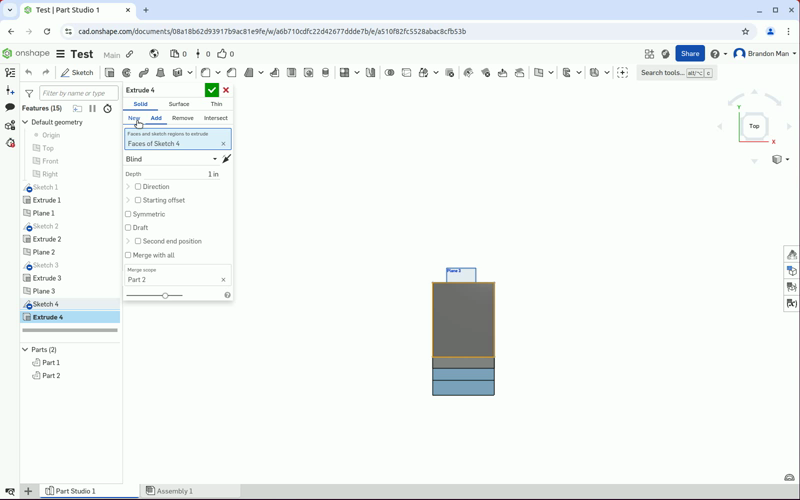
click(137, 120)
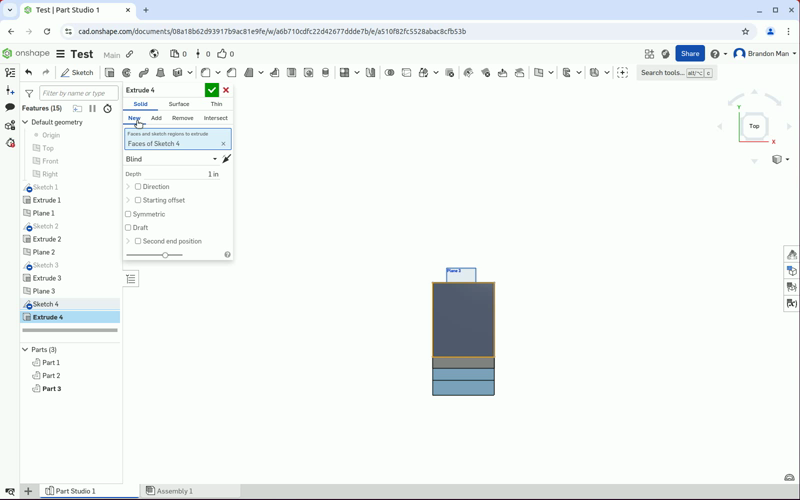
key(tab, 4)
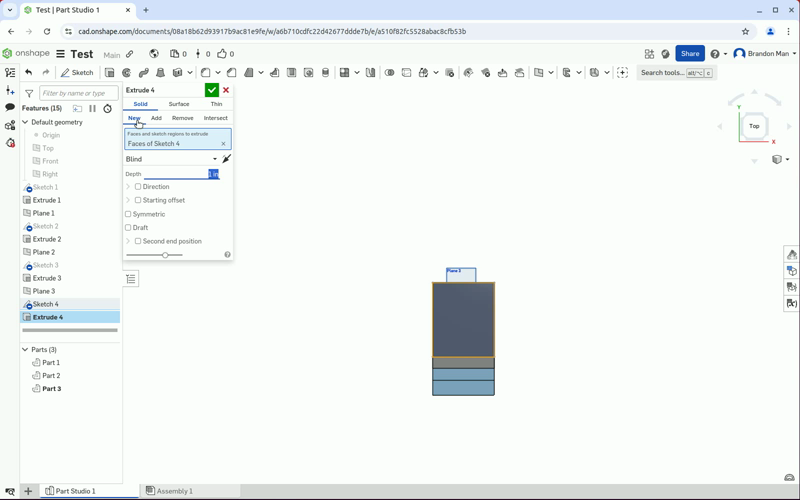
text(6.981)
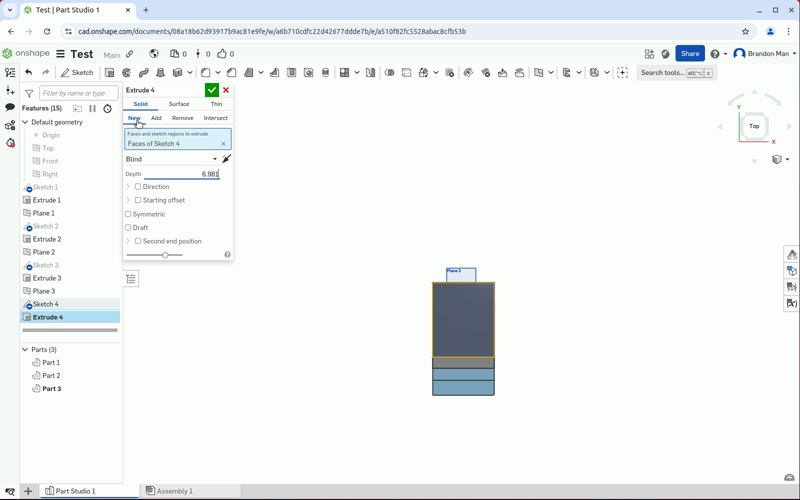
key(enter)
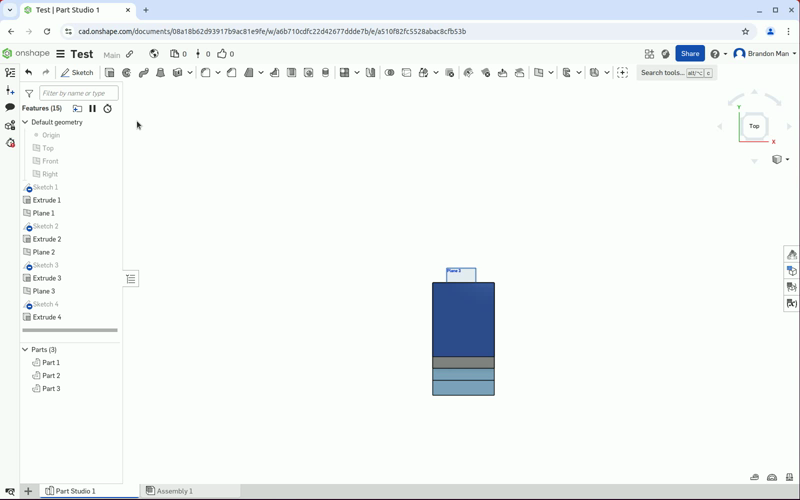
key(shift+h)
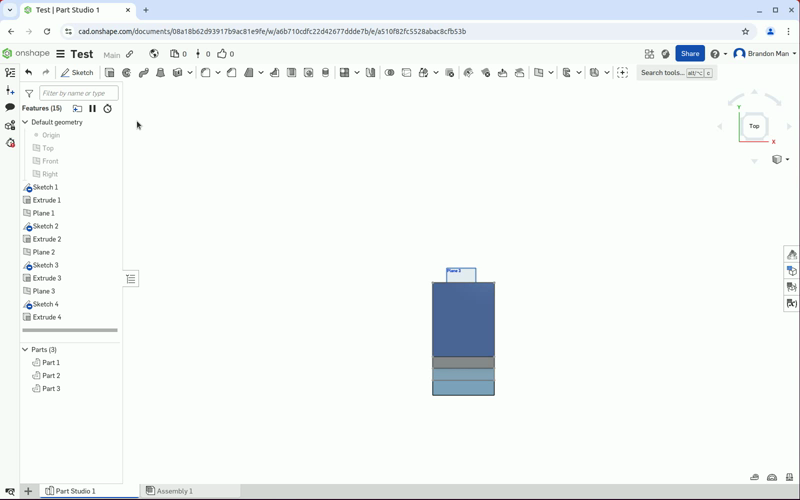
key(shift+h)
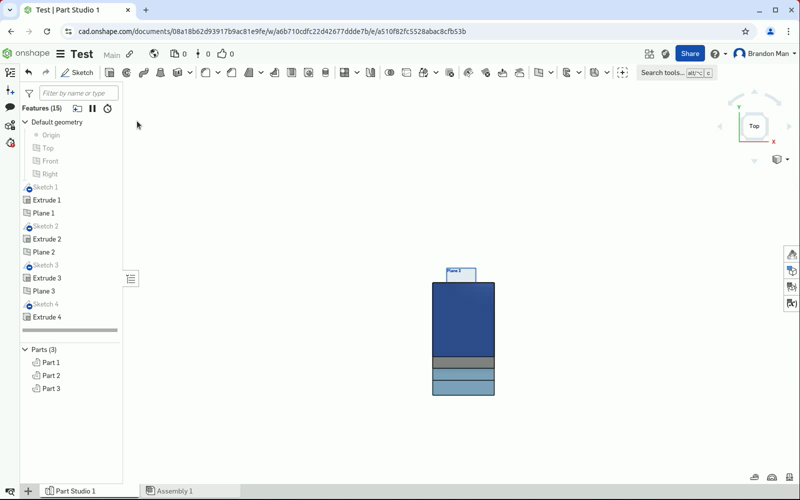
mouse_move(73, 189)
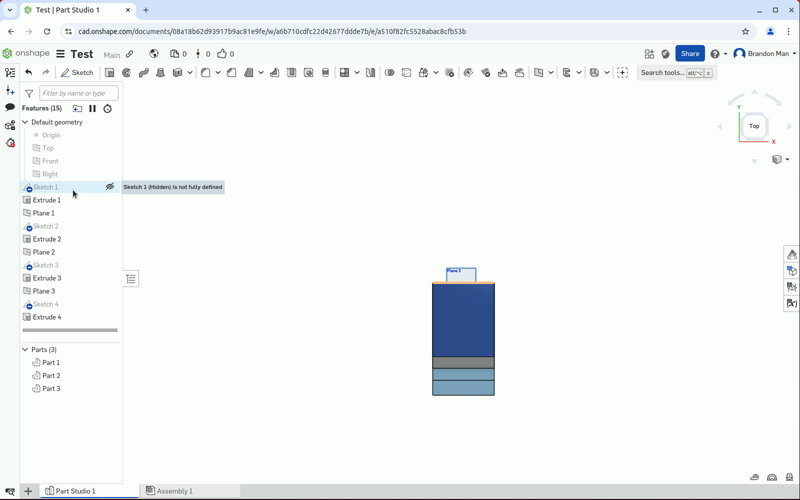
click(73, 189)
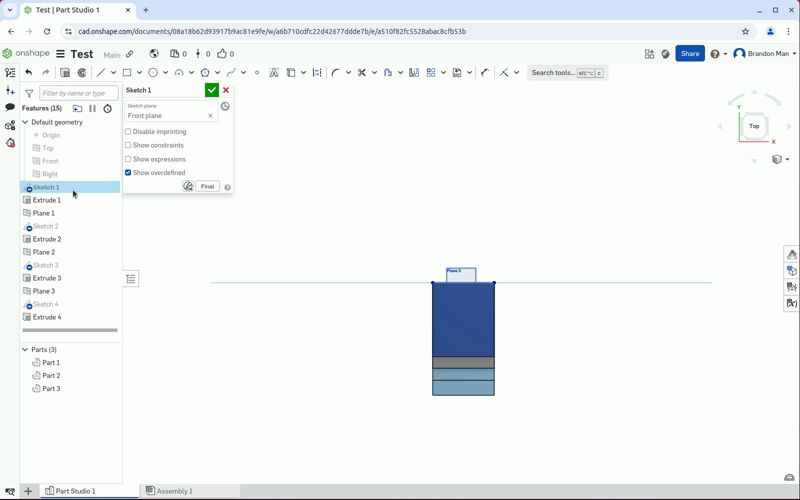
mouse_move(229, 92)
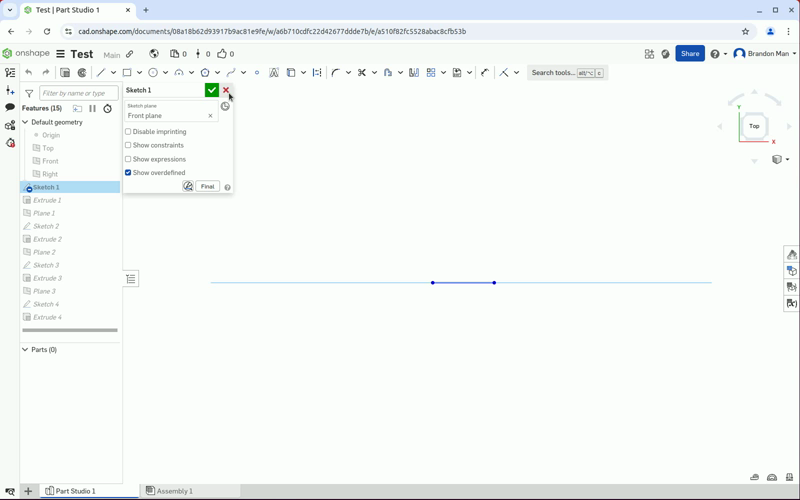
click(229, 92)
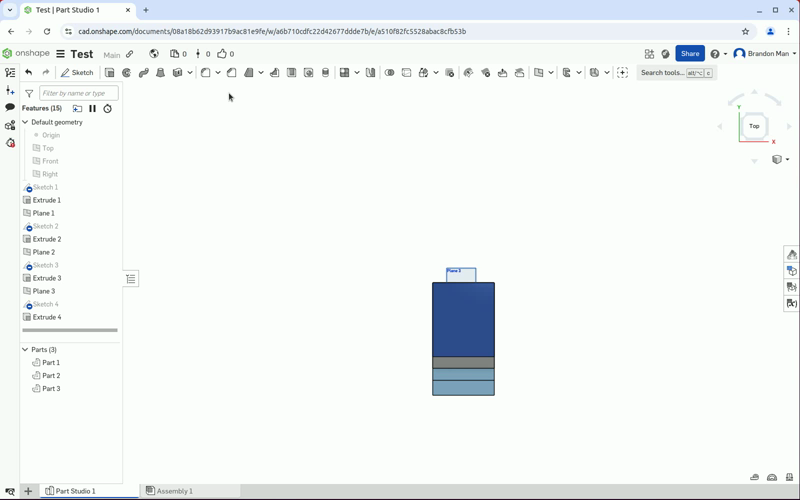
mouse_move(541, 75)
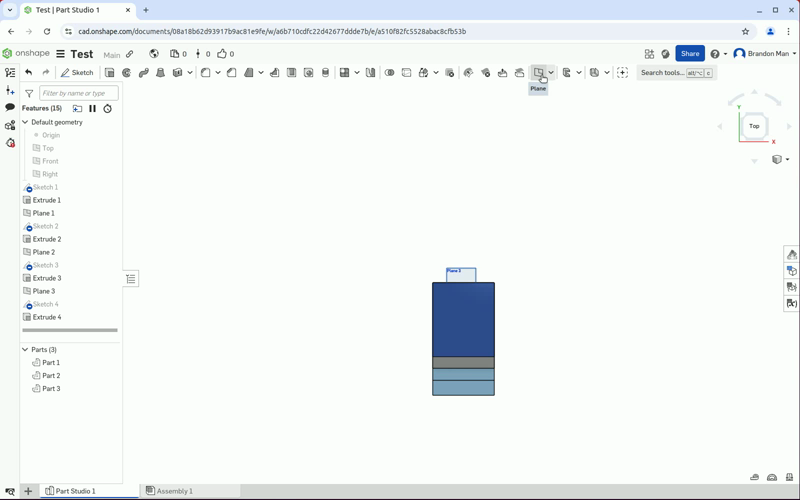
click(541, 75)
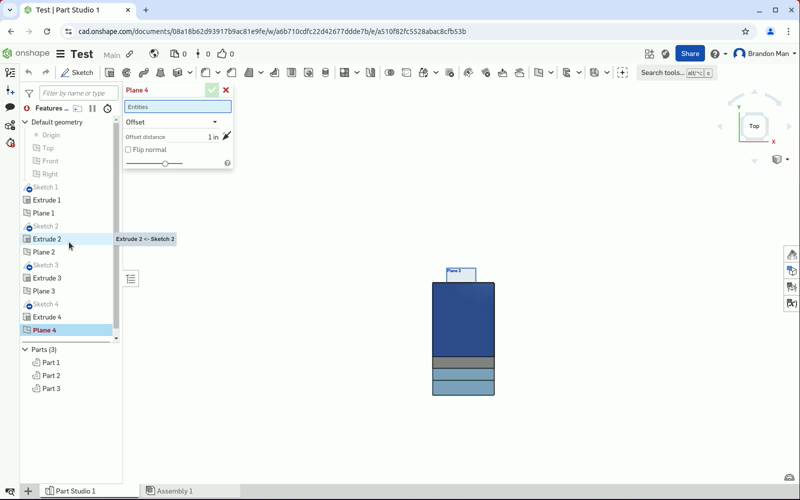
scroll(3)
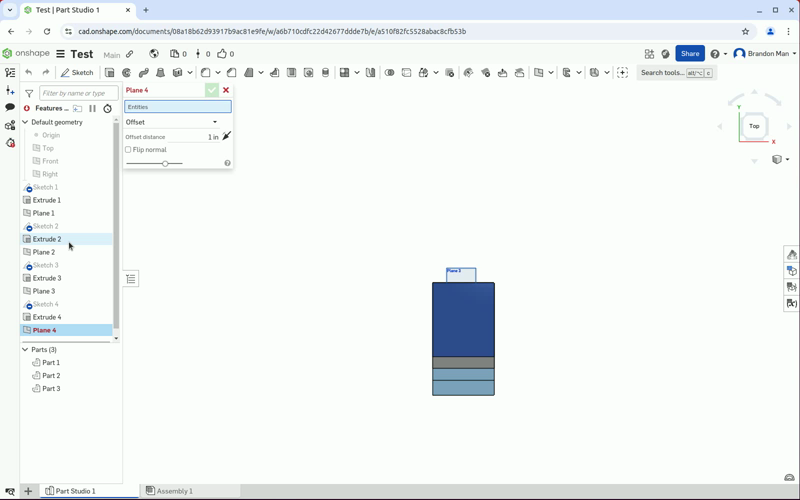
mouse_move(69, 150)
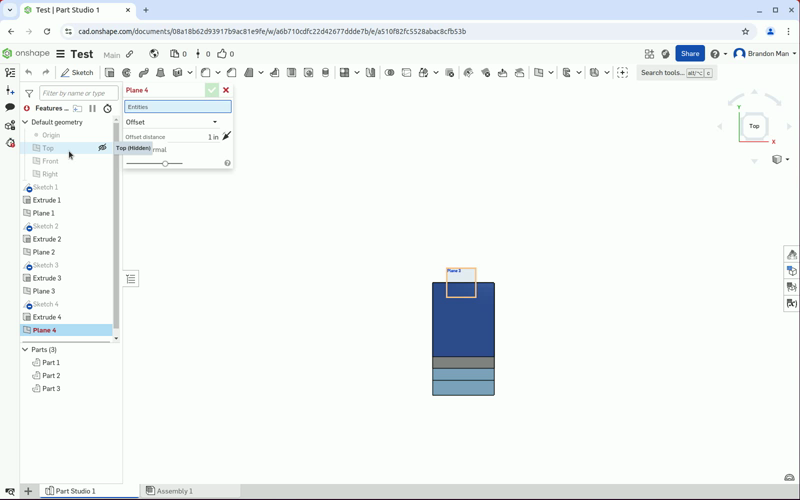
click(69, 150)
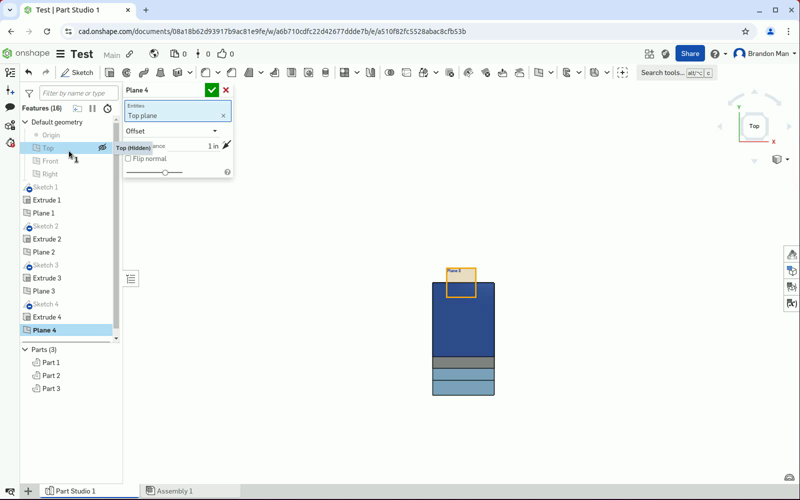
key(tab, 2)
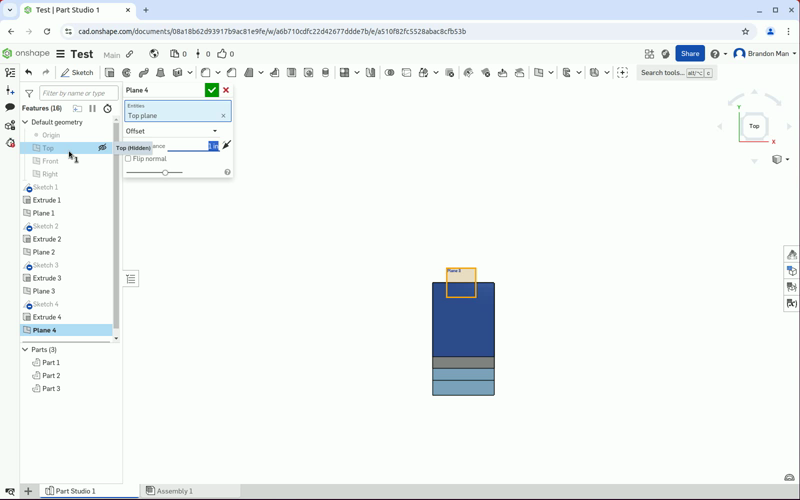
text(10.106)
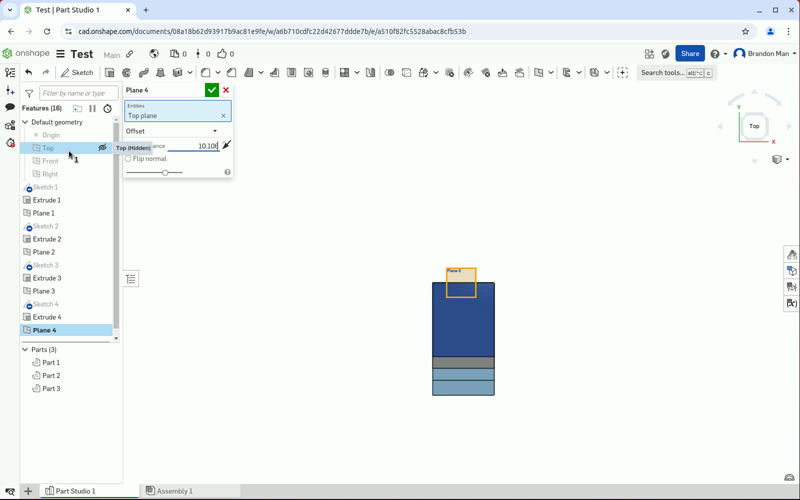
key(enter, 2)
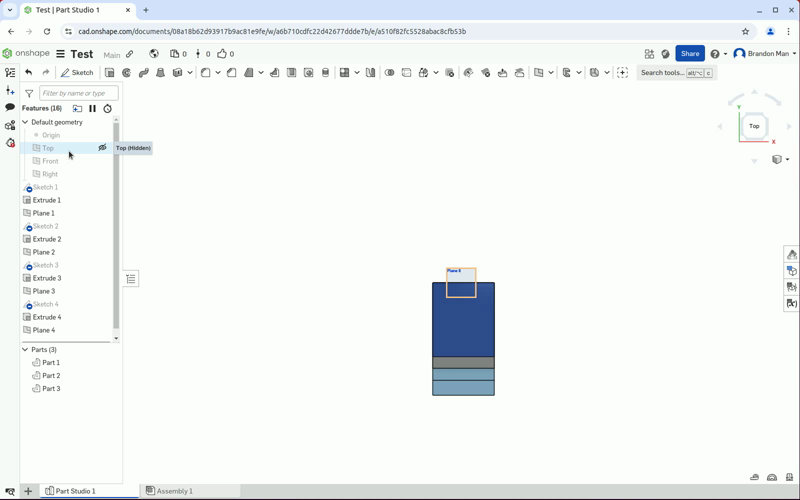
key(shift+s)
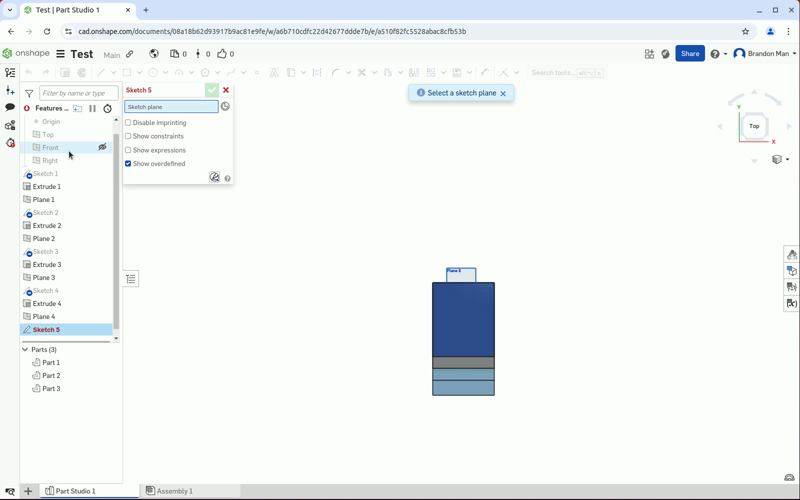
mouse_move(69, 319)
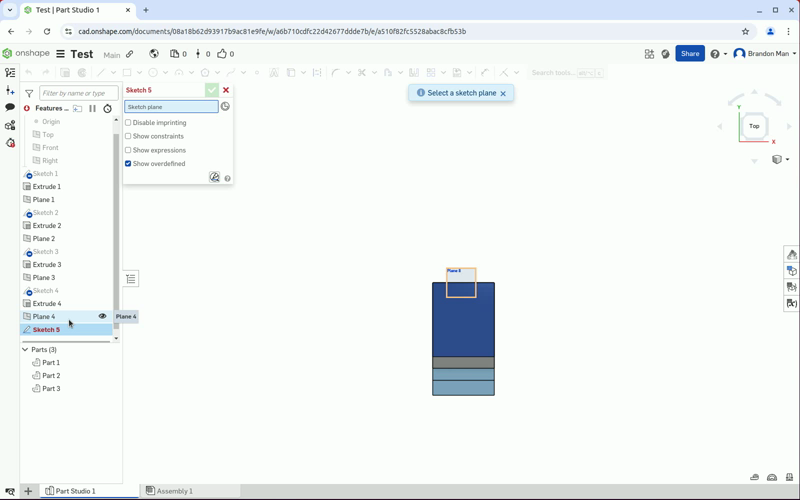
click(69, 319)
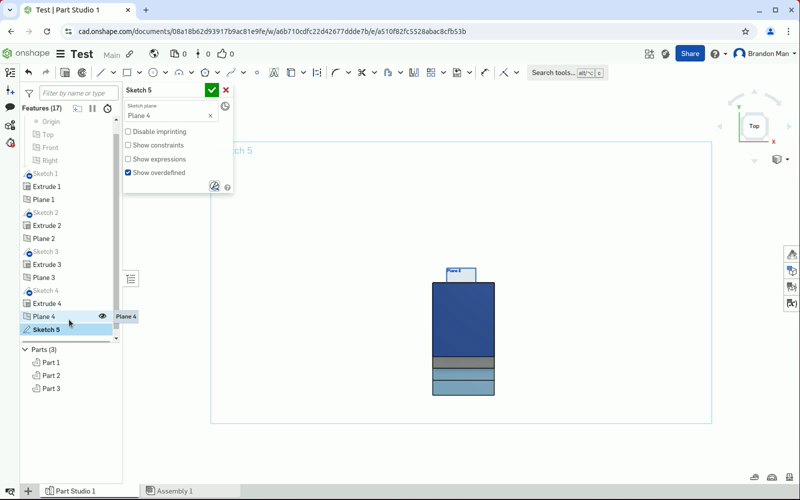
mouse_move(73, 352)
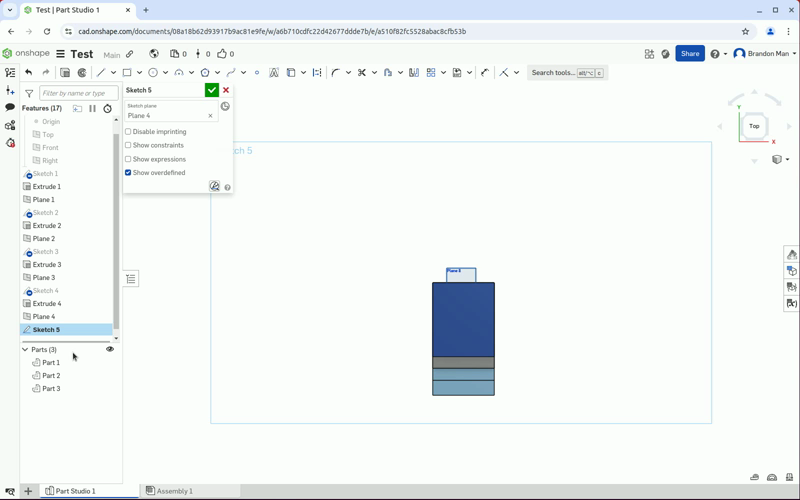
key(y)
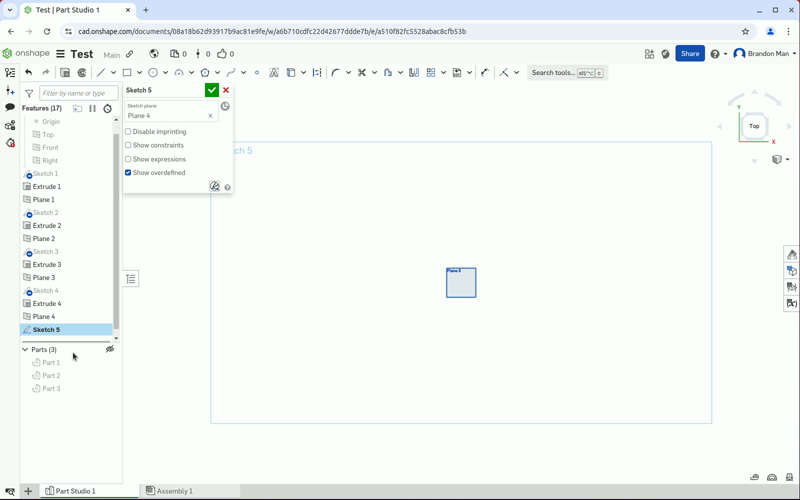
key(l)
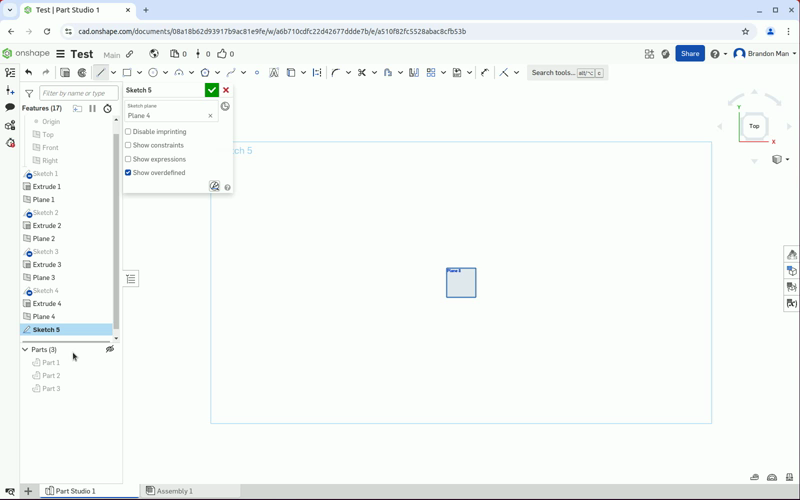
key_down(shift)
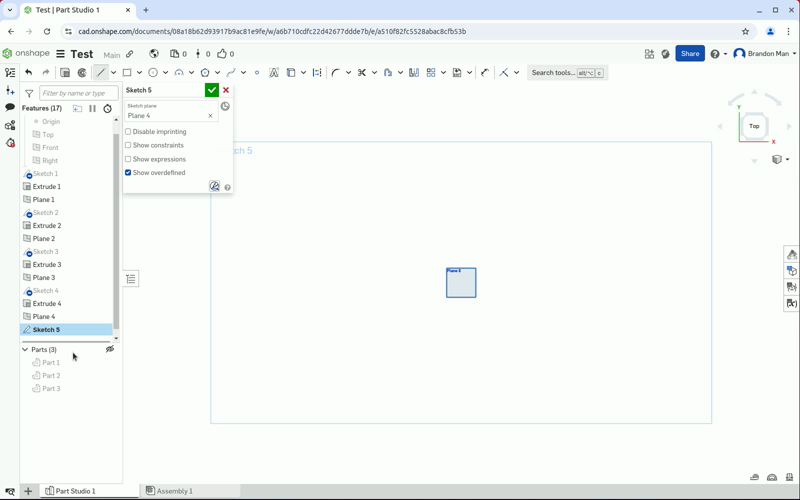
mouse_move(432, 343)
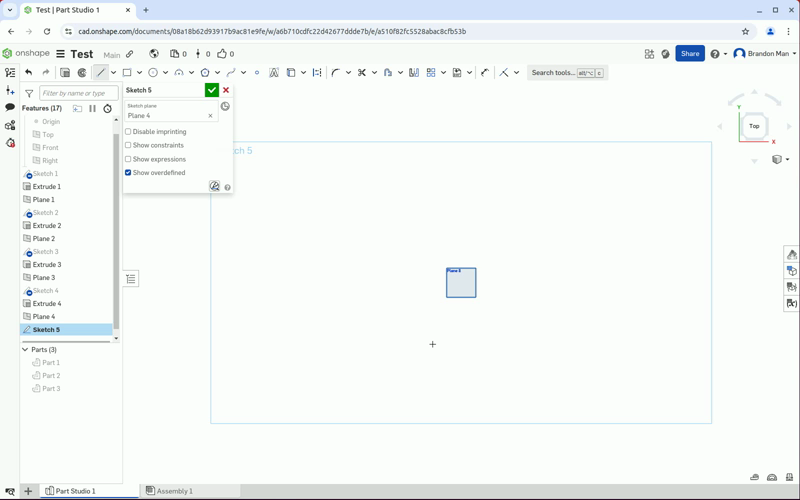
click(432, 343)
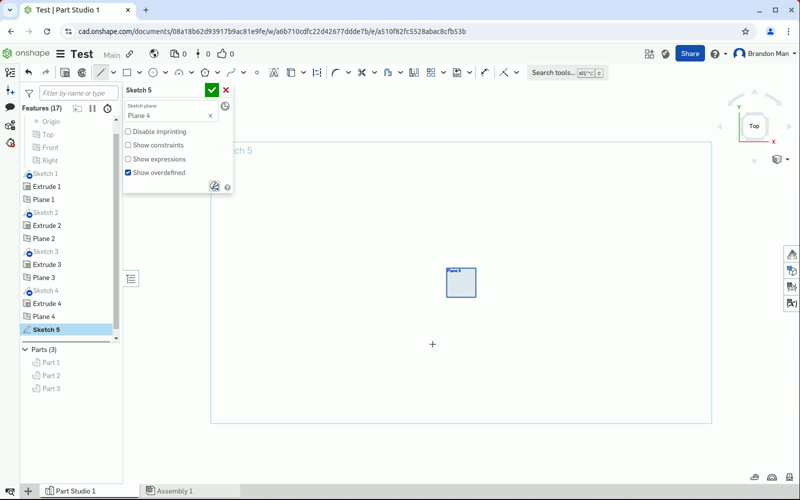
key_up(shift)
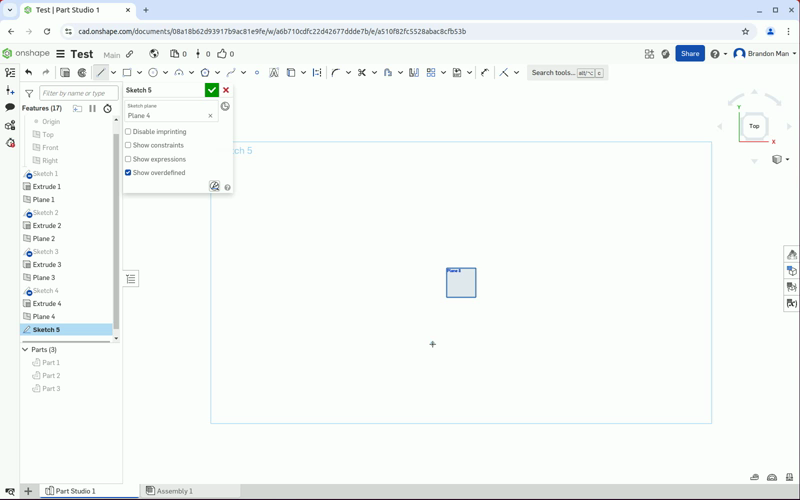
key_down(shift)
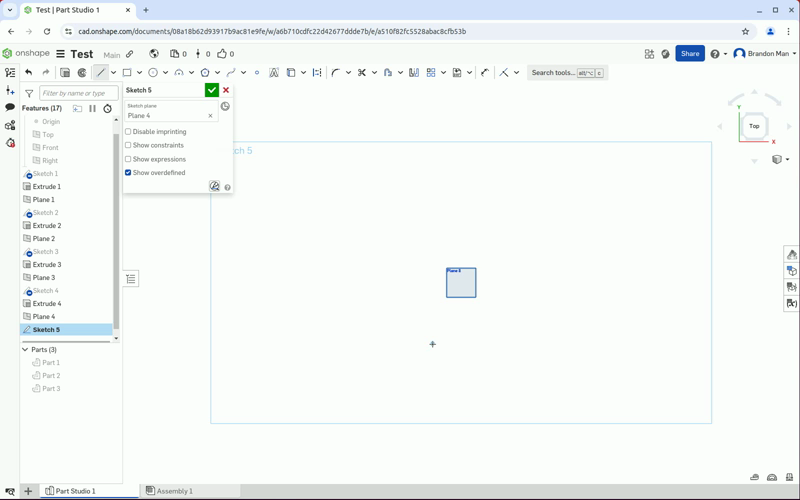
mouse_move(494, 343)
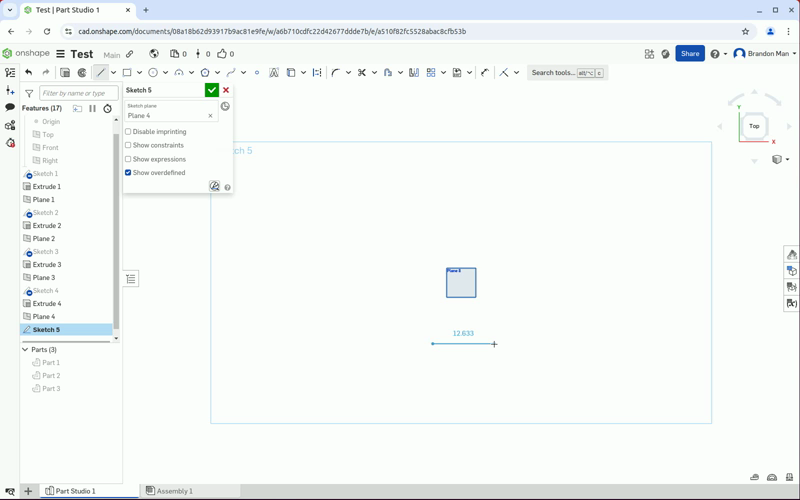
click(494, 343)
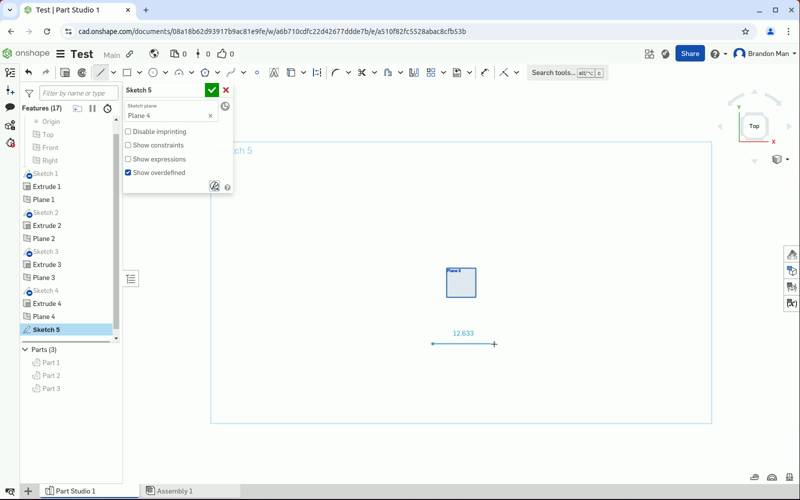
key_up(shift)
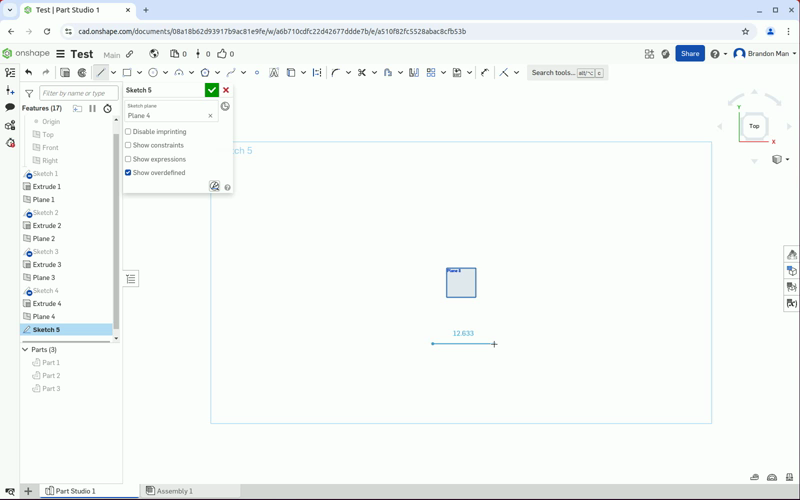
key_down(shift)
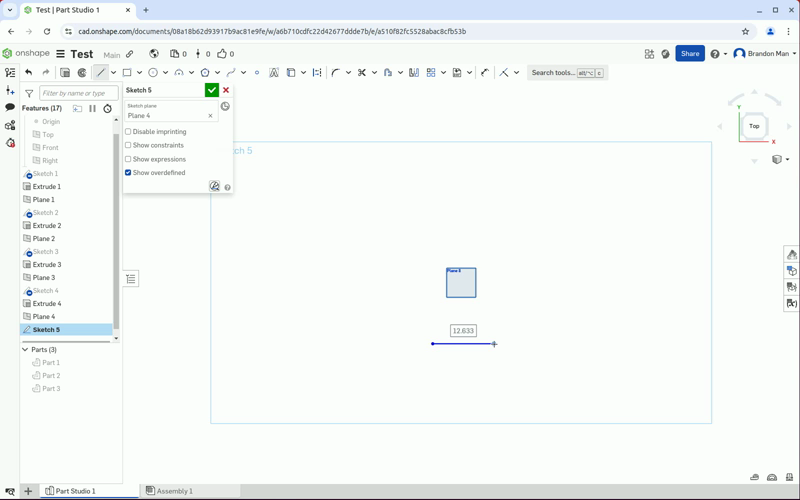
mouse_move(494, 283)
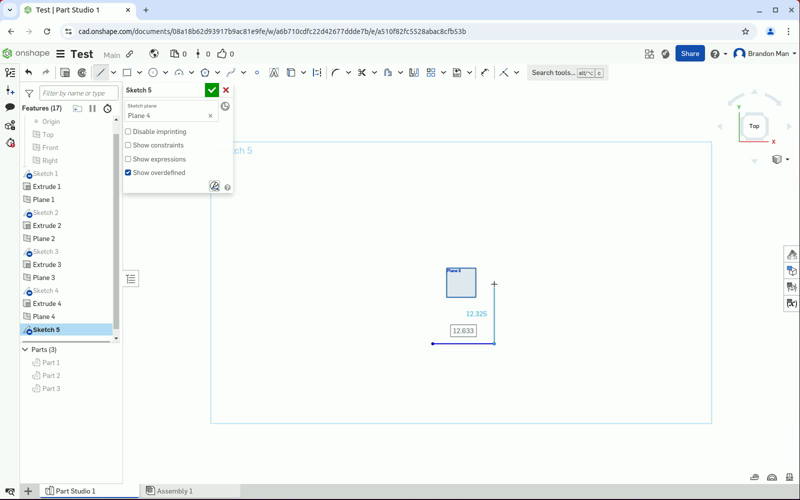
click(494, 283)
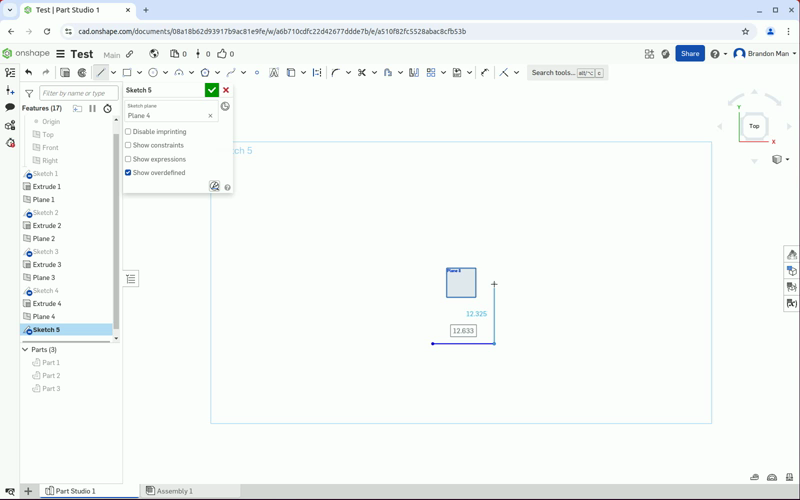
key_up(shift)
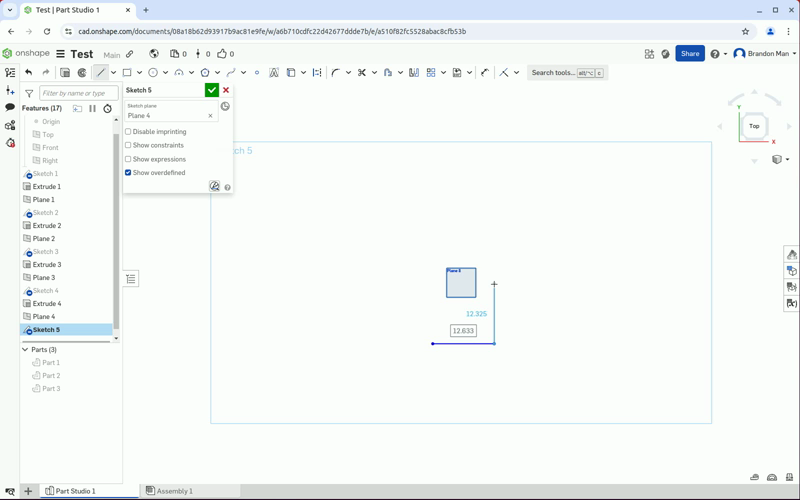
key_down(shift)
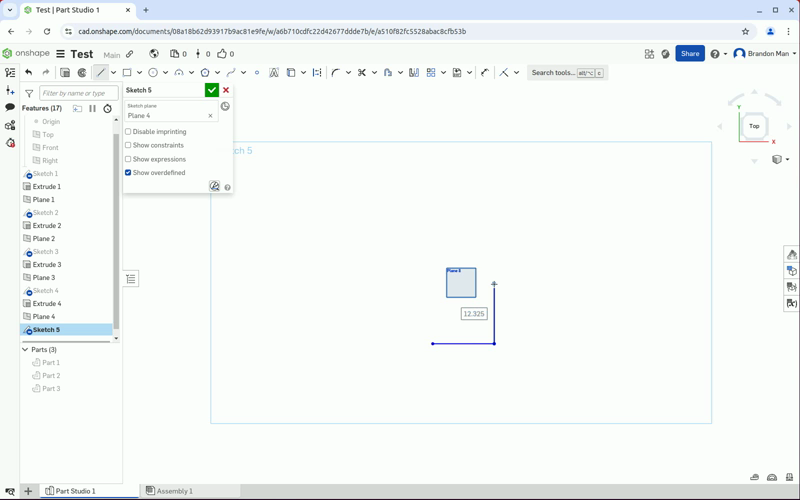
mouse_move(432, 283)
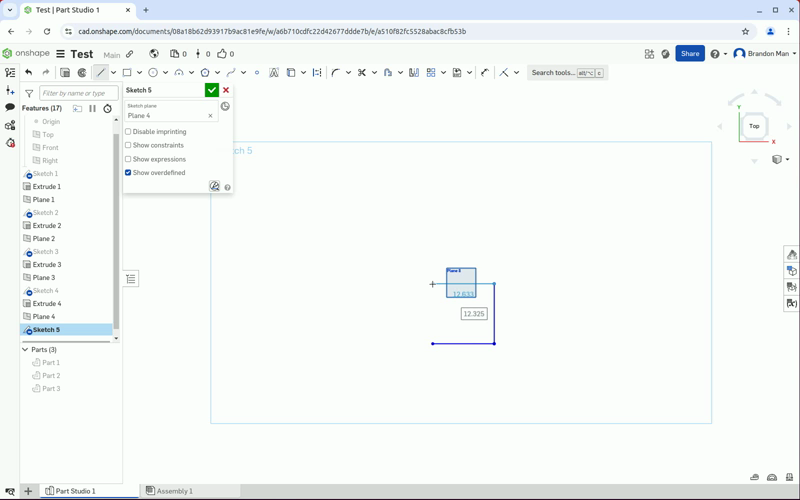
click(432, 283)
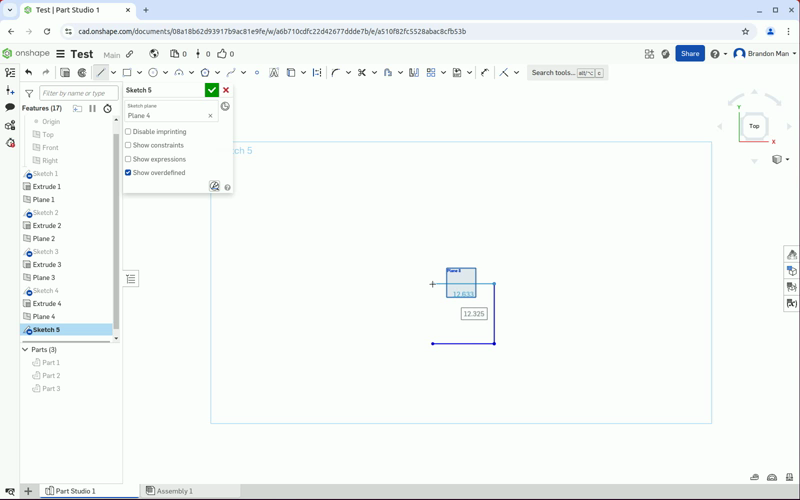
key_up(shift)
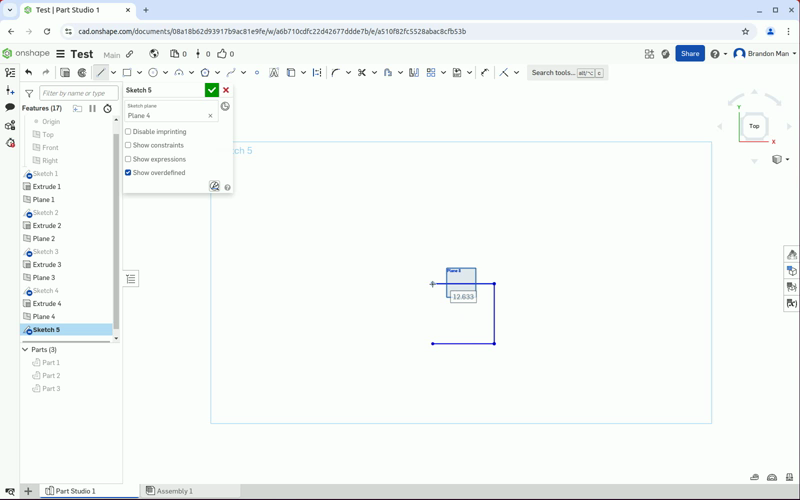
key_down(shift)
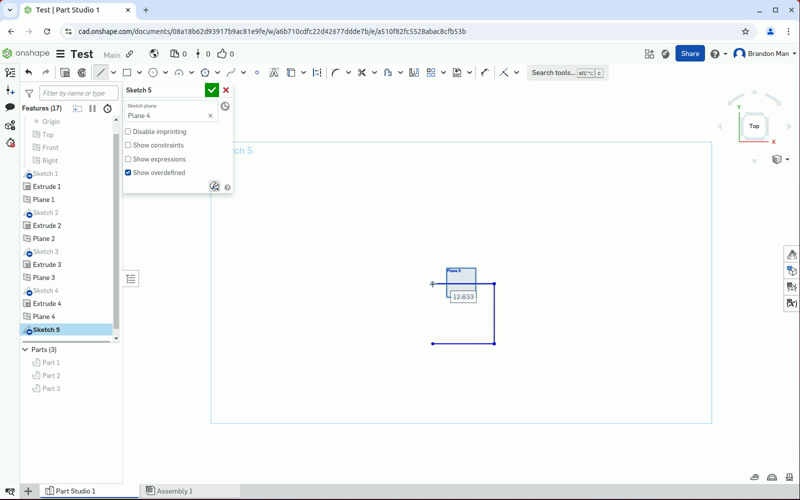
mouse_move(432, 343)
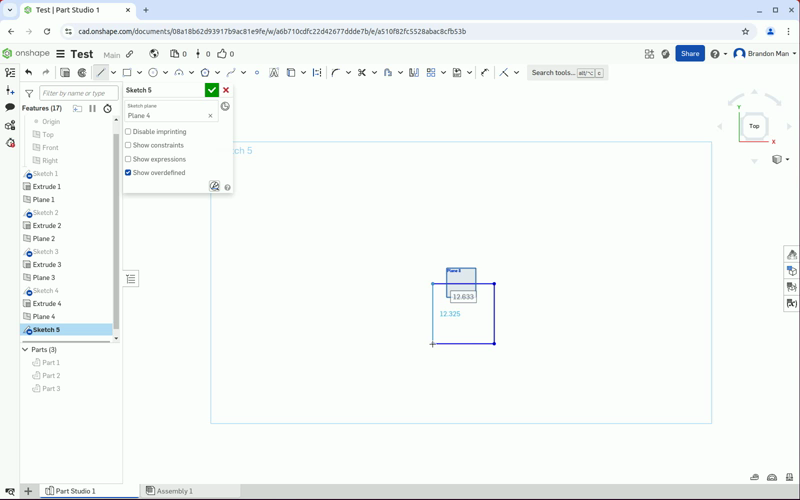
key_up(shift)
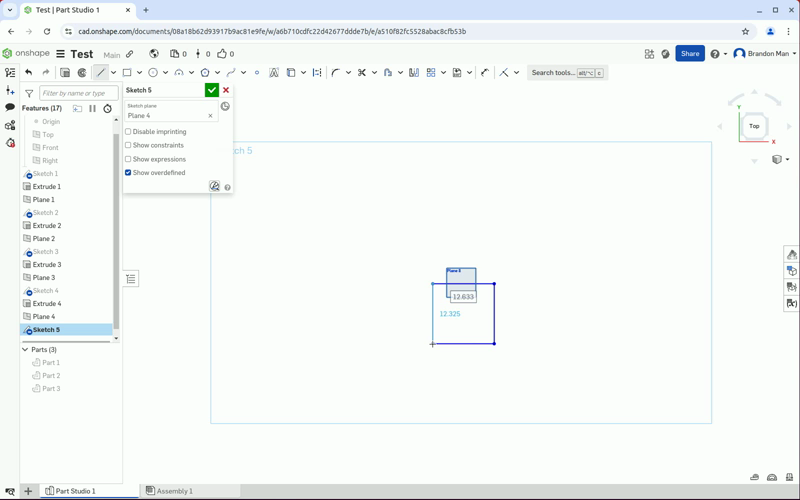
click(432, 343)
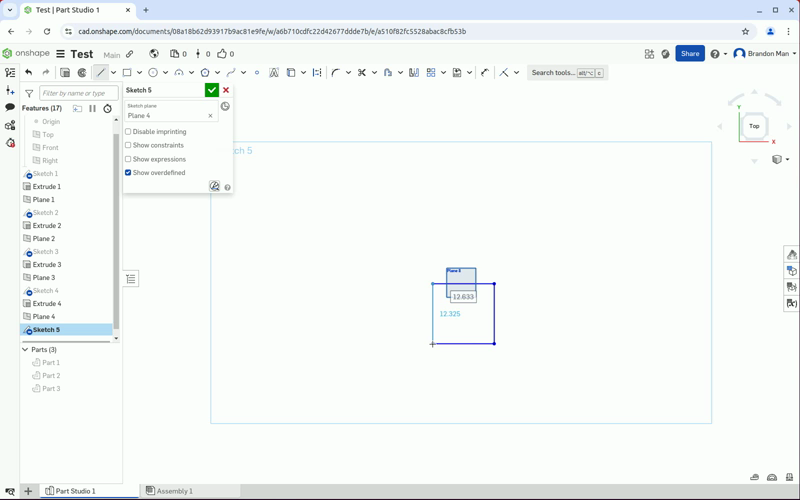
key(esc)
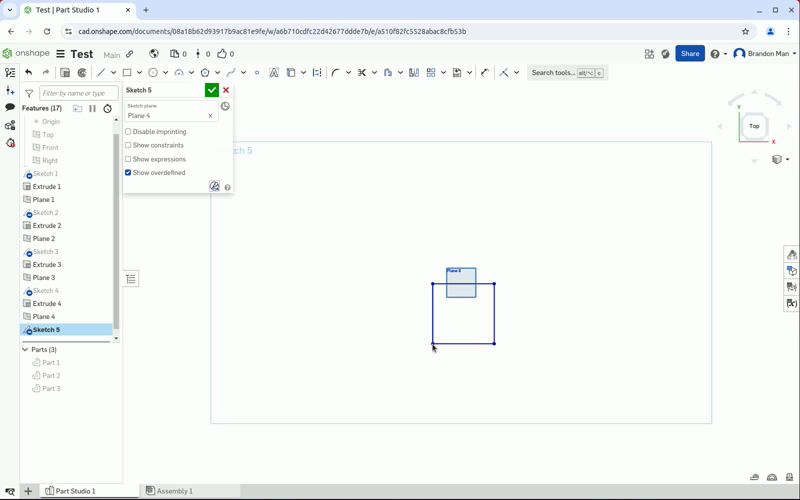
mouse_move(437, 294)
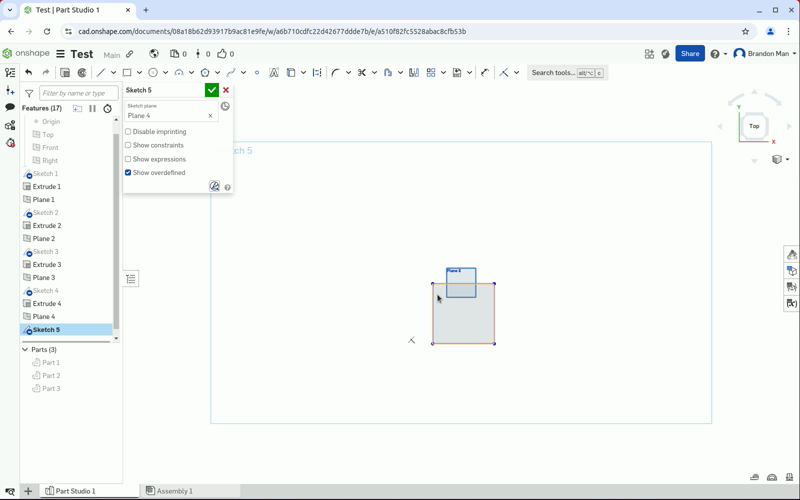
click(437, 294)
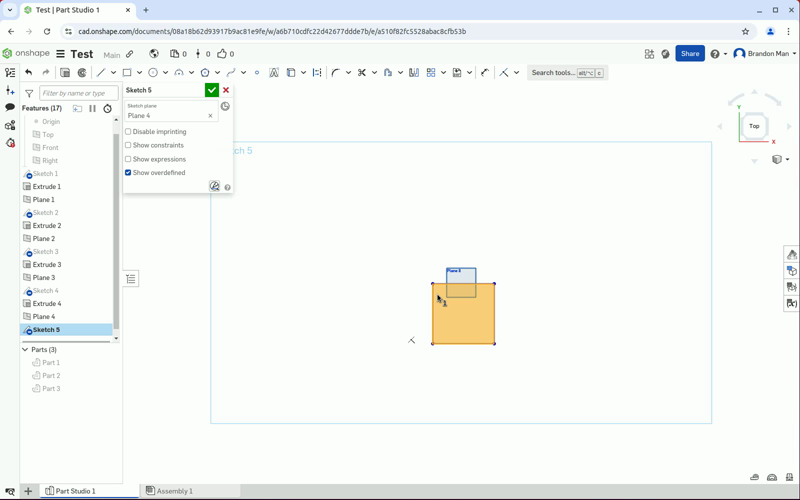
mouse_move(73, 352)
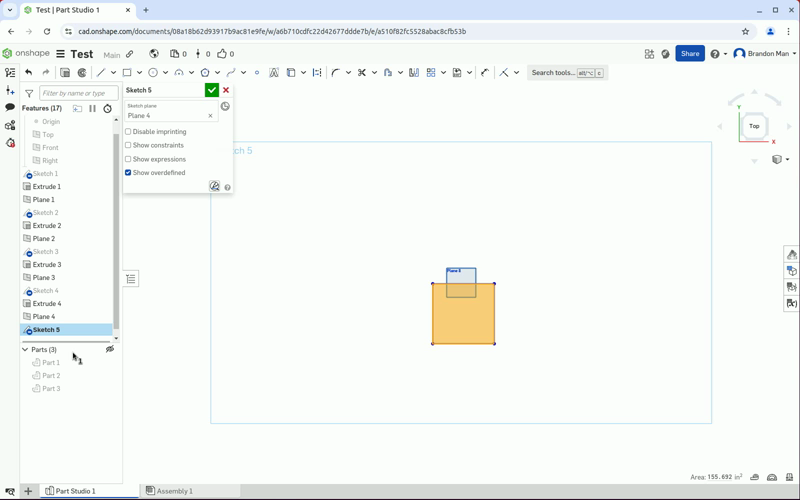
key(shift+y)
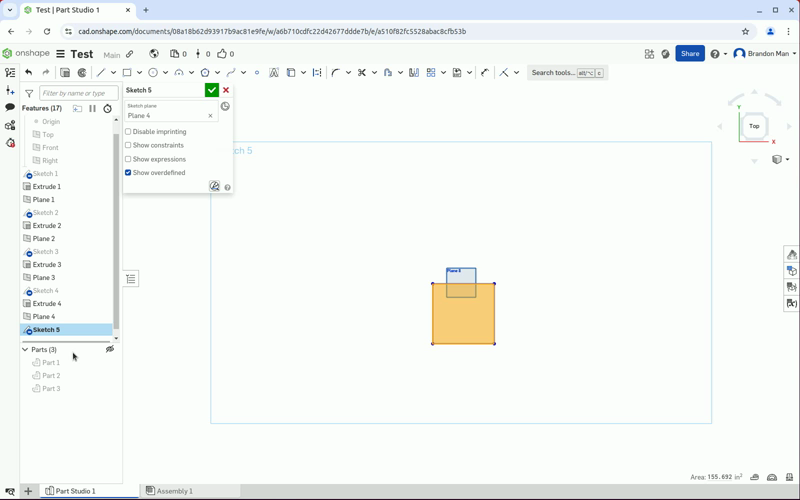
key(shift+e)
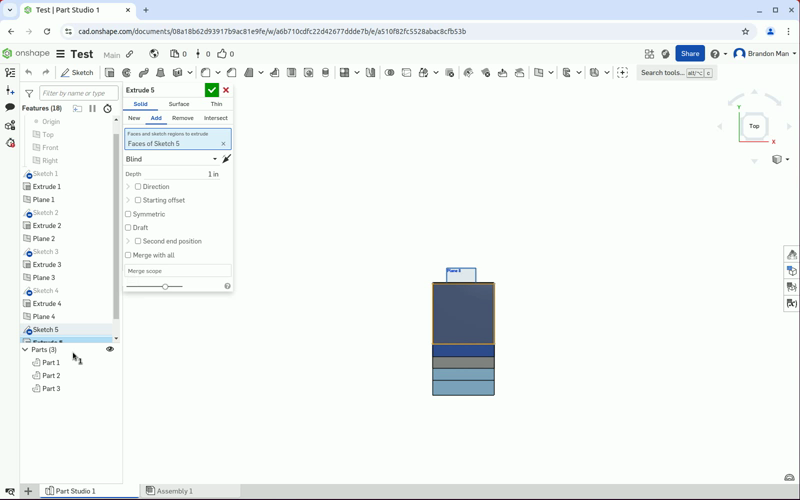
mouse_move(143, 106)
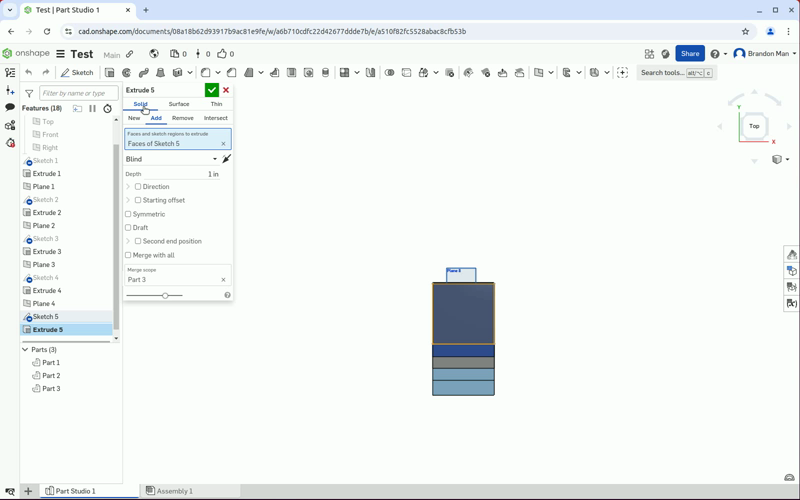
click(143, 106)
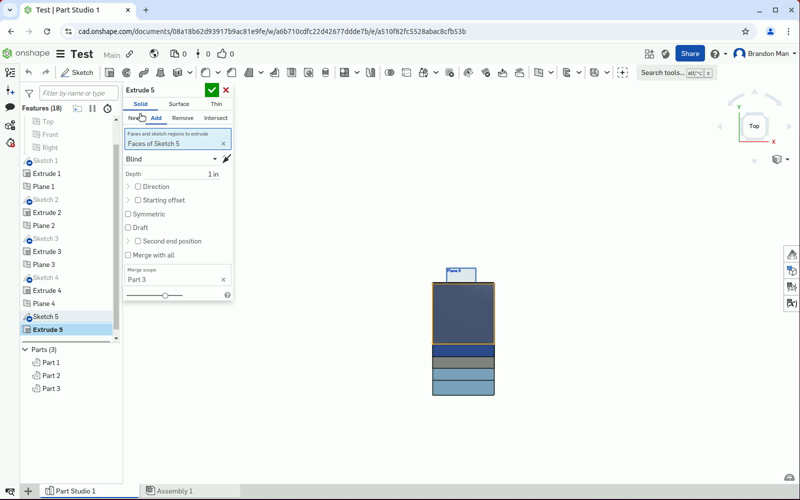
mouse_move(137, 120)
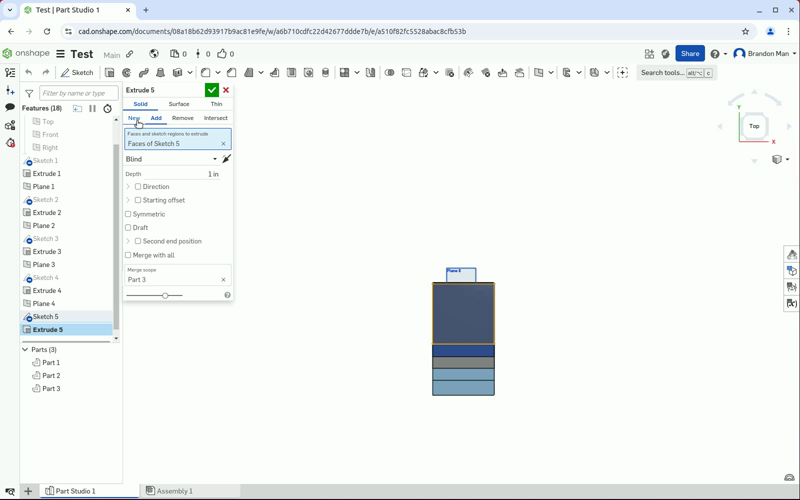
click(137, 120)
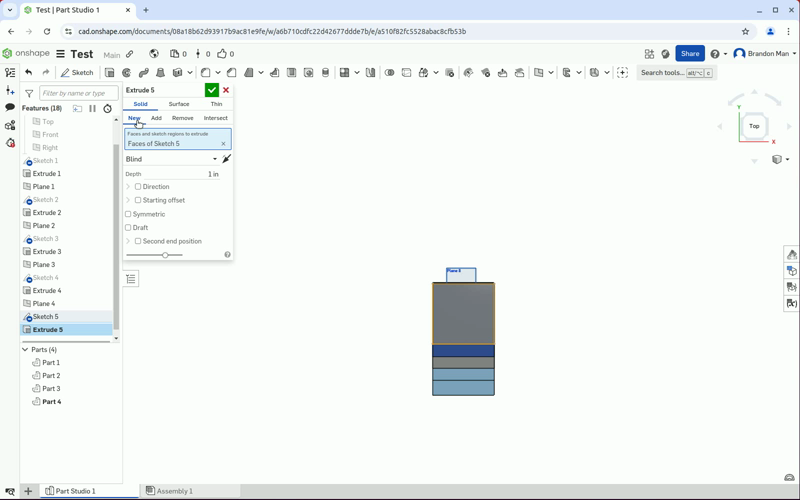
key(tab, 4)
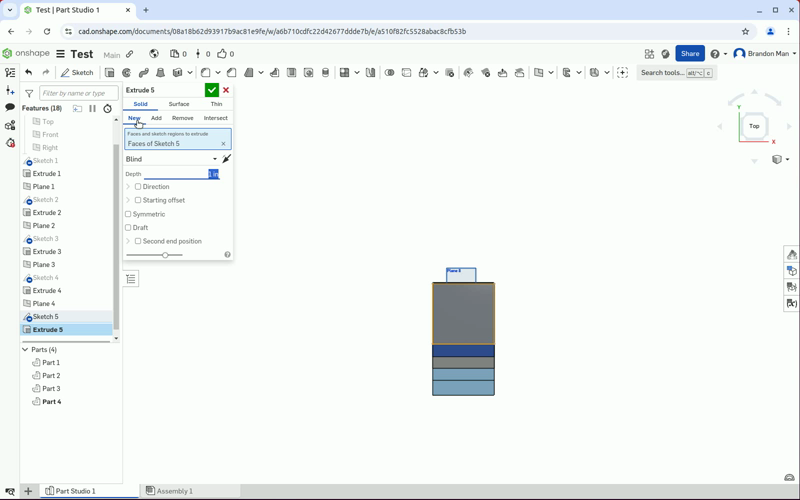
text(4.574)
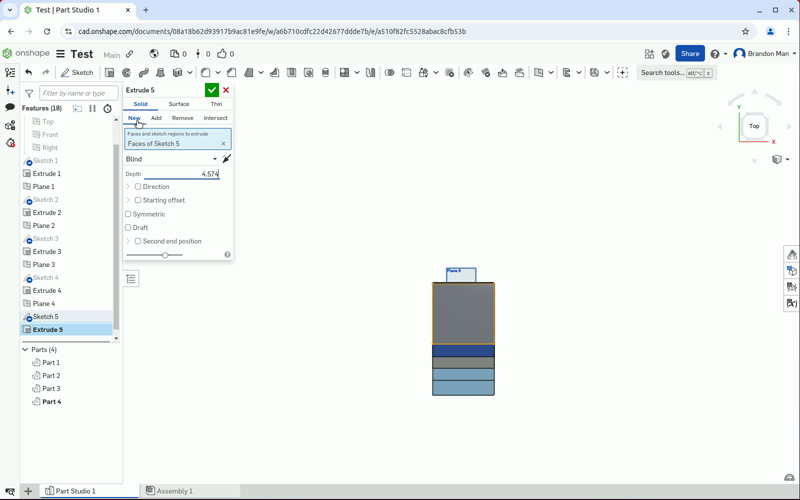
key(enter)
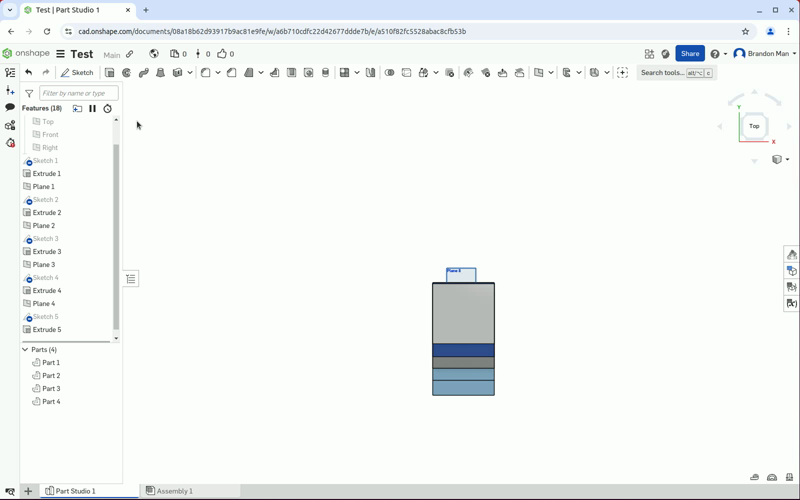
key(shift+h)
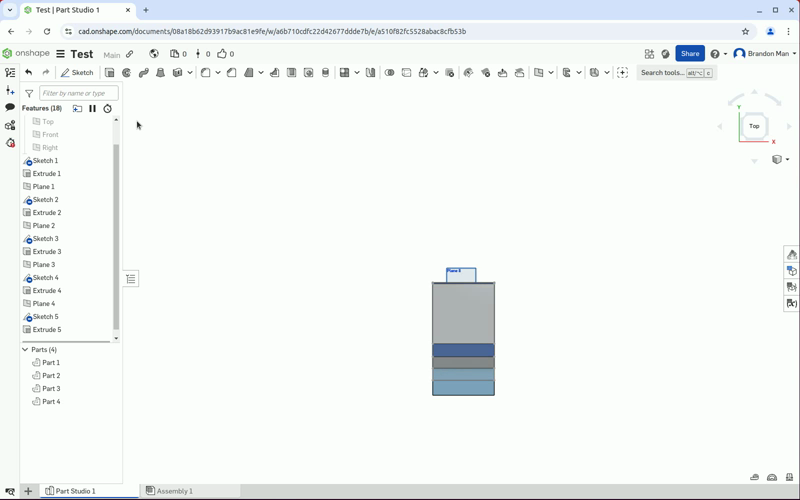
key(shift+h)
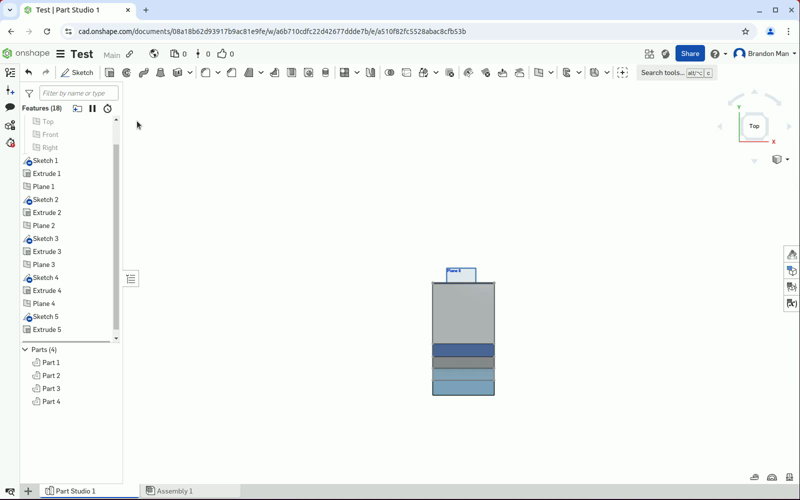
key(shift+7)
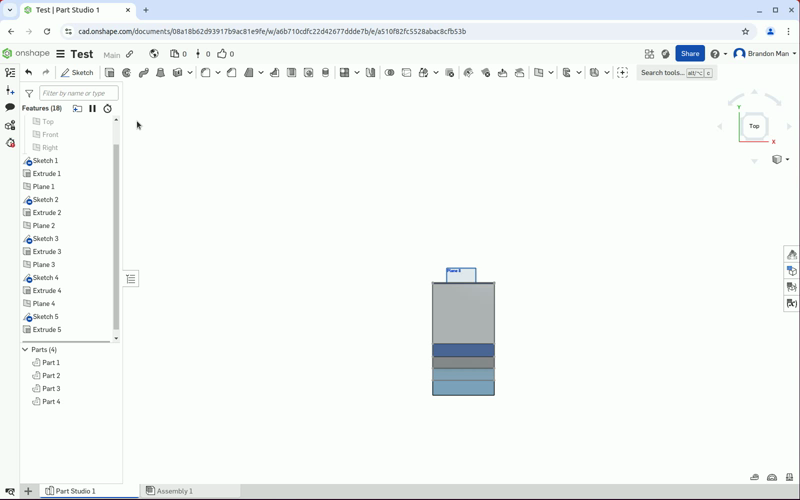
key(up, 3)
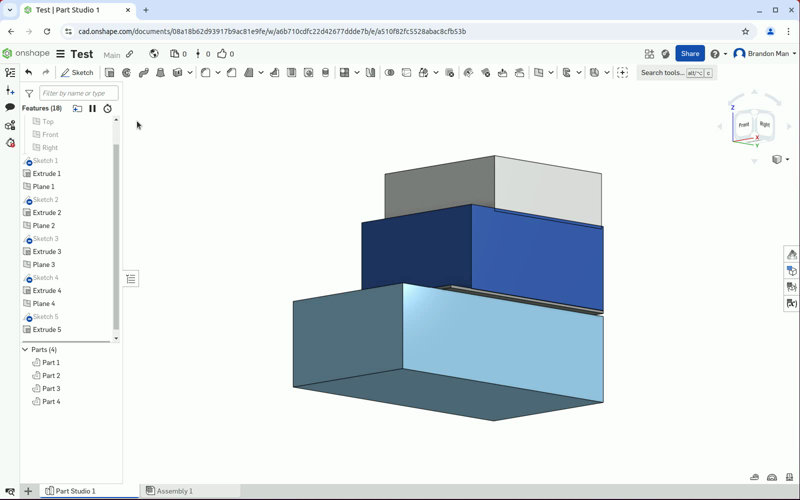
key(left, 3)
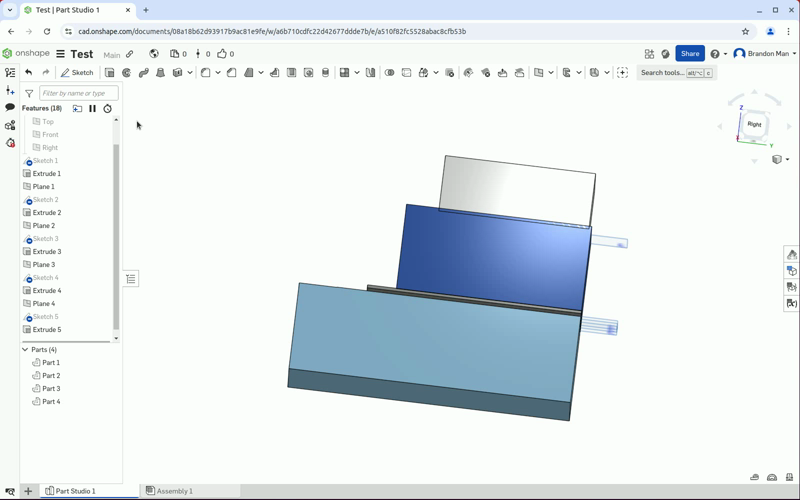
key(right, 3)
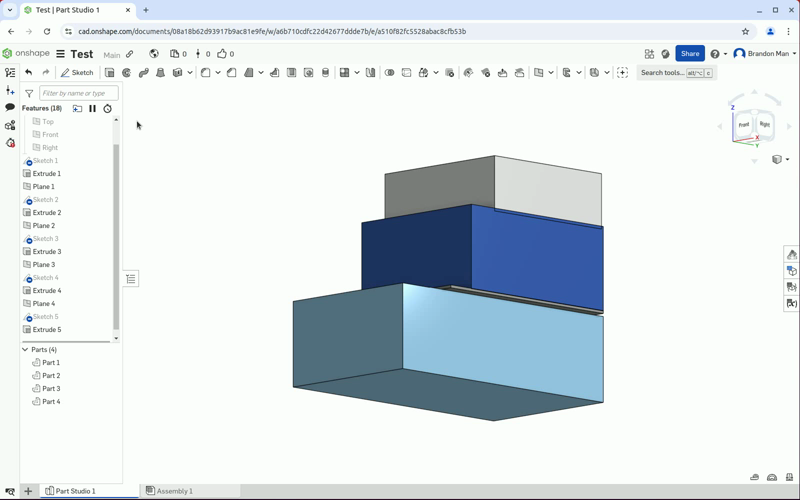
key(down, 3)
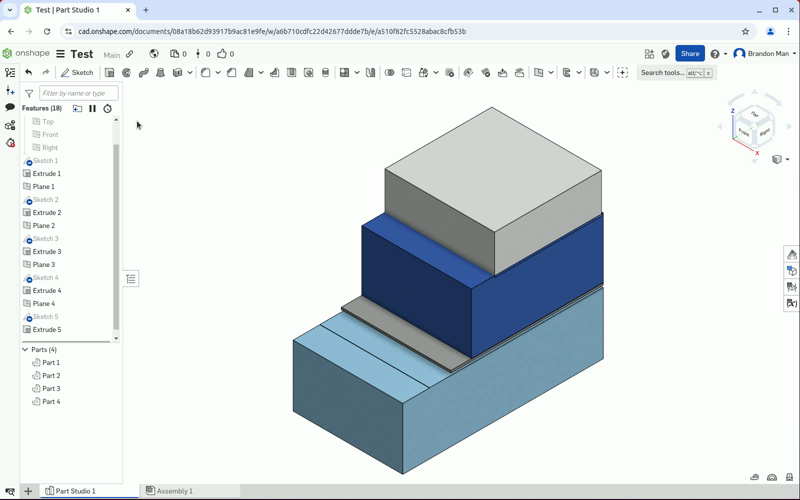
mouse_move(69, 163)
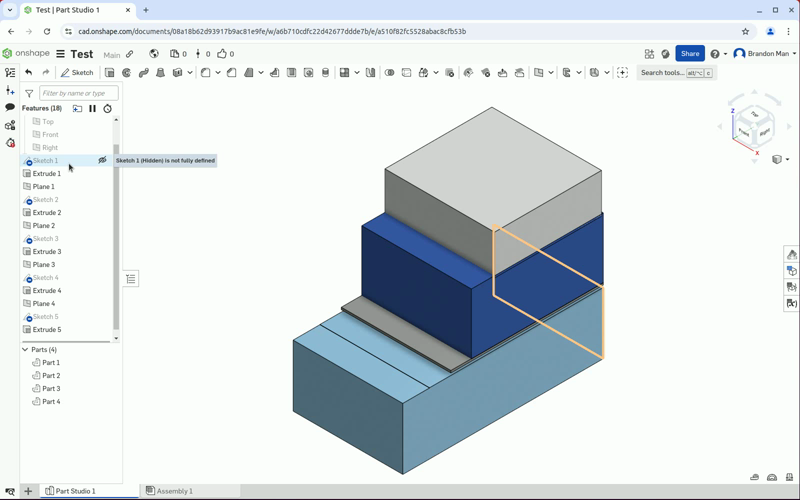
click(69, 163)